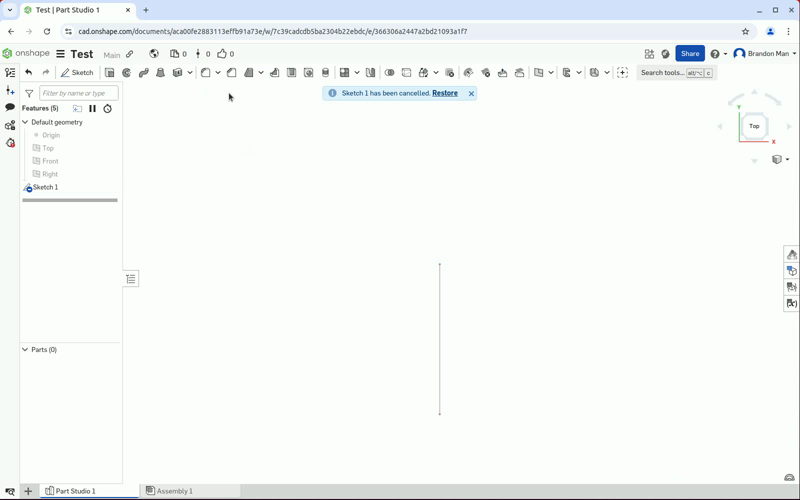
key(shift+h)
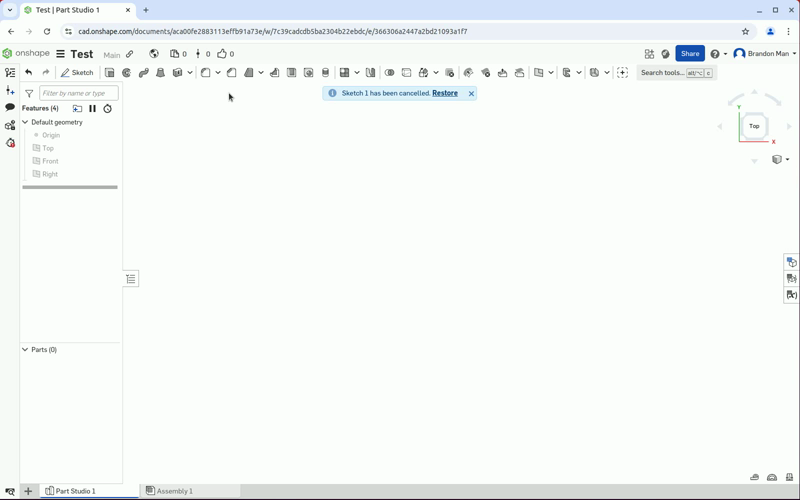
mouse_move(73, 352)
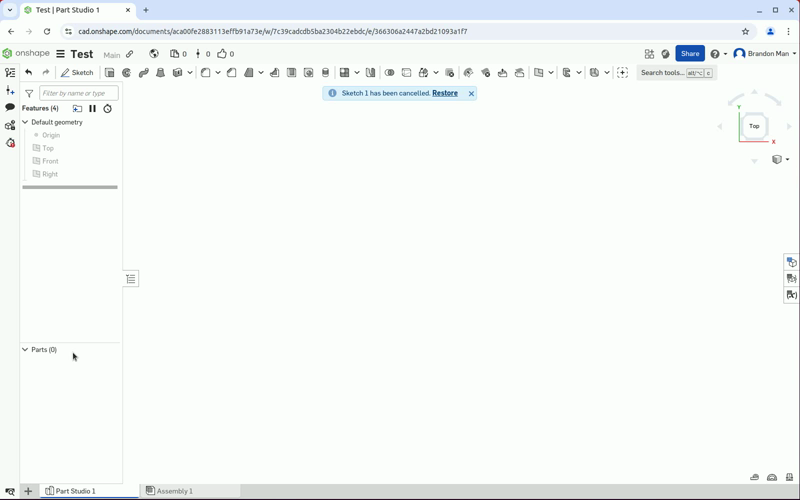
key(y)
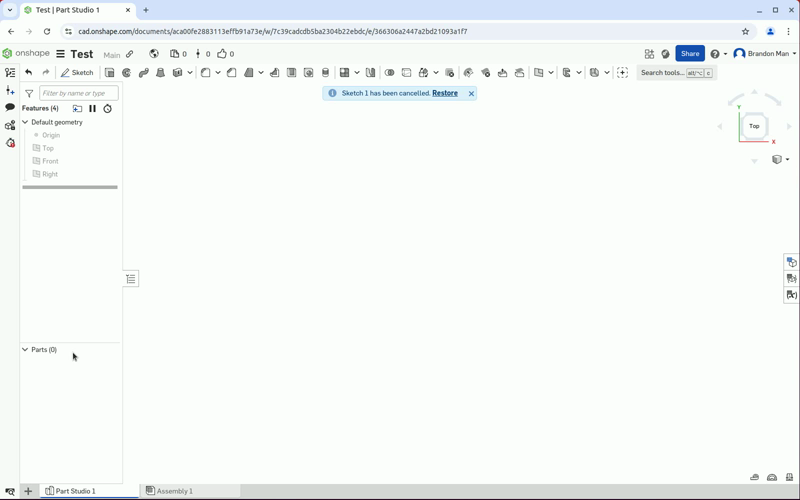
key(shift+p)
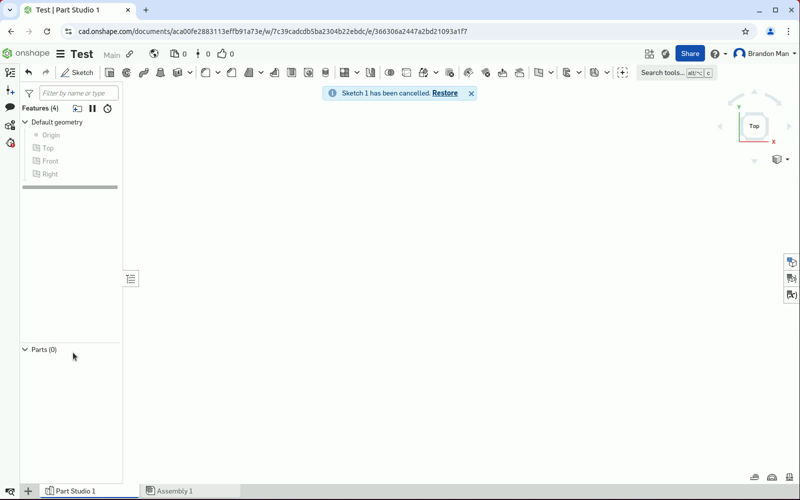
key(space)
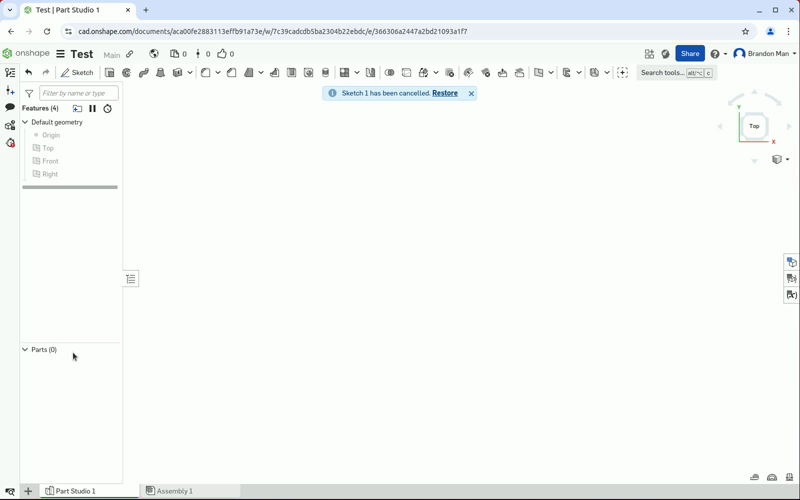
key_down(shift)
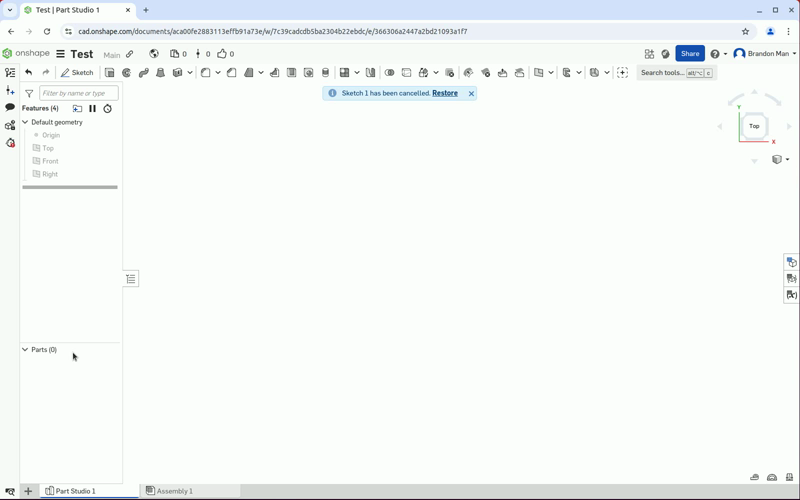
key(up)
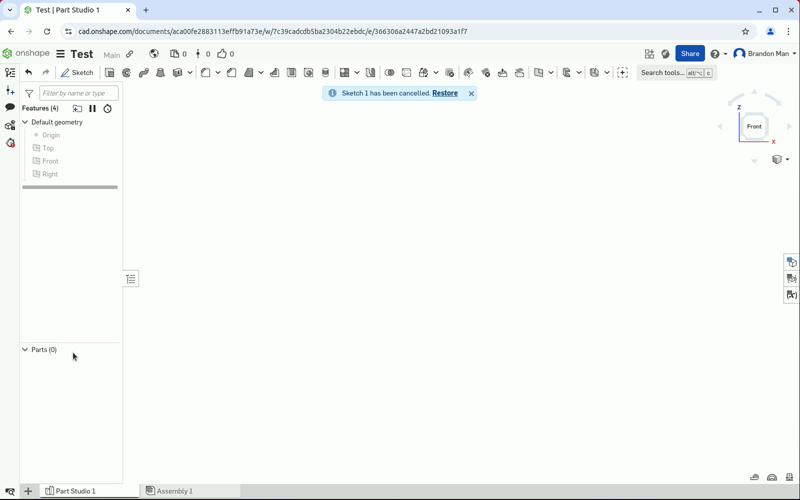
key_up(shift)
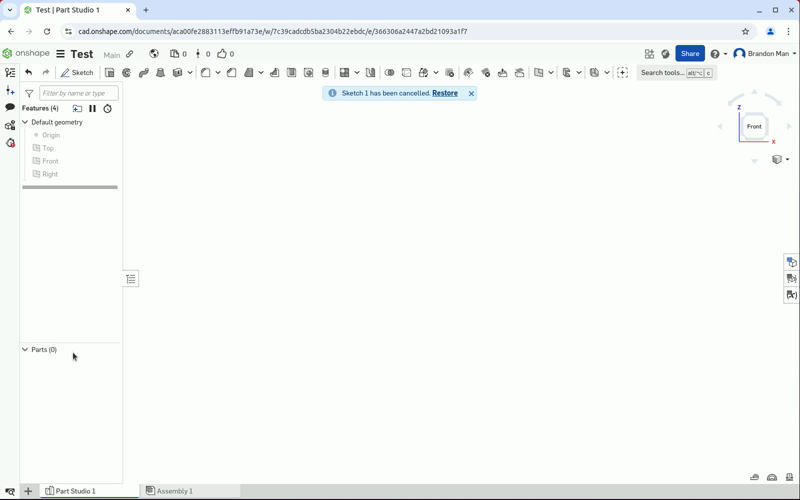
mouse_move(73, 352)
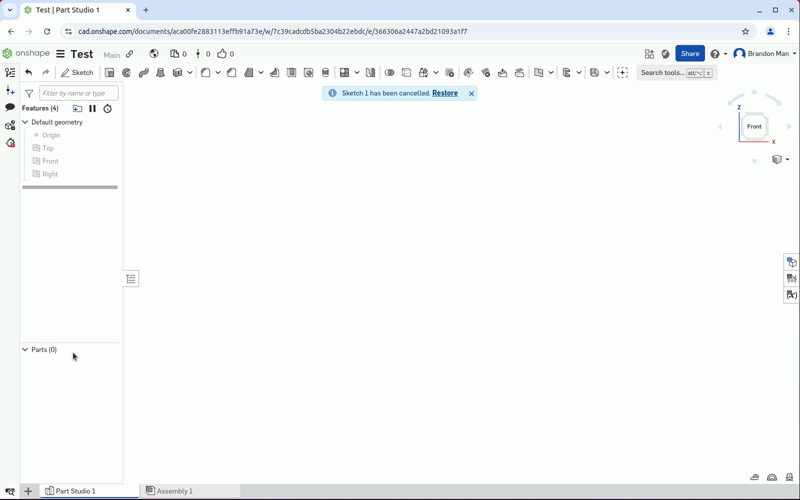
key(shift+y)
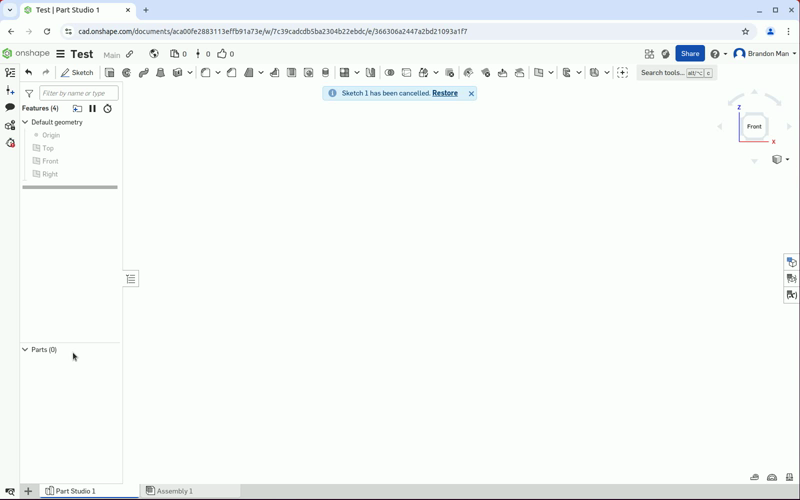
key(shift+s)
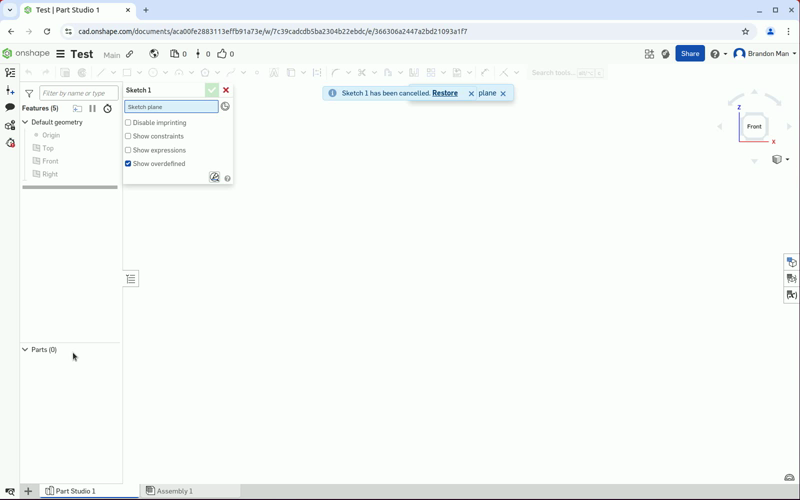
mouse_move(73, 163)
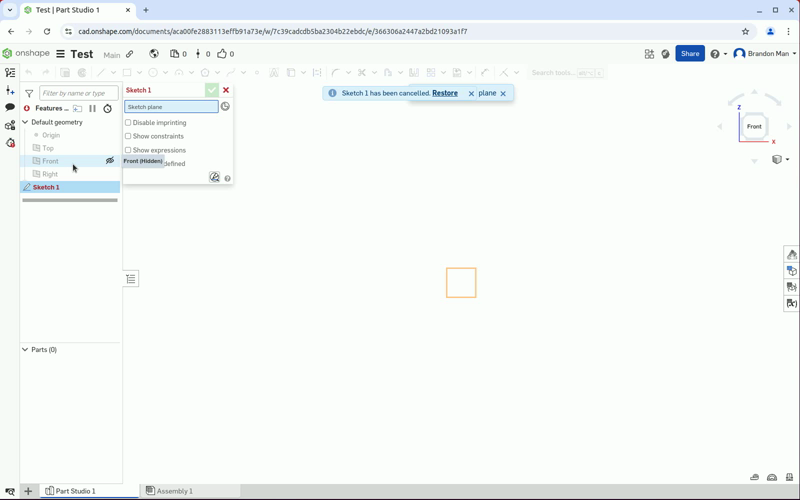
click(73, 163)
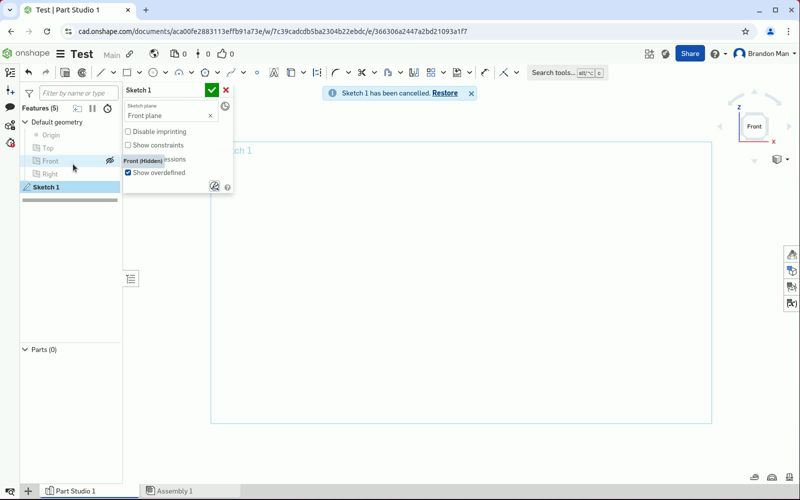
mouse_move(73, 352)
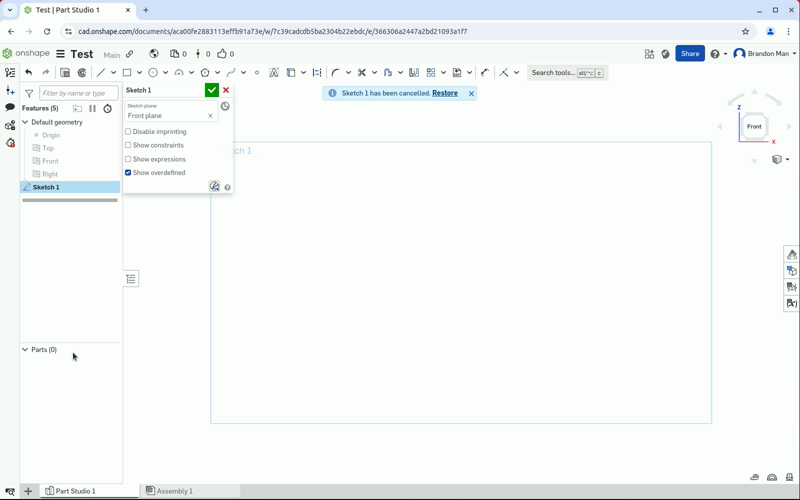
key(y)
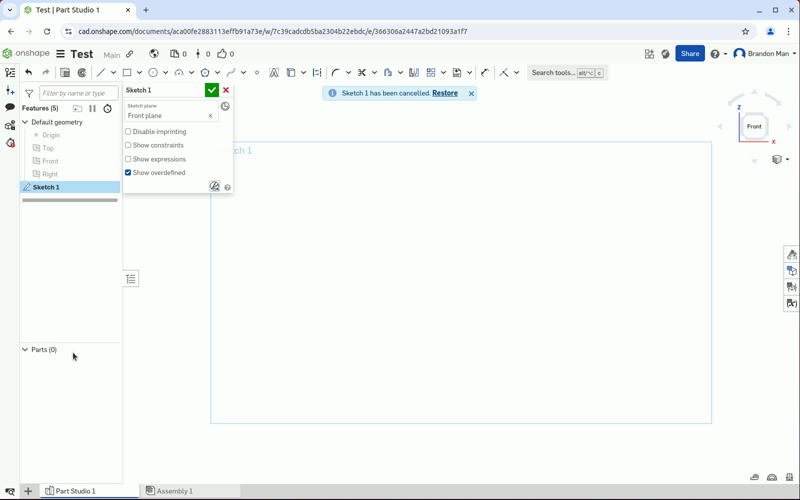
key(l)
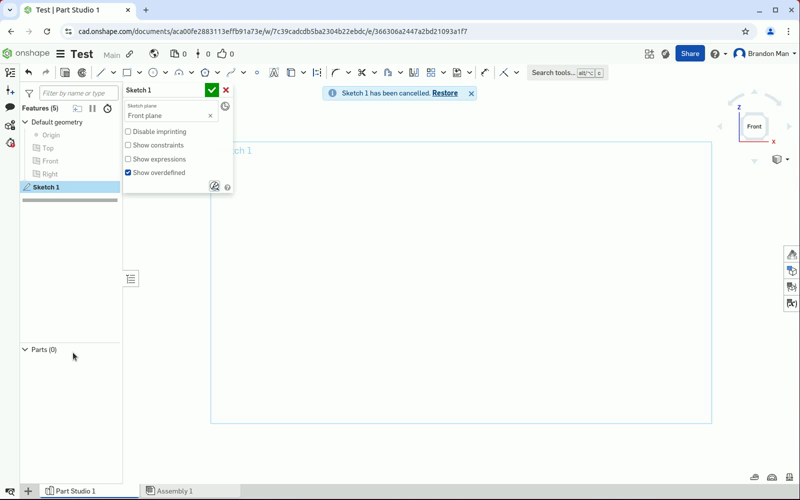
key_down(shift)
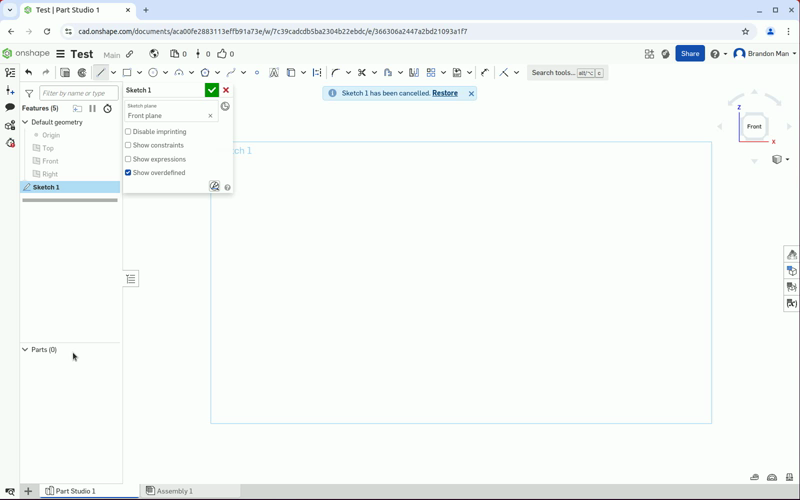
mouse_move(425, 343)
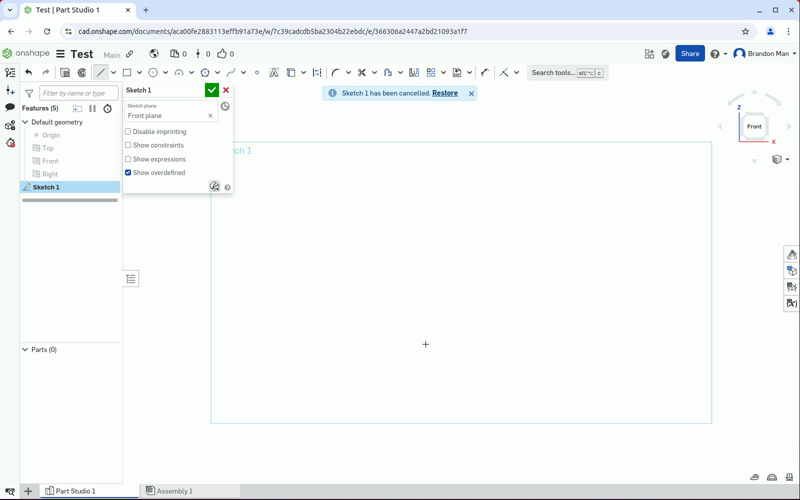
click(425, 343)
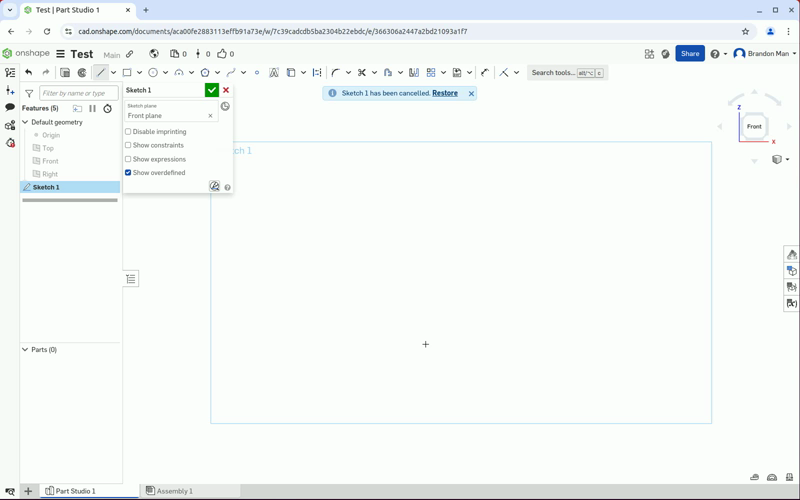
key_up(shift)
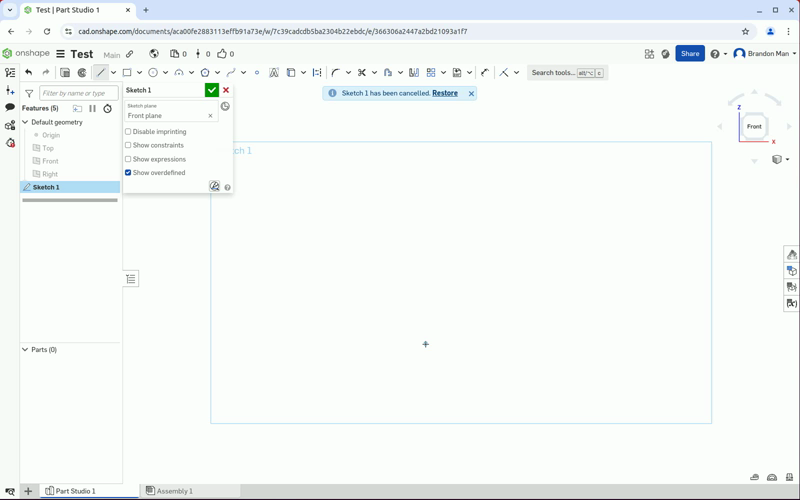
key_down(shift)
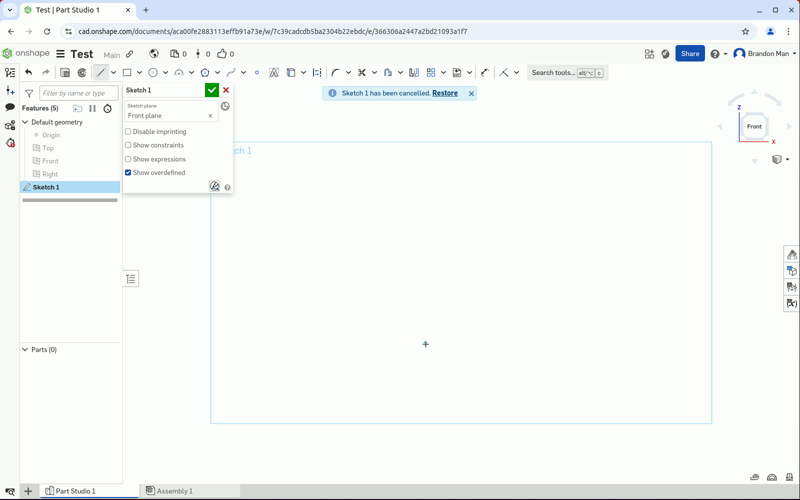
mouse_move(455, 343)
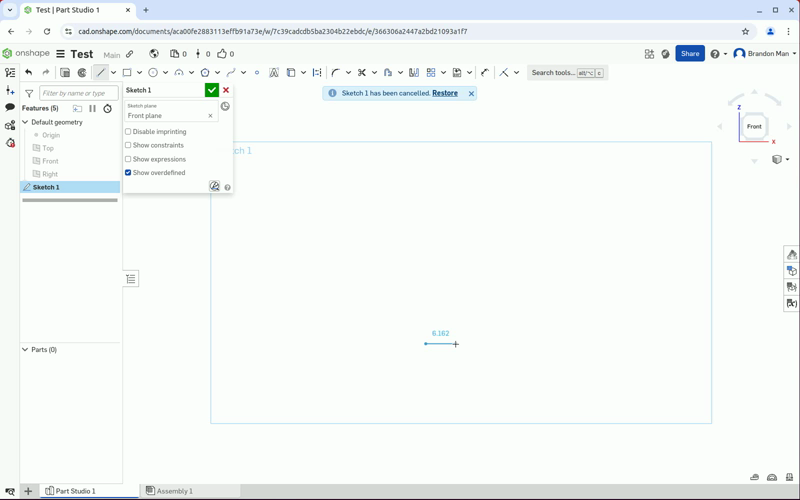
mouse_move(430, 343)
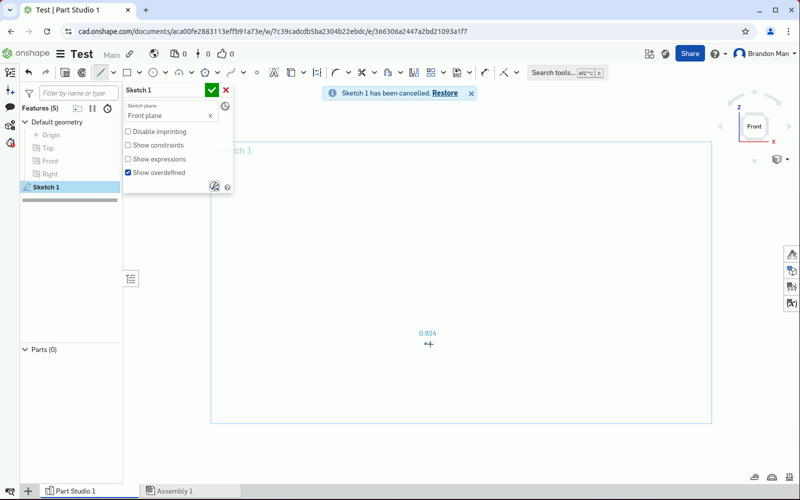
scroll(6)
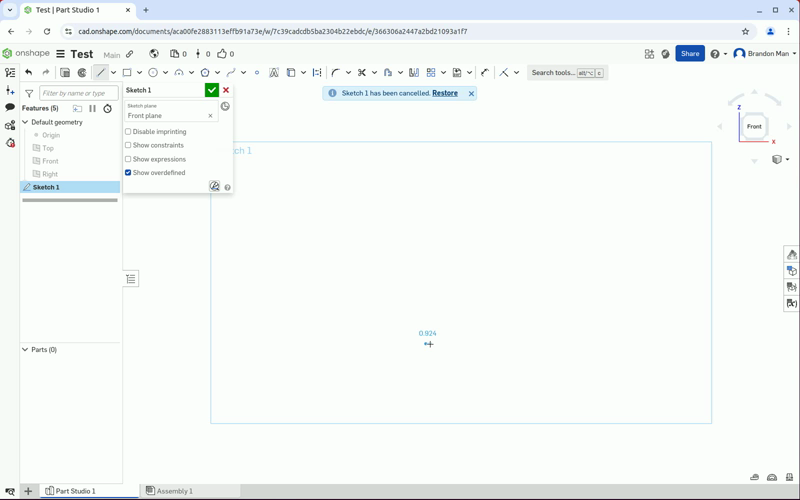
scroll(6)
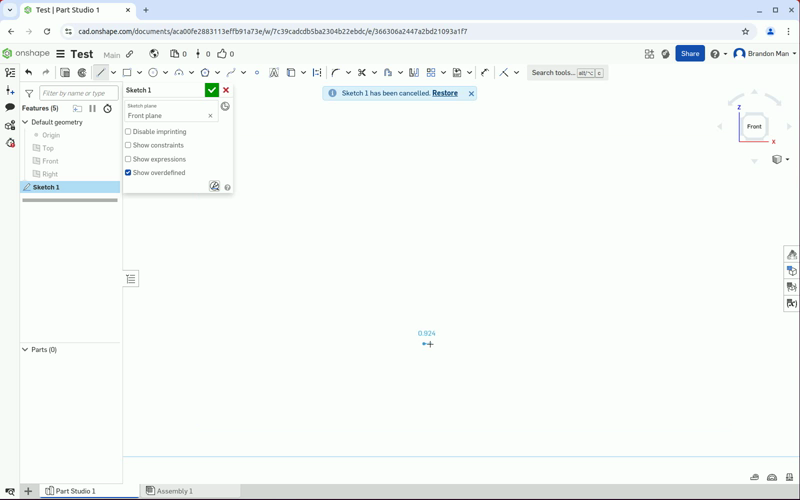
scroll(6)
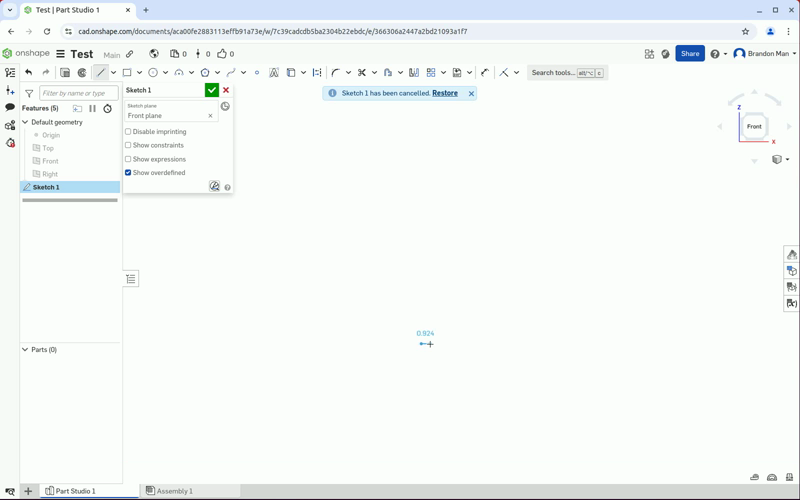
scroll(6)
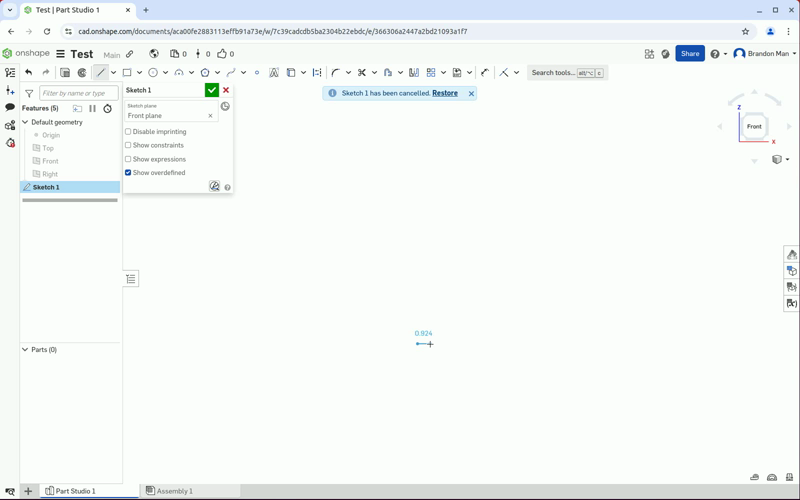
scroll(6)
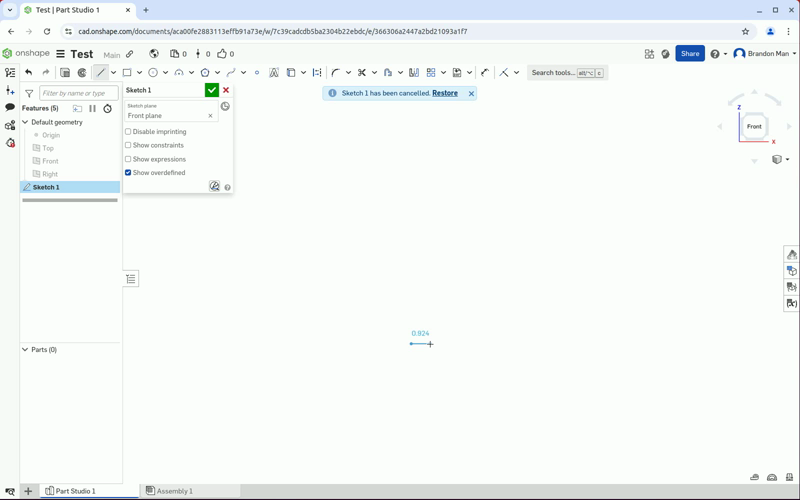
scroll(6)
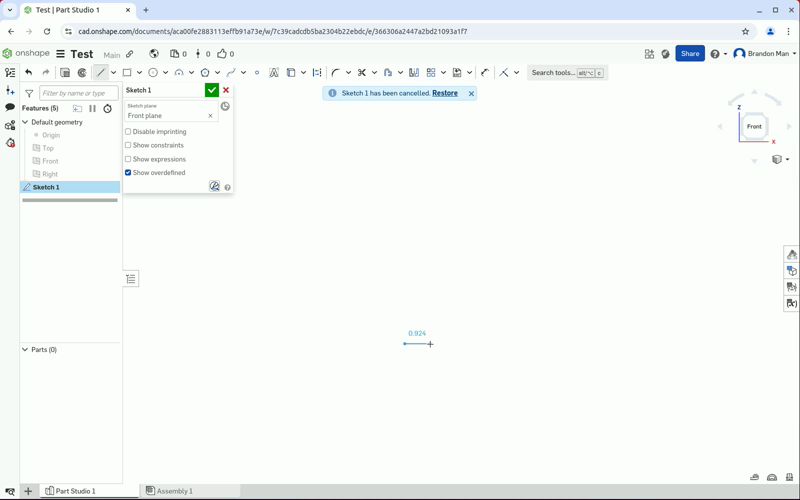
scroll(6)
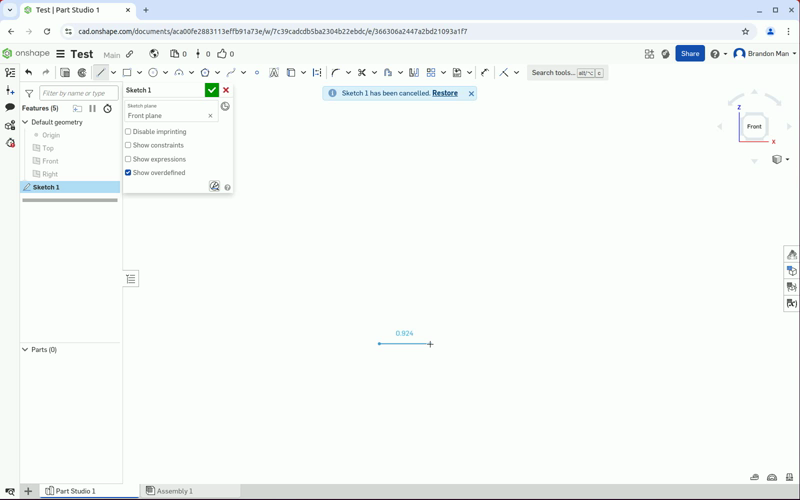
click(430, 343)
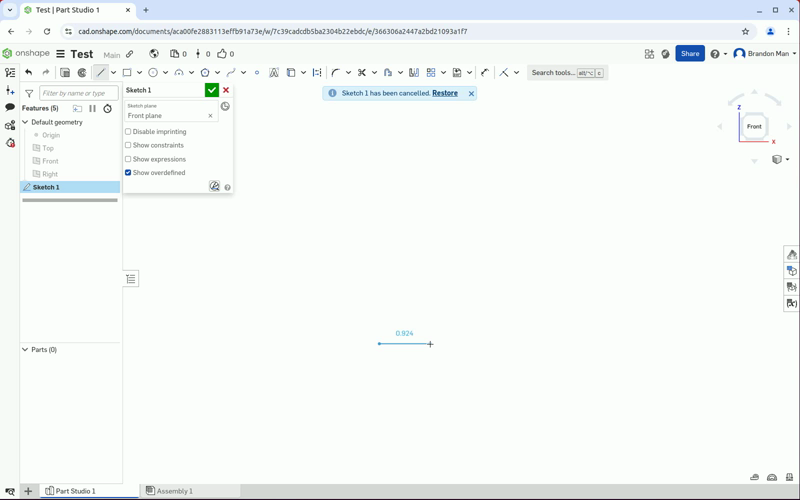
scroll(-6)
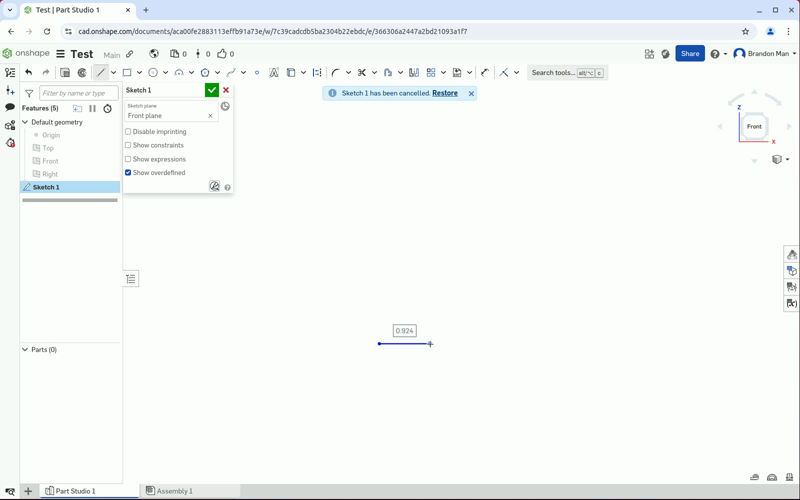
scroll(-6)
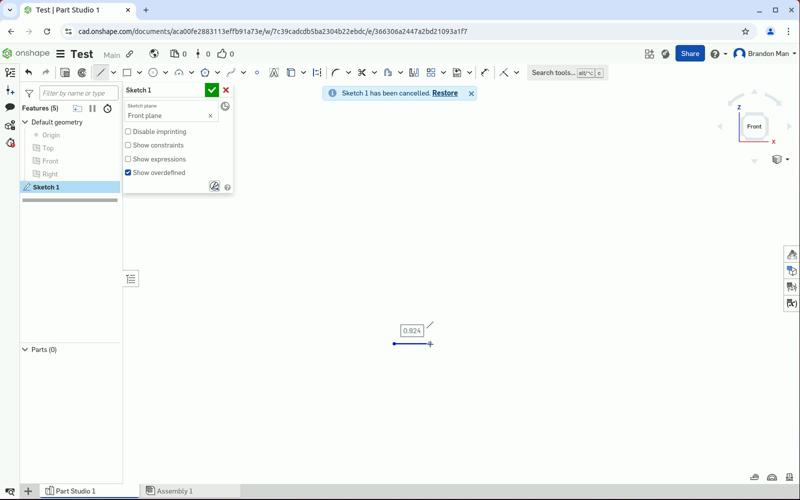
scroll(-6)
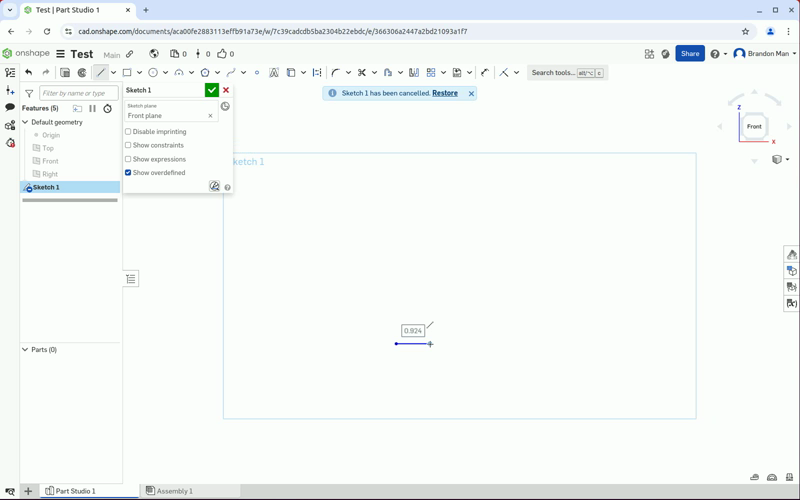
scroll(-6)
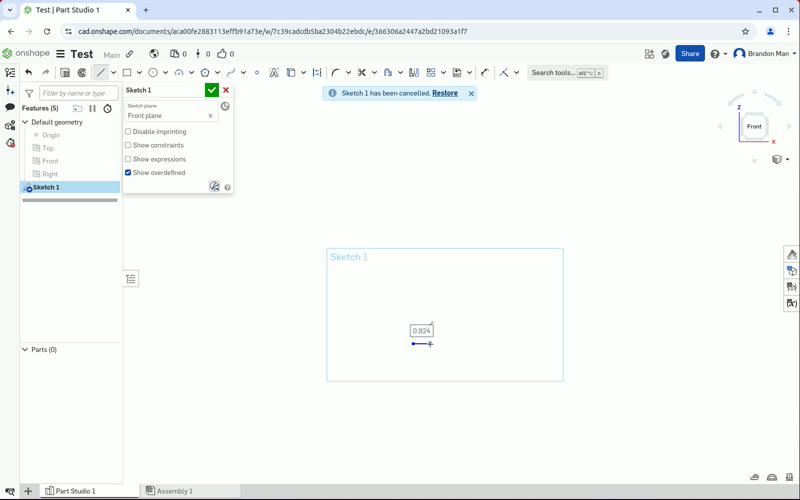
scroll(-6)
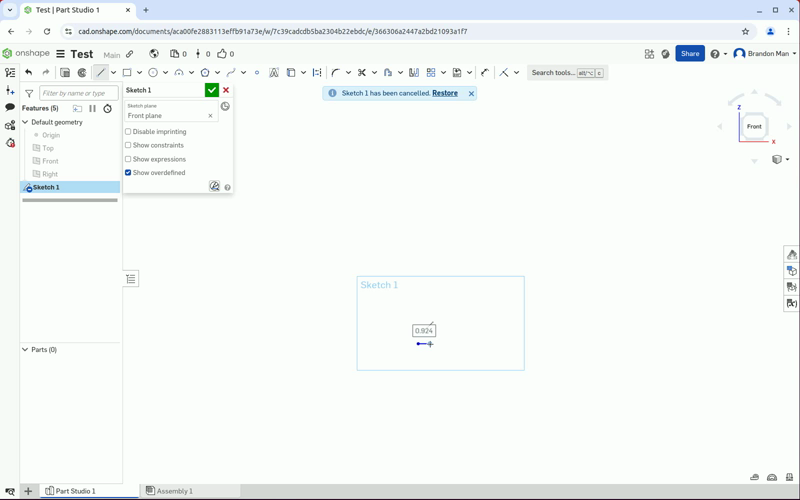
scroll(-6)
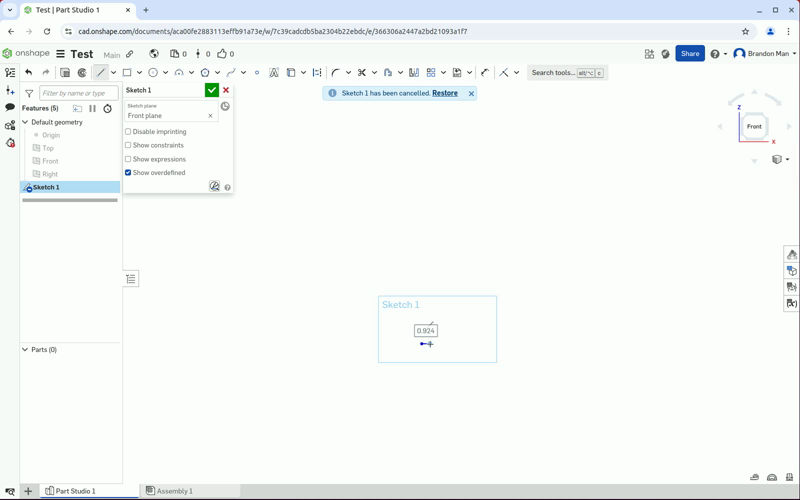
scroll(-6)
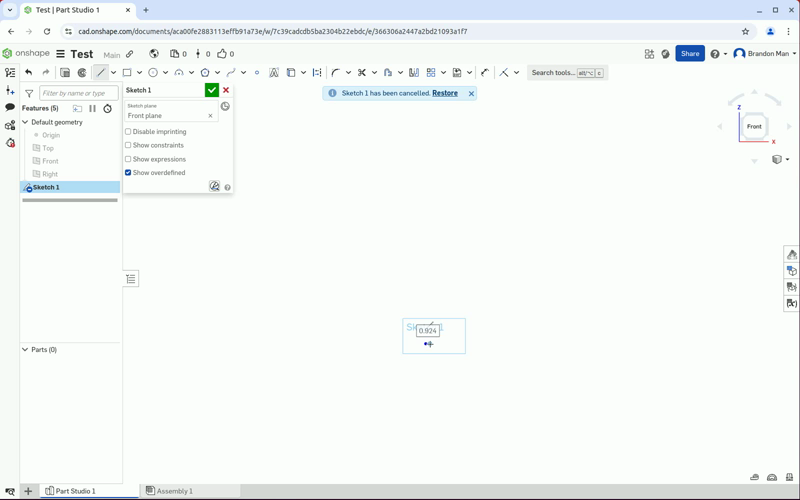
key_up(shift)
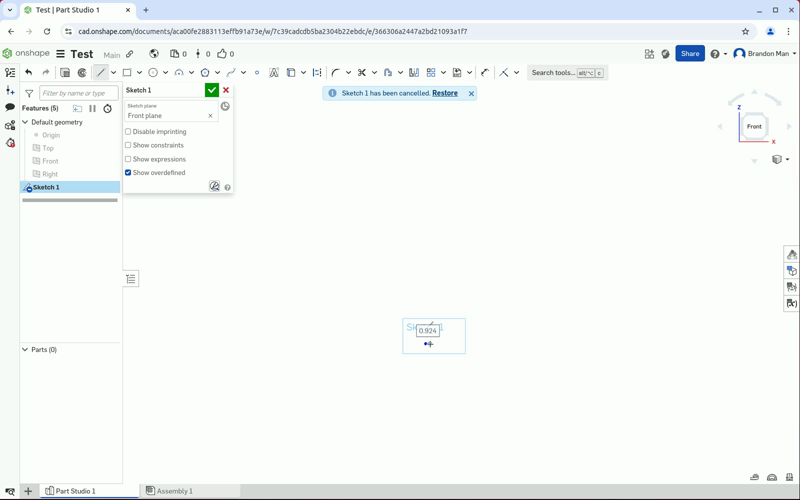
key_down(shift)
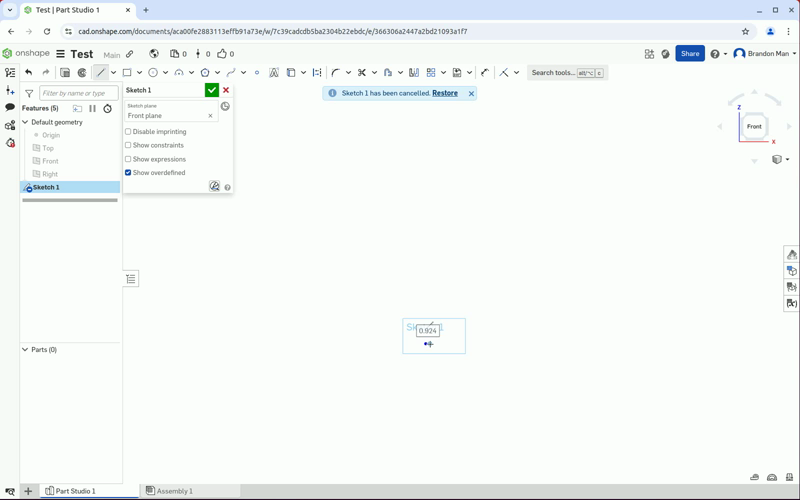
mouse_move(460, 343)
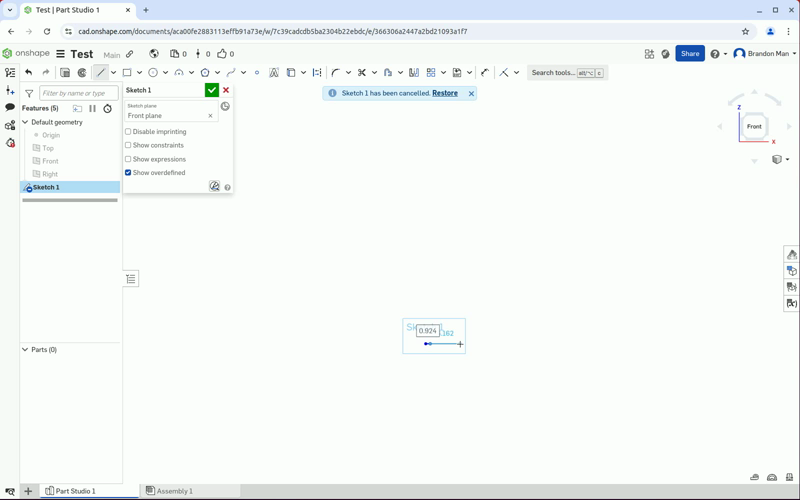
mouse_move(430, 342)
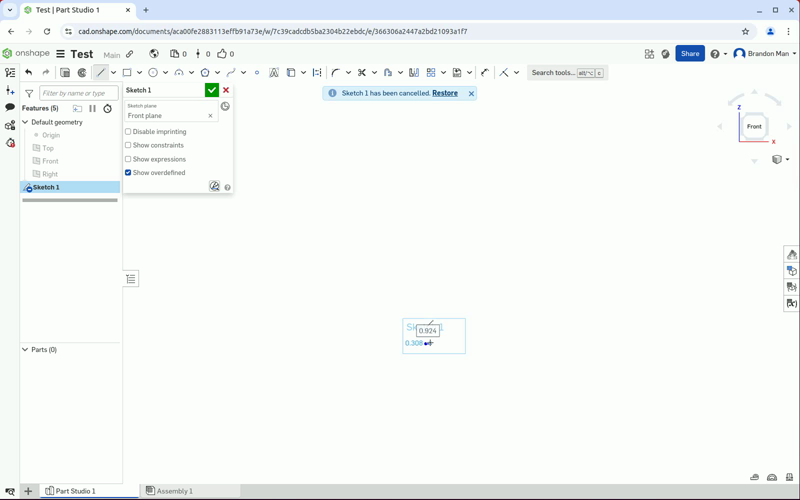
scroll(6)
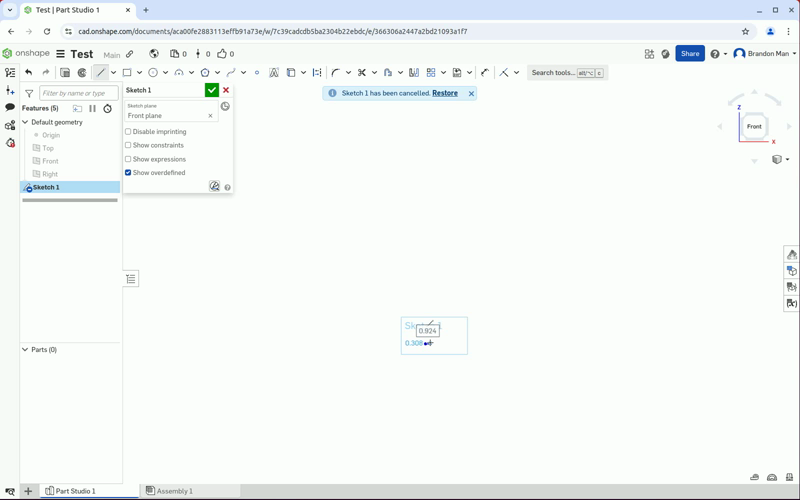
scroll(6)
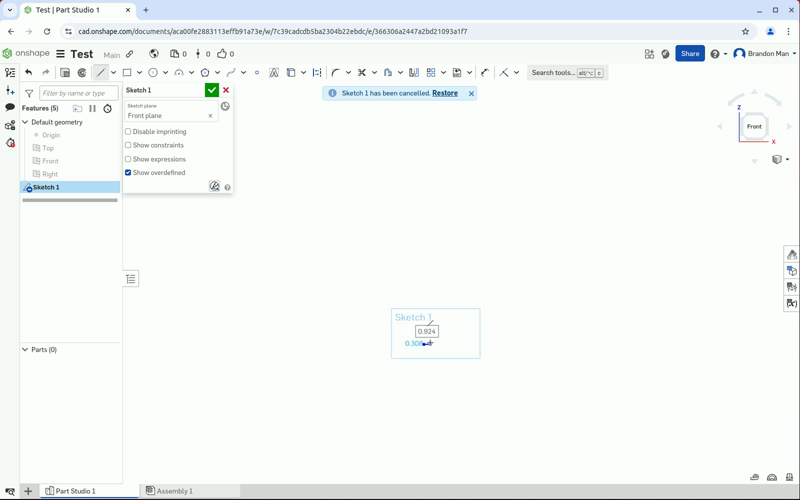
scroll(6)
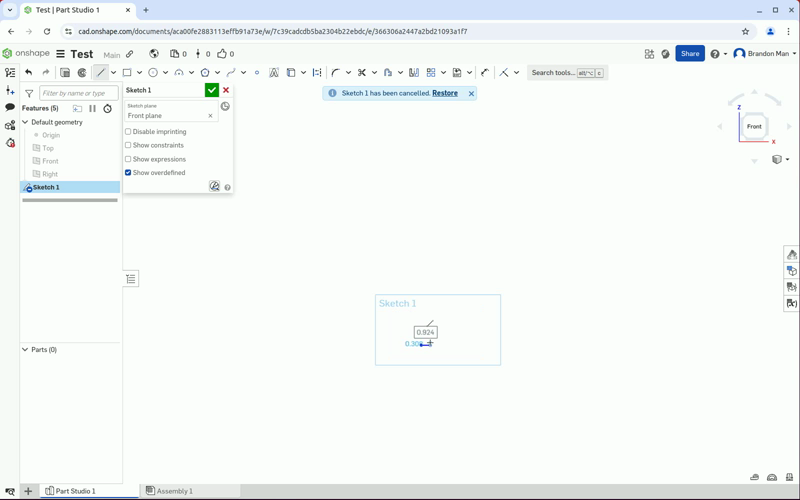
scroll(6)
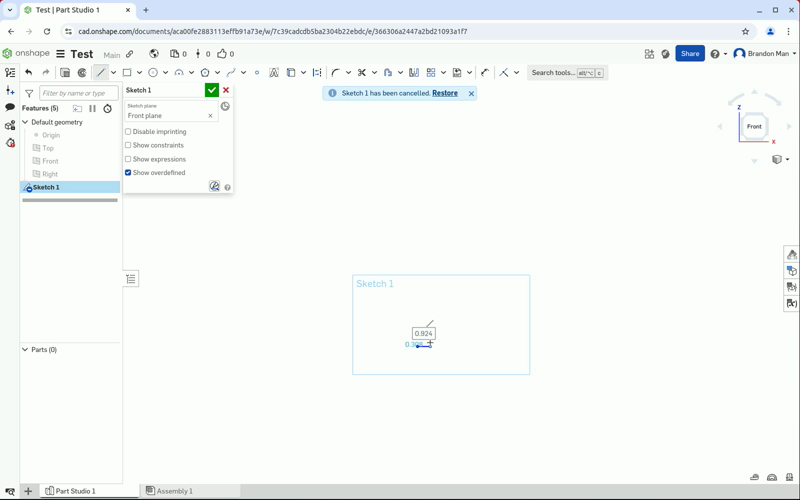
scroll(6)
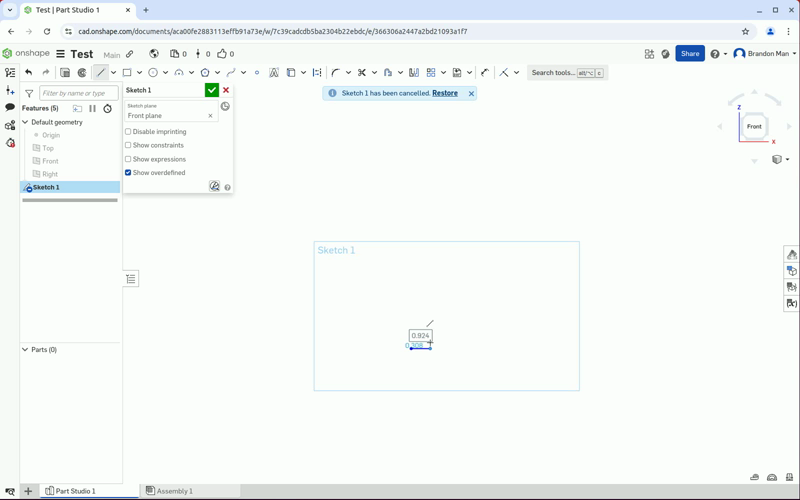
scroll(6)
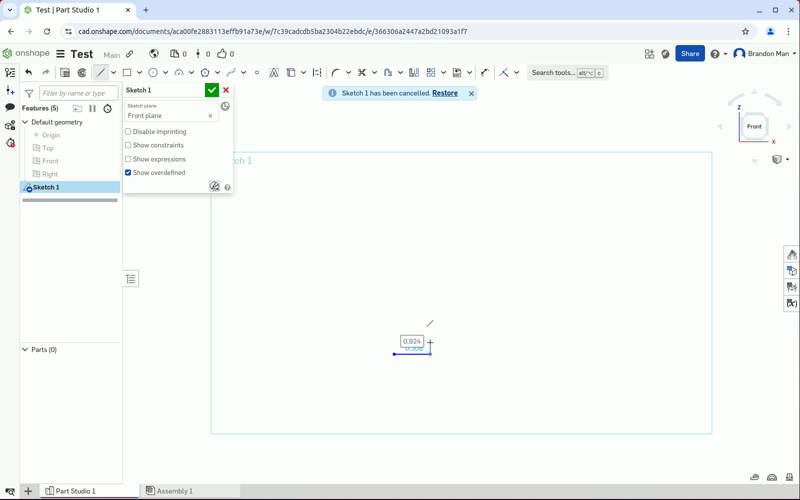
scroll(6)
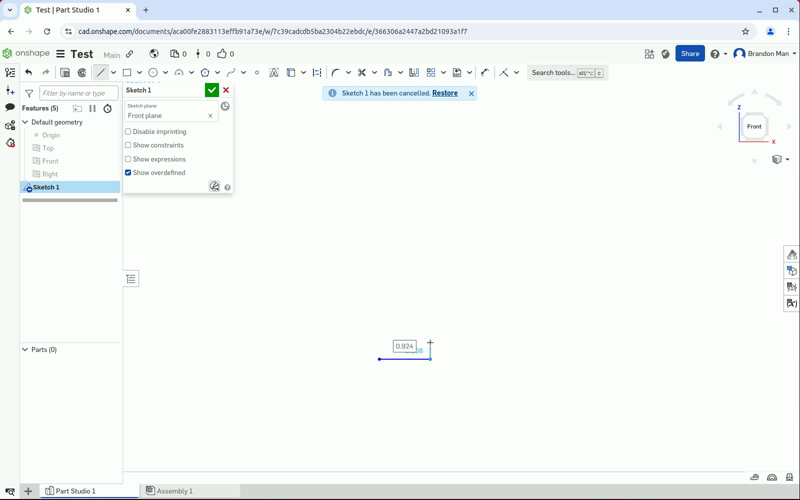
click(430, 342)
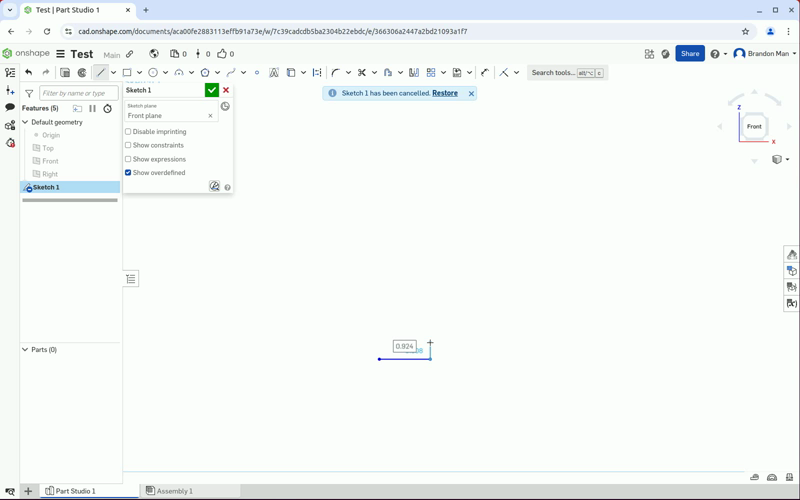
scroll(-6)
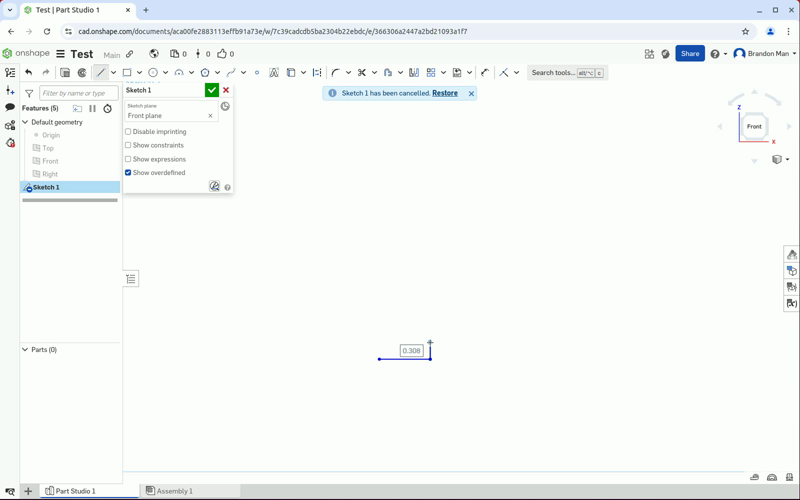
scroll(-6)
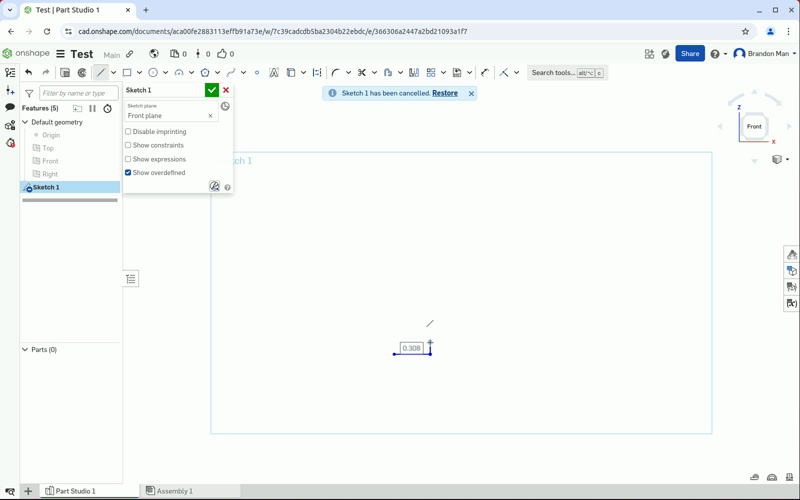
scroll(-6)
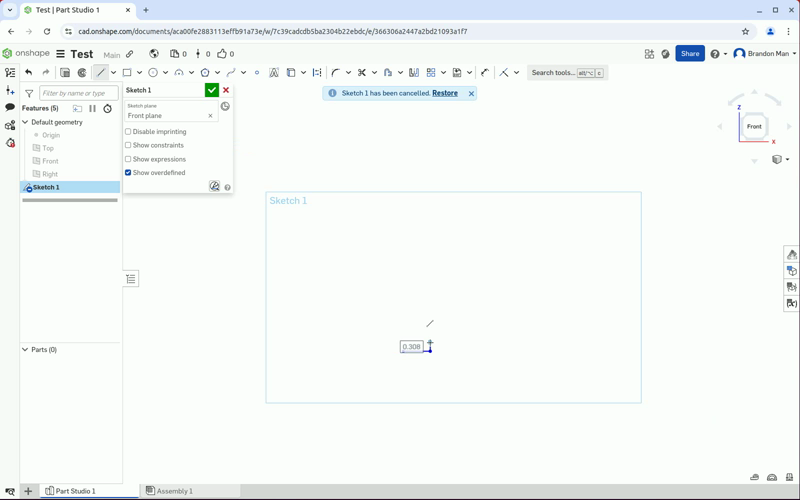
scroll(-6)
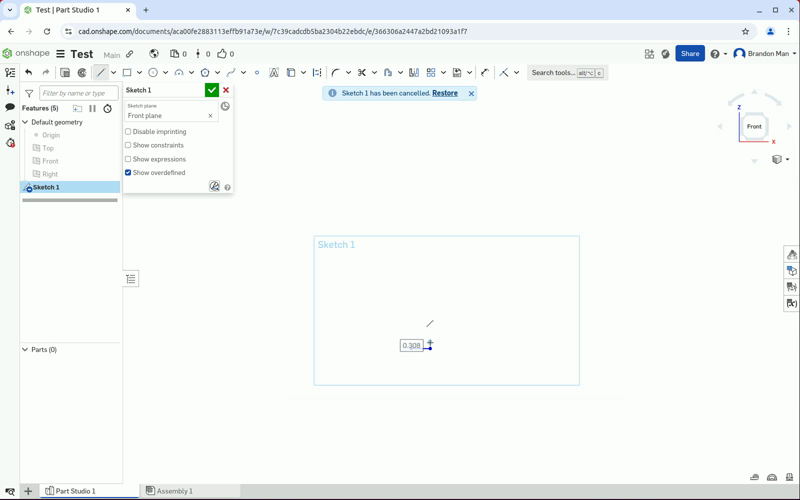
scroll(-6)
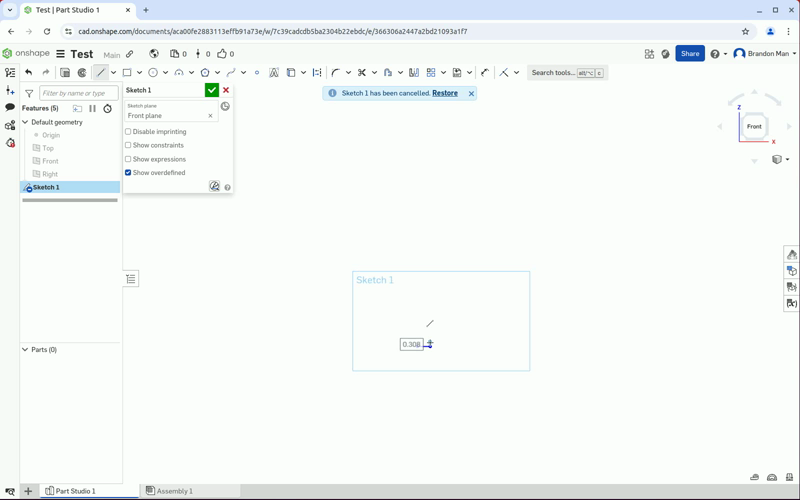
scroll(-6)
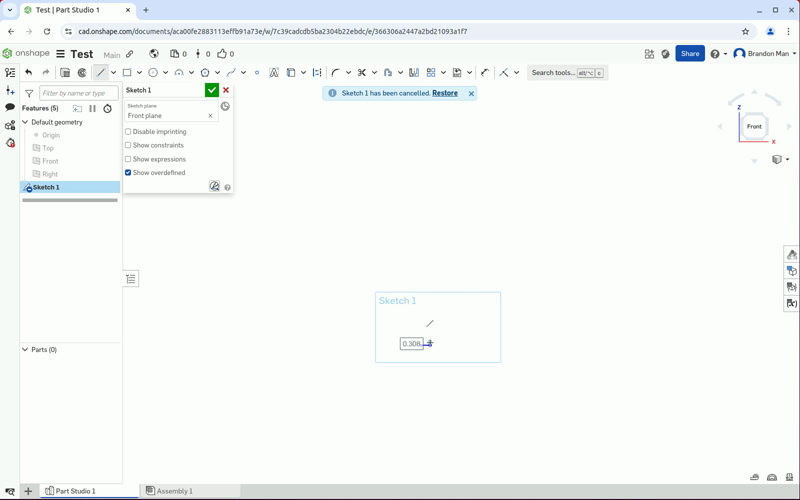
scroll(-6)
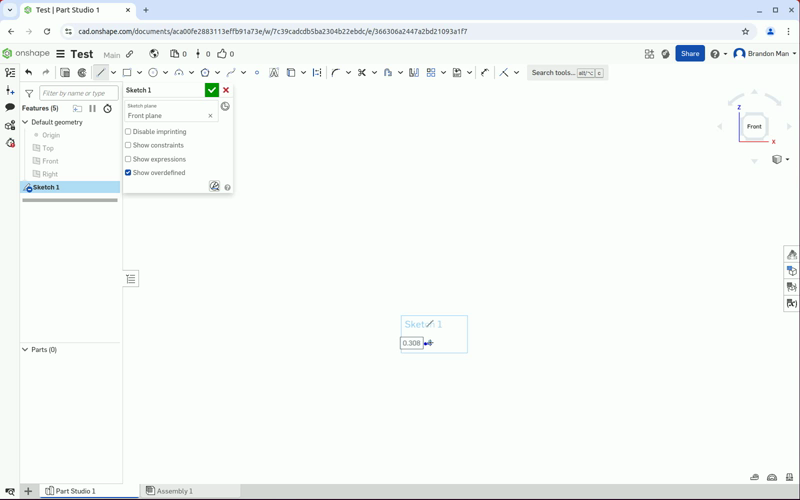
key_up(shift)
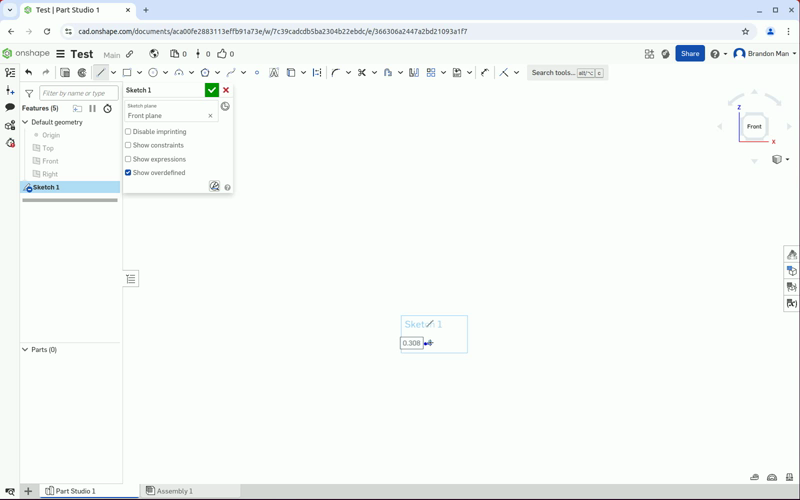
key_down(shift)
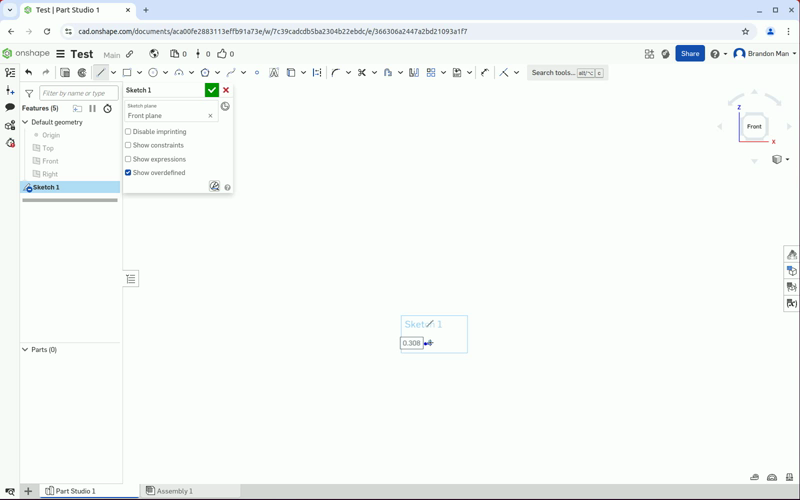
mouse_move(460, 342)
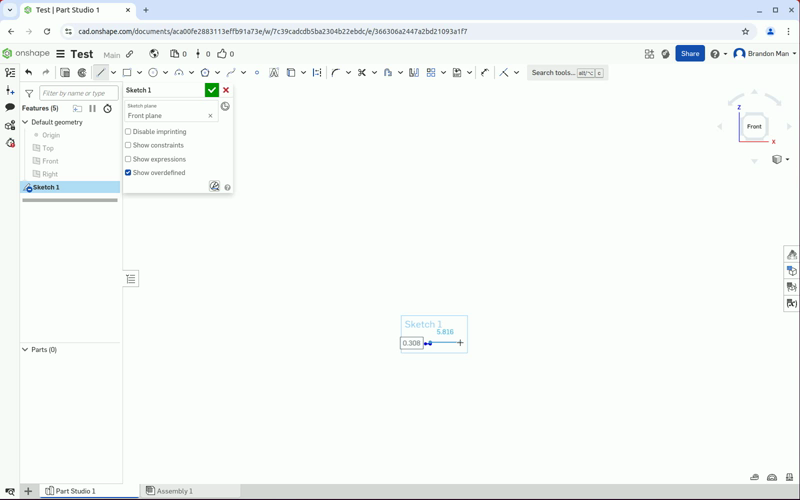
mouse_move(429, 342)
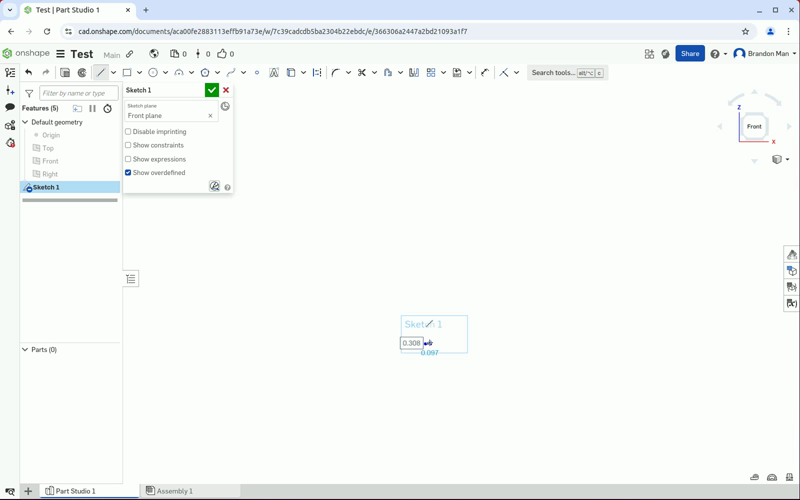
scroll(6)
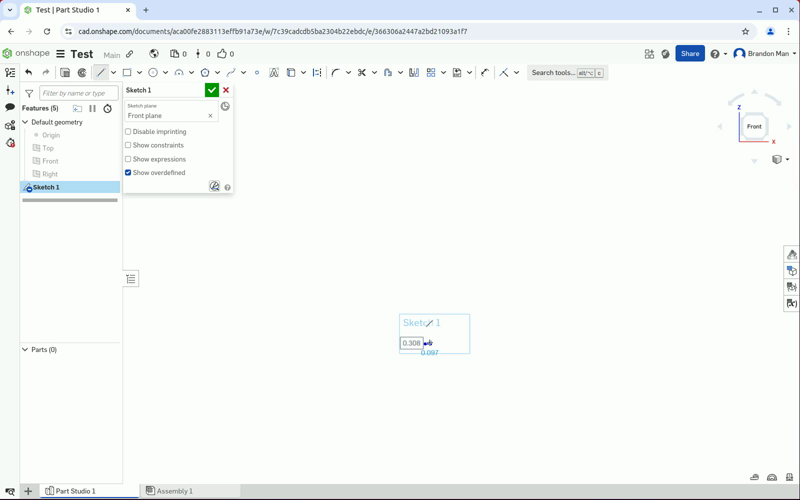
scroll(6)
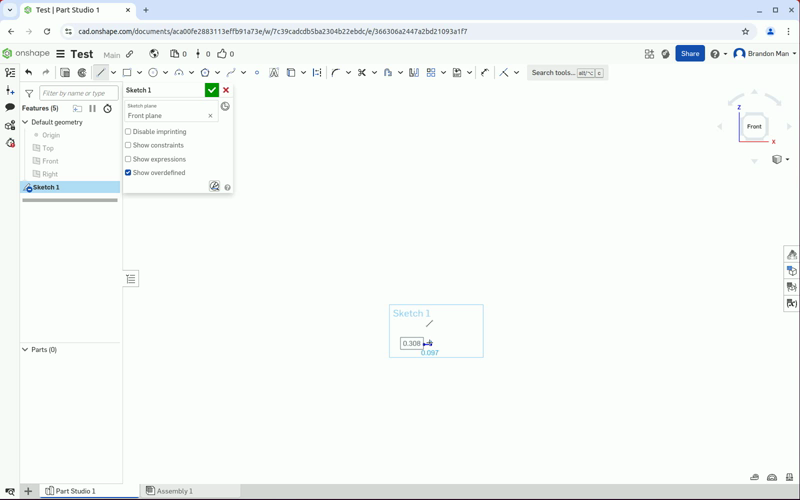
scroll(6)
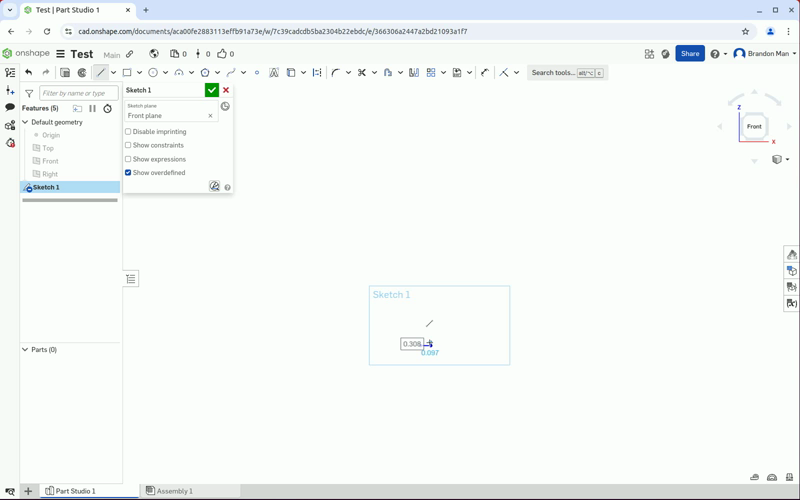
scroll(6)
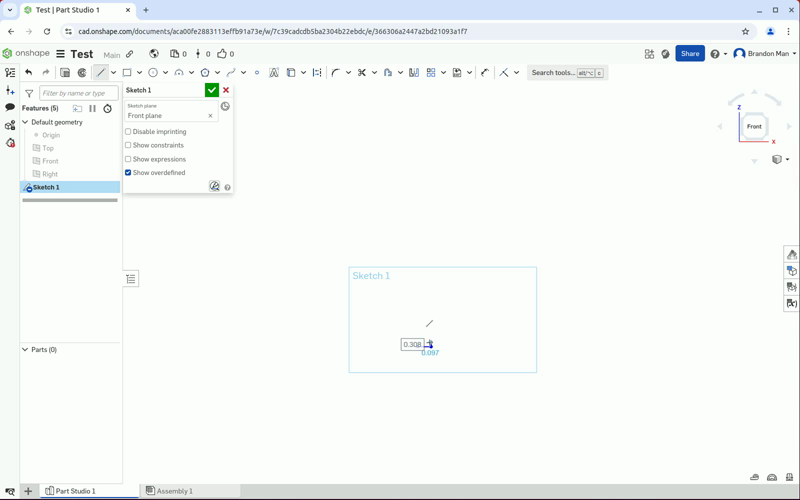
scroll(6)
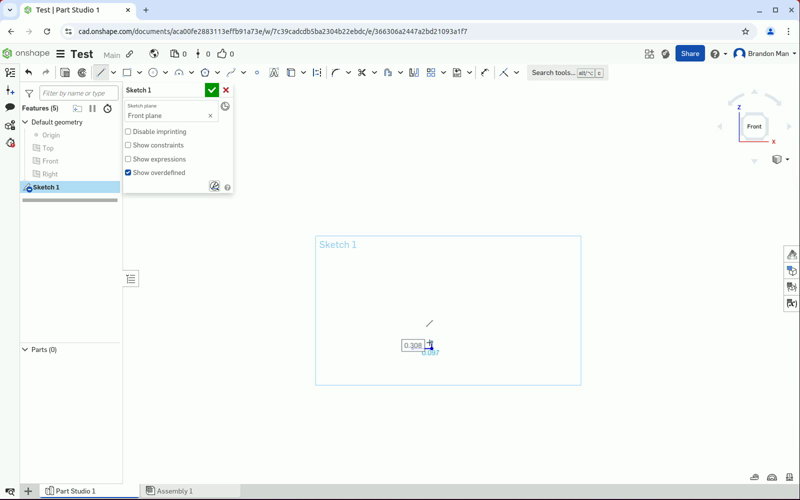
scroll(6)
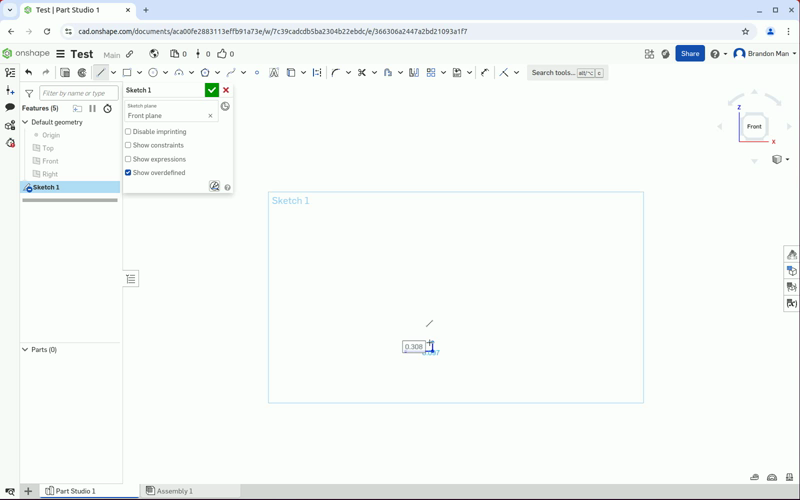
scroll(6)
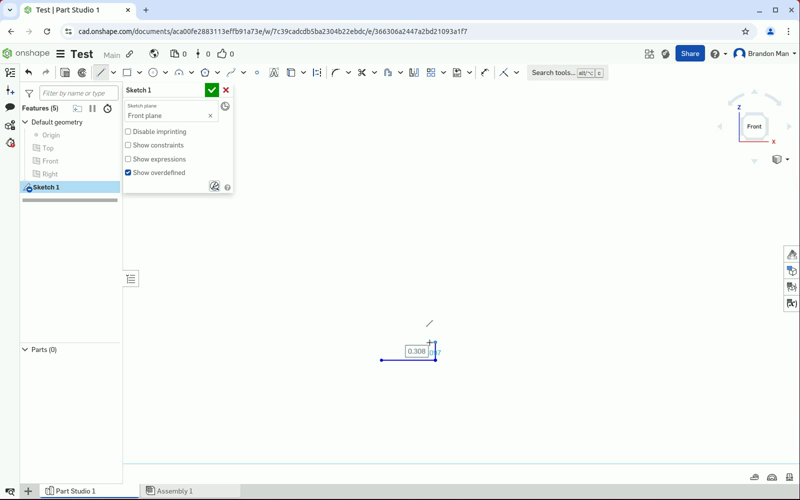
click(429, 342)
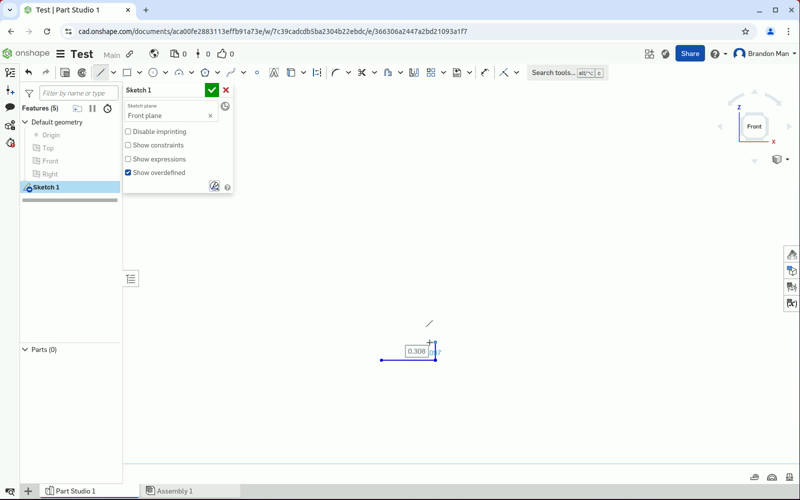
scroll(-6)
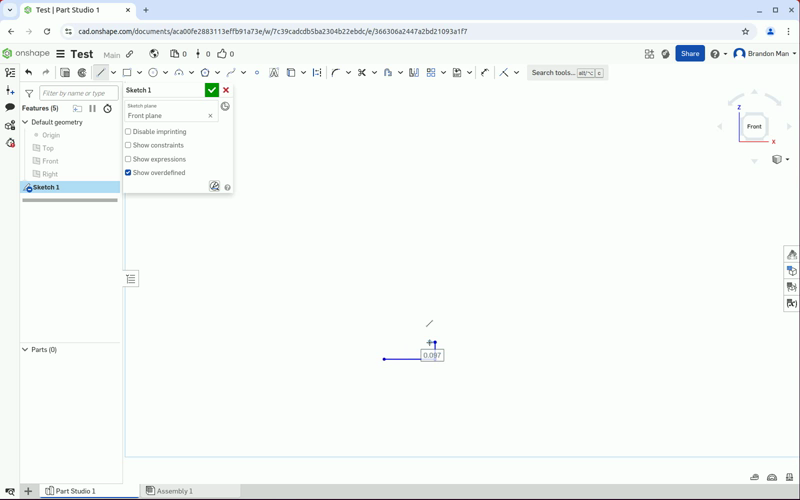
scroll(-6)
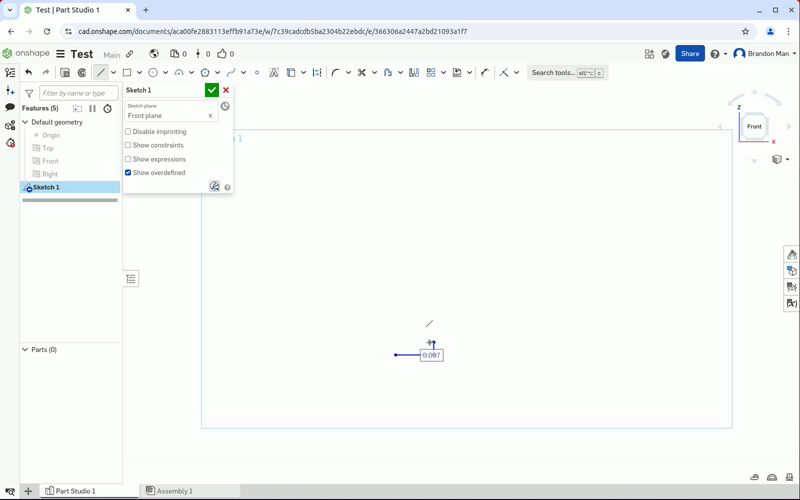
scroll(-6)
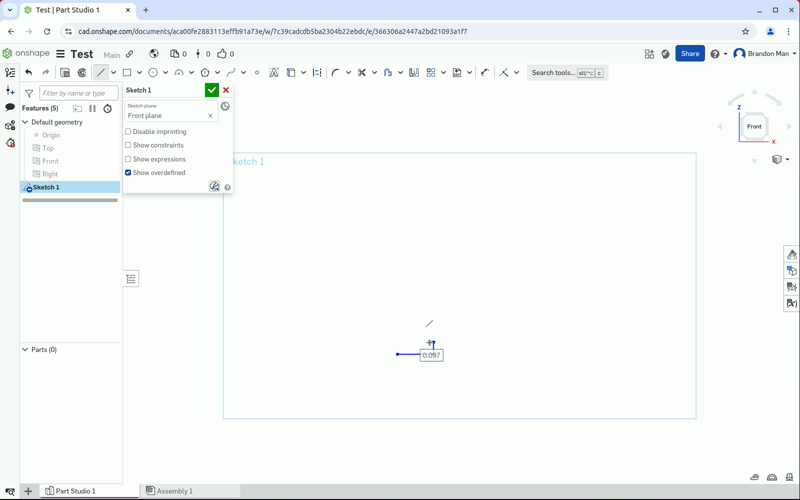
scroll(-6)
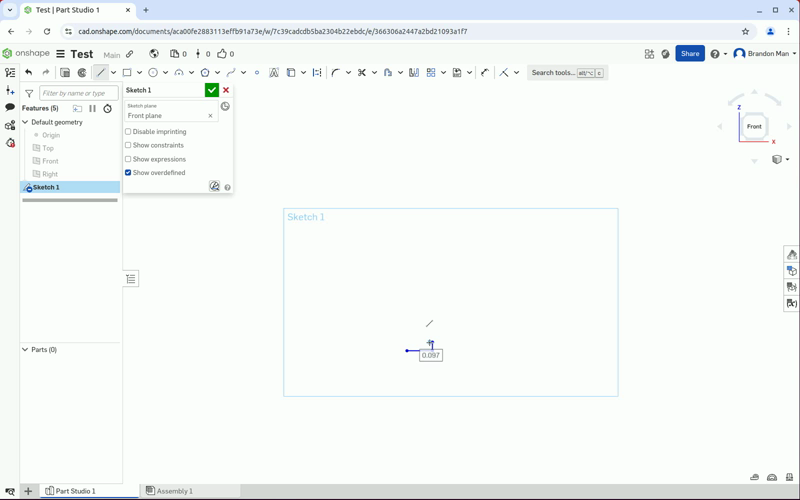
scroll(-6)
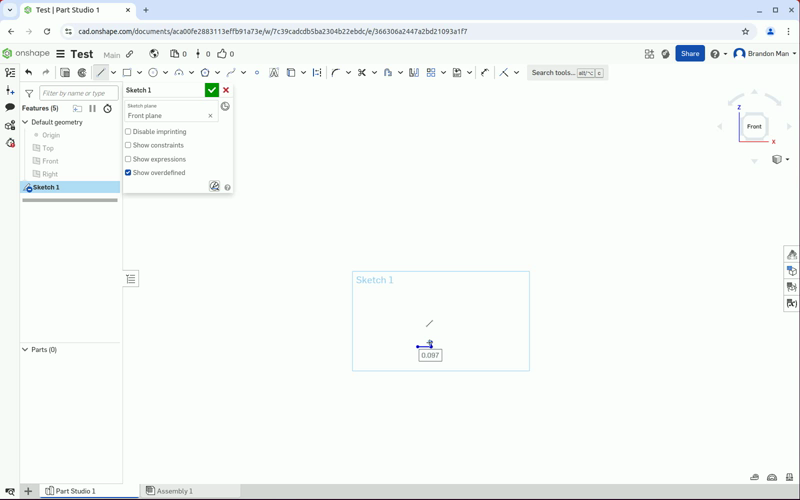
scroll(-6)
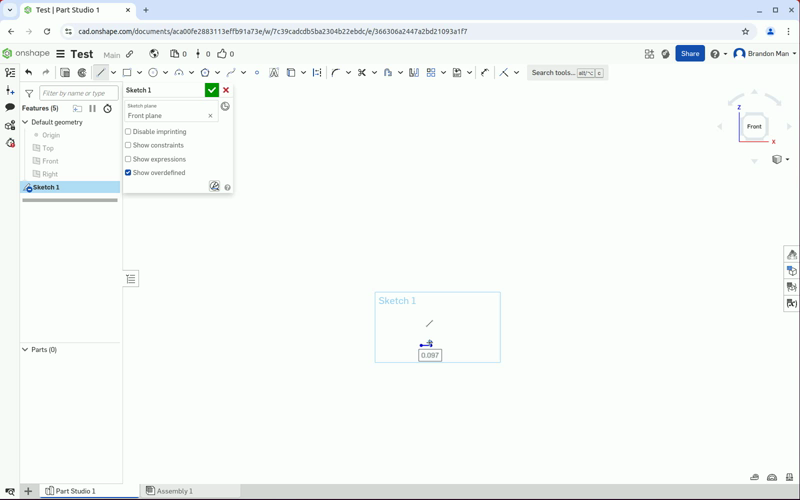
scroll(-6)
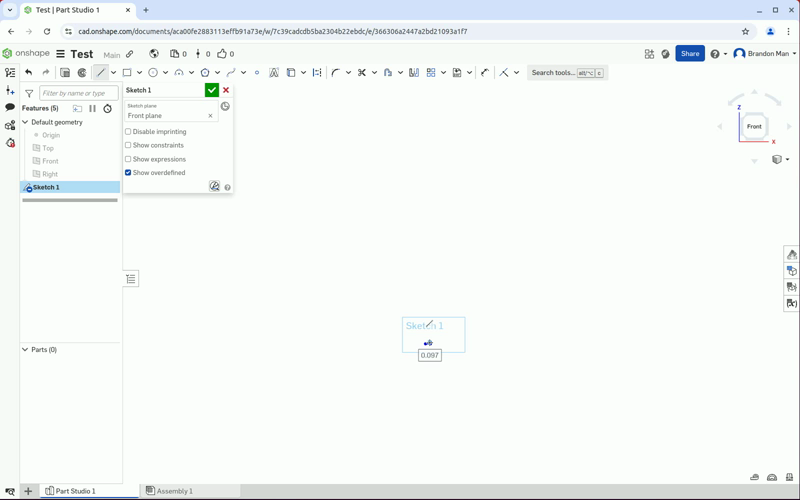
key_up(shift)
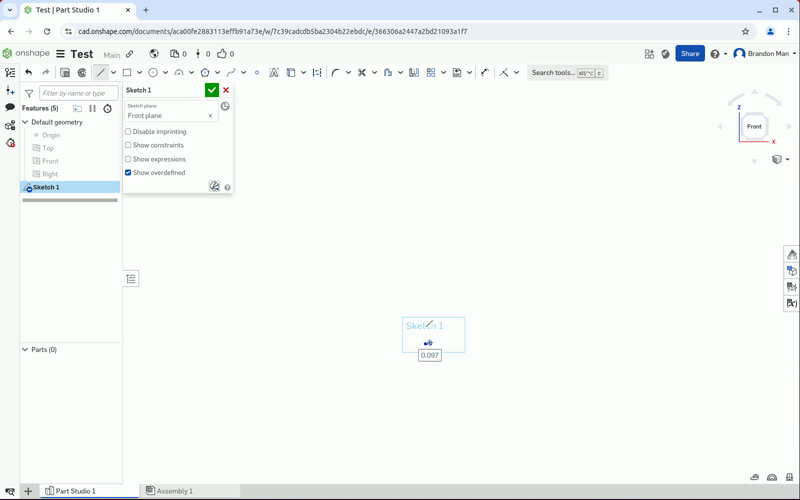
key_down(shift)
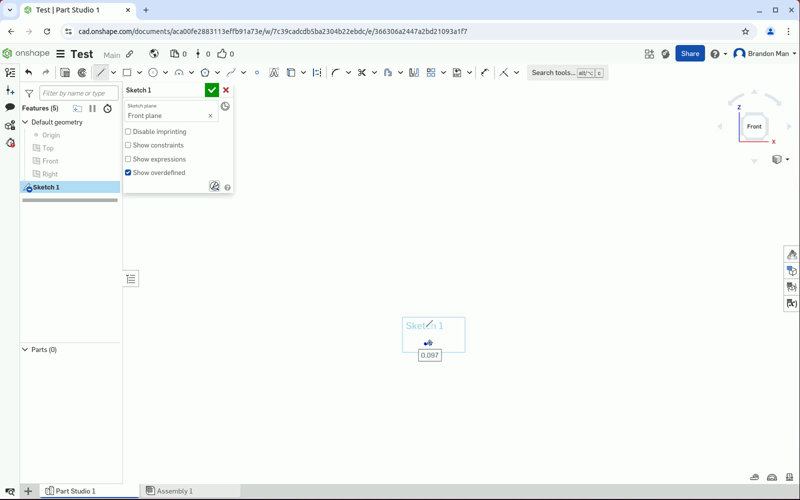
mouse_move(429, 275)
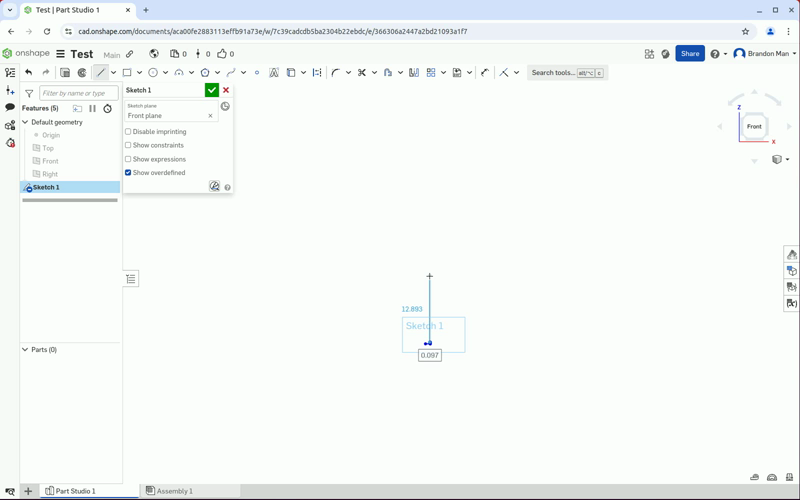
click(429, 275)
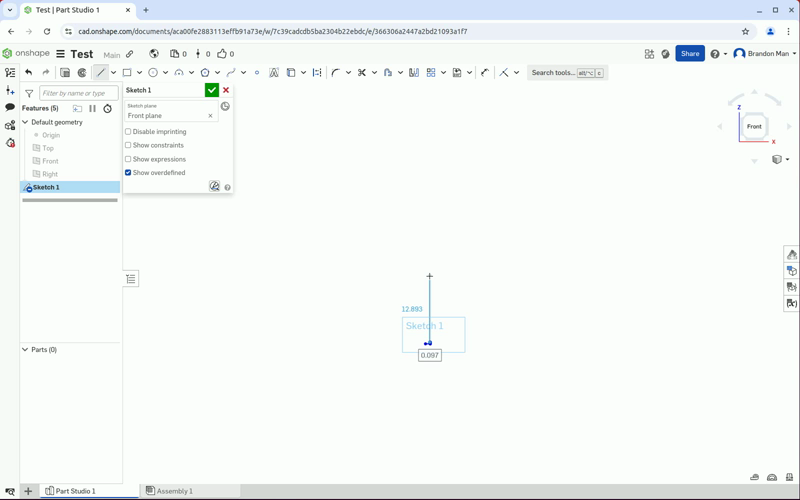
key_up(shift)
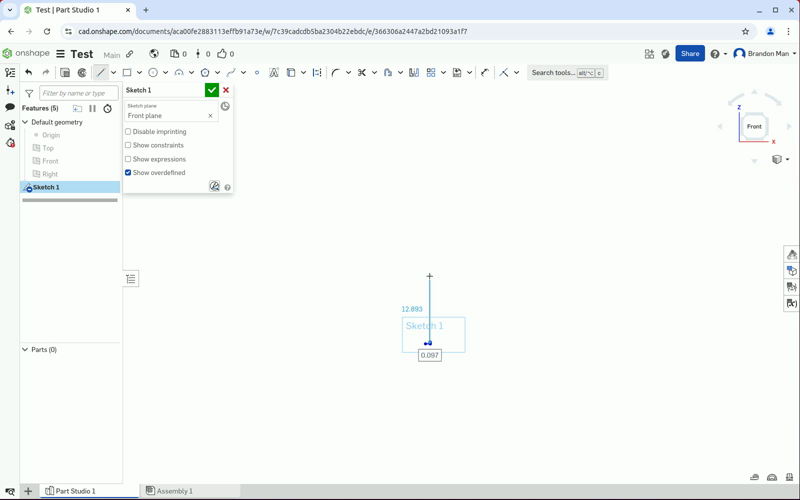
key_down(shift)
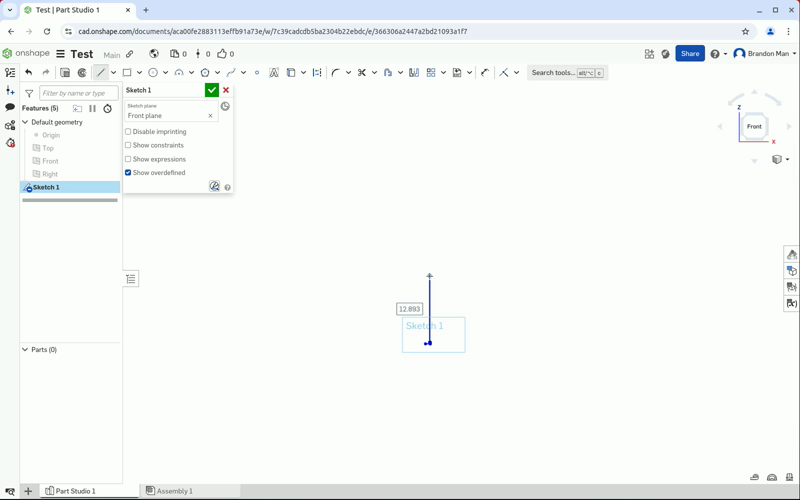
mouse_move(459, 275)
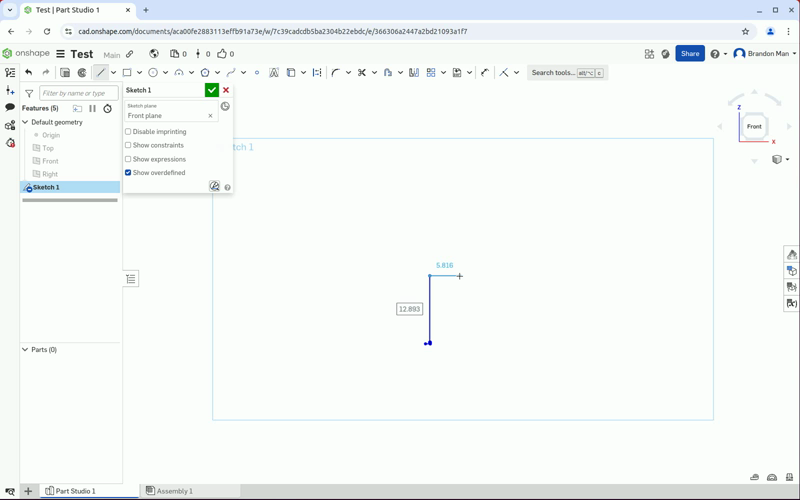
mouse_move(484, 275)
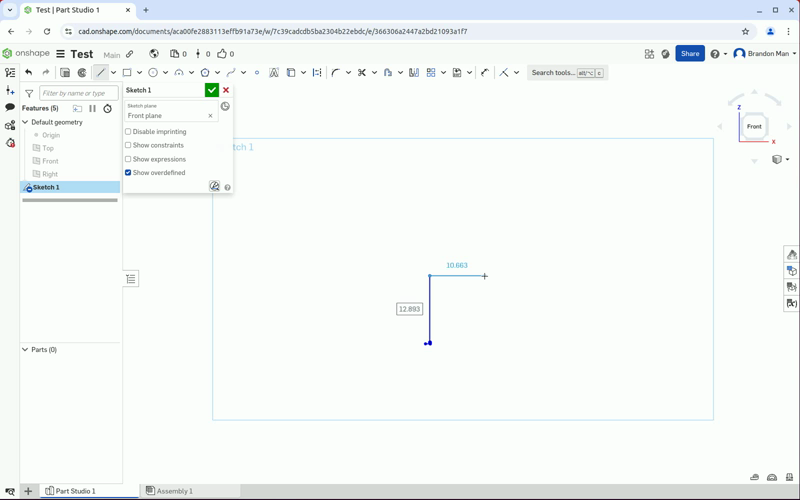
click(484, 275)
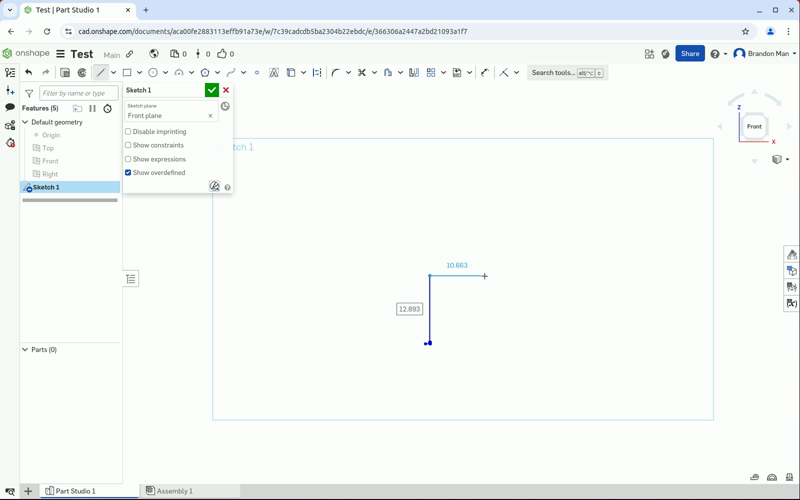
key_up(shift)
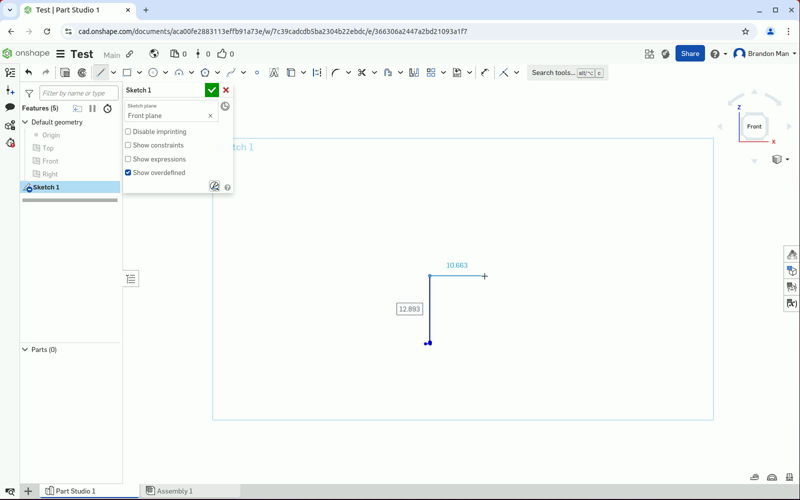
key_down(shift)
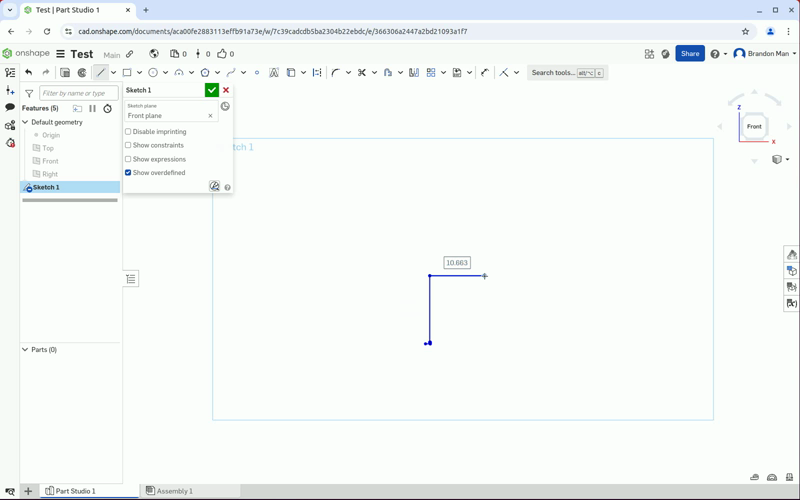
mouse_move(484, 342)
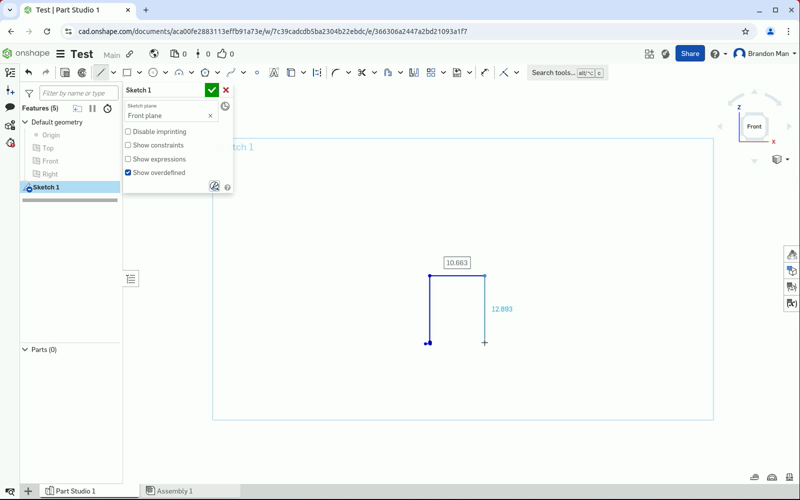
click(484, 342)
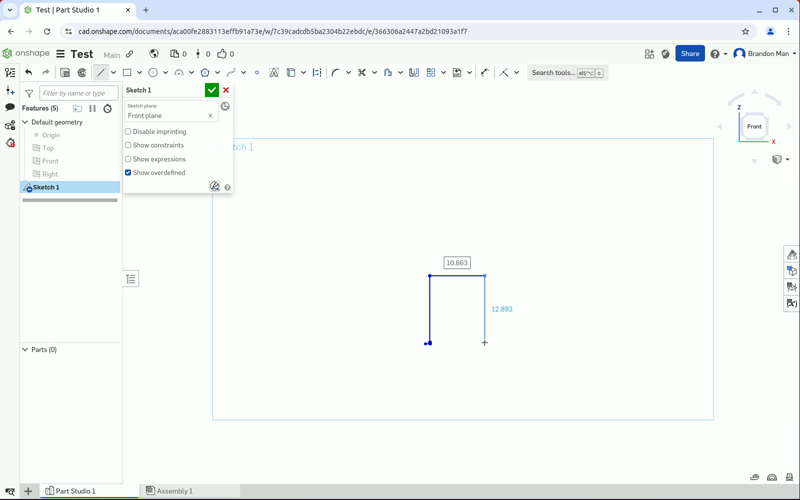
key_up(shift)
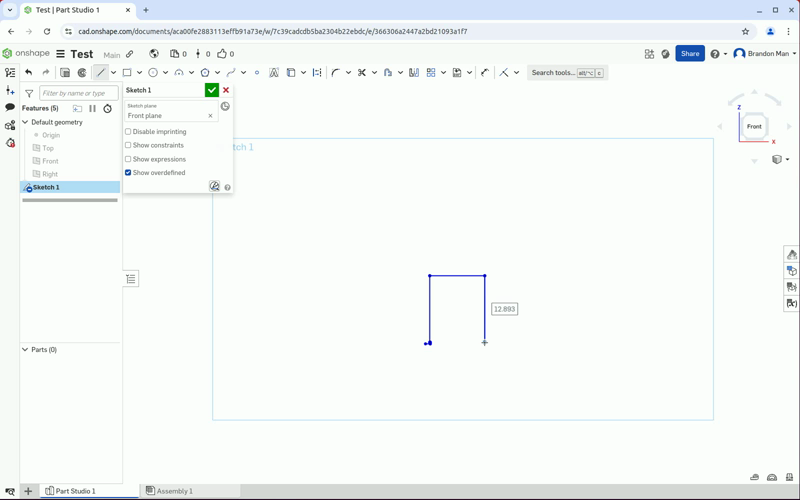
key_down(shift)
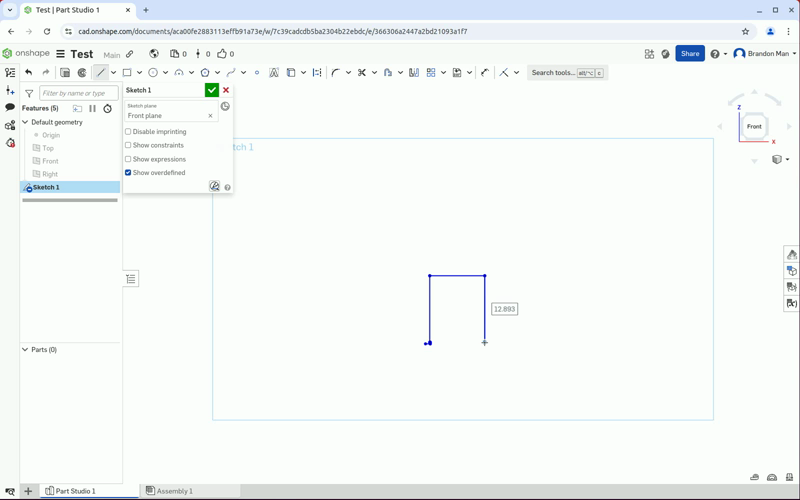
mouse_move(514, 342)
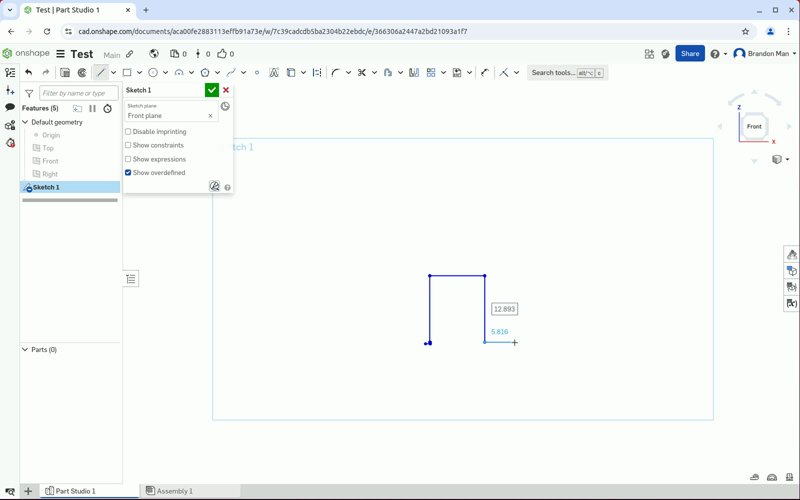
mouse_move(483, 342)
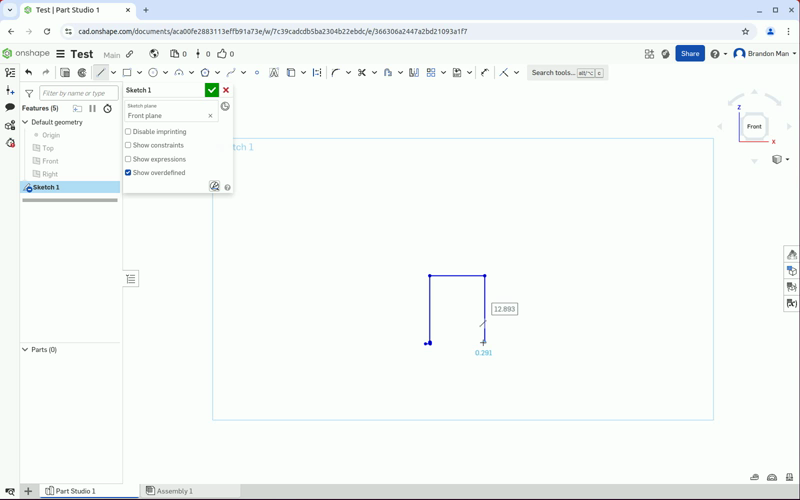
scroll(6)
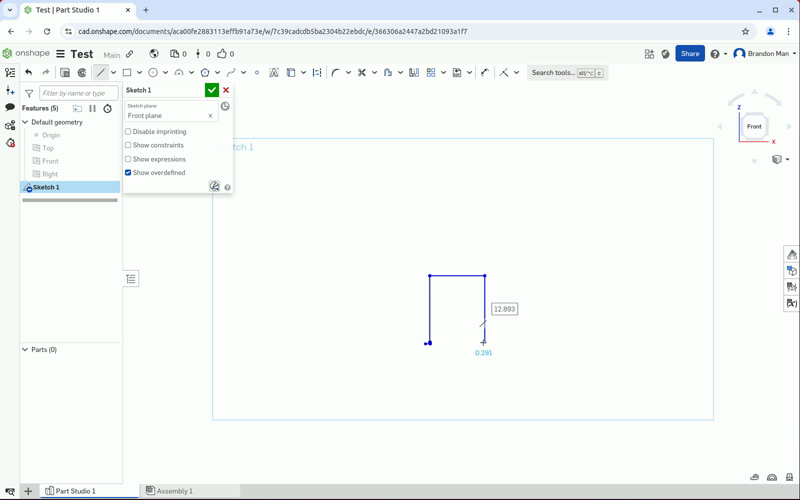
scroll(6)
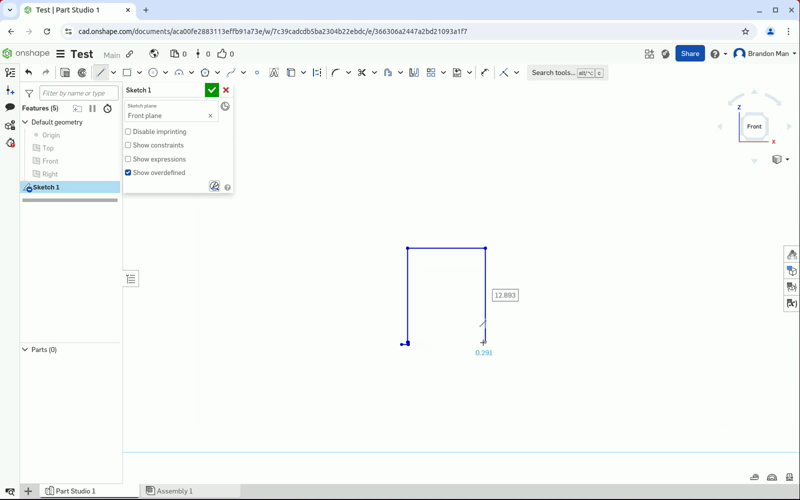
scroll(6)
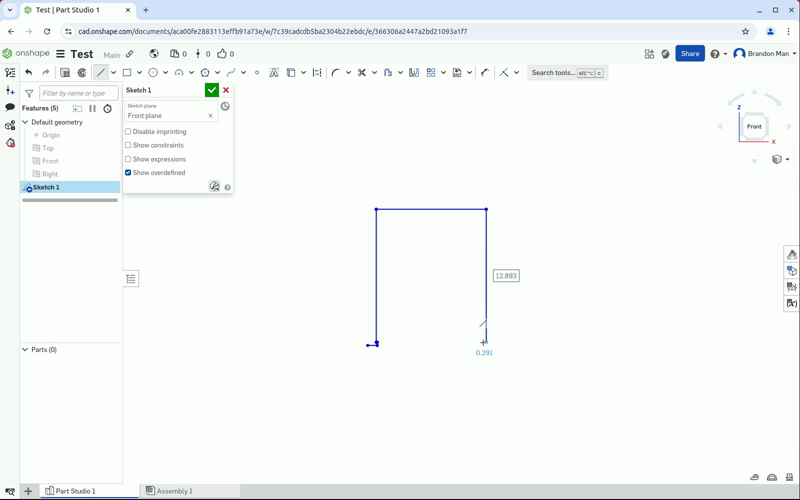
scroll(6)
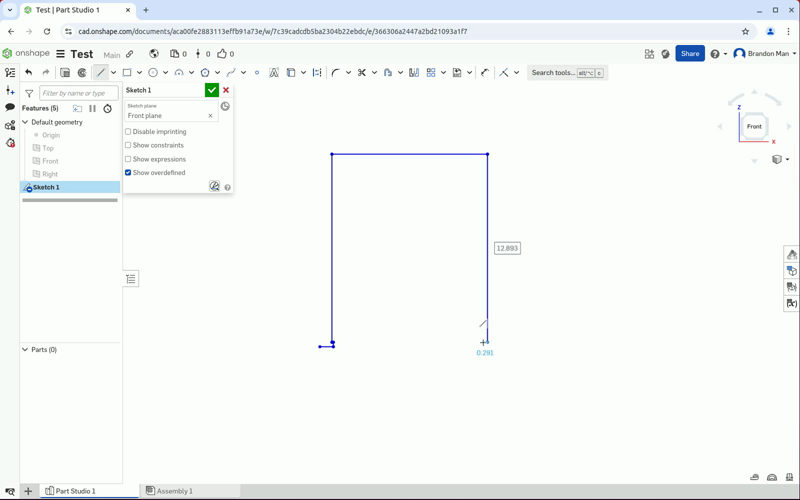
scroll(6)
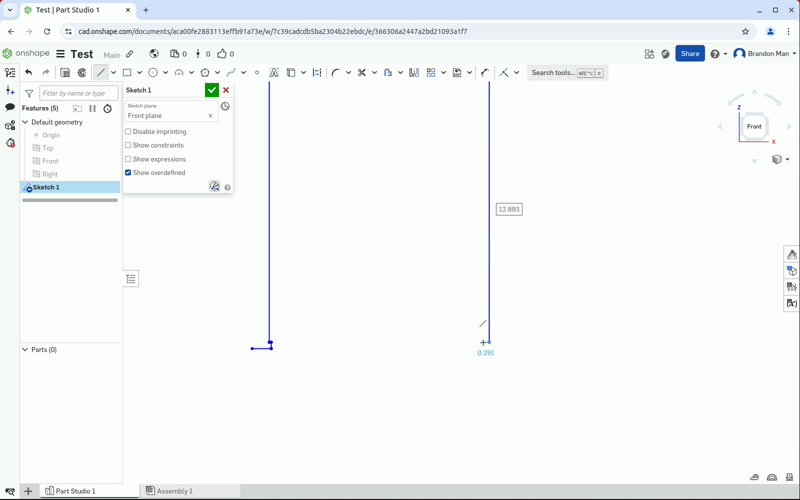
scroll(6)
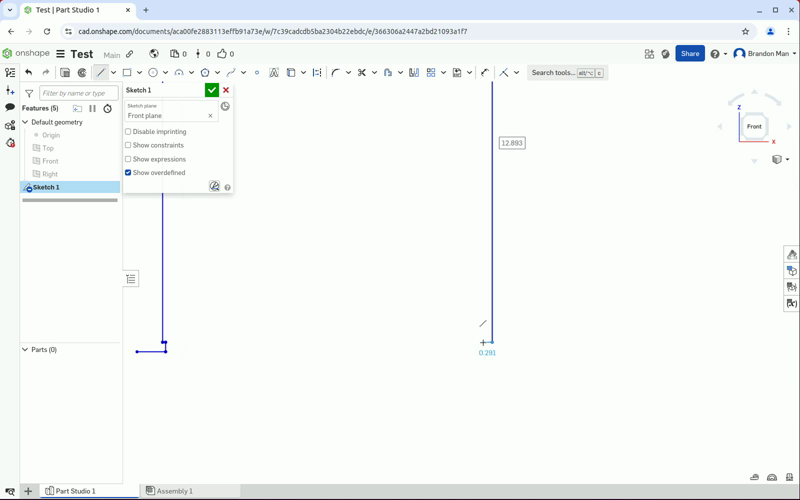
scroll(6)
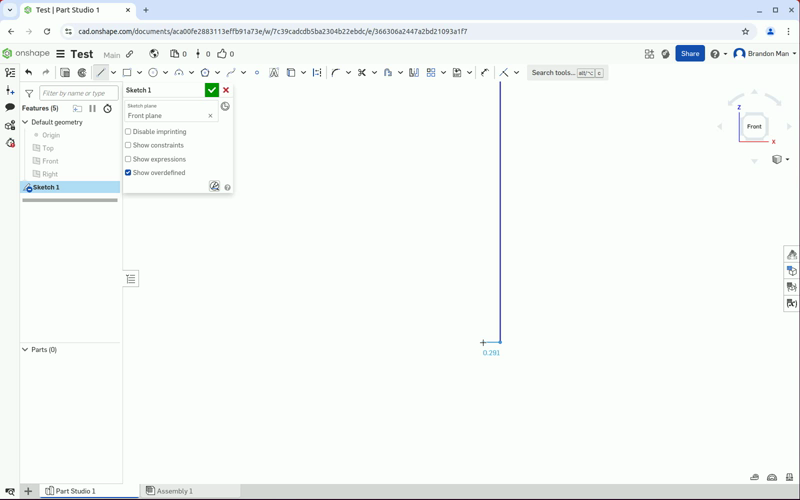
click(483, 342)
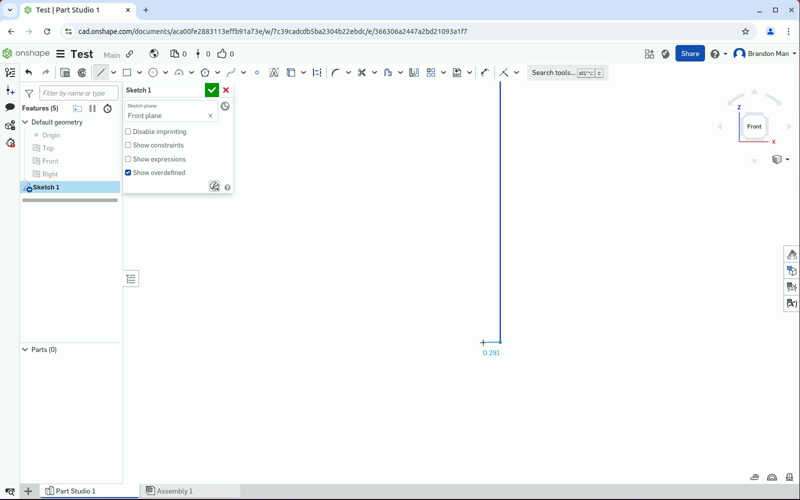
scroll(-6)
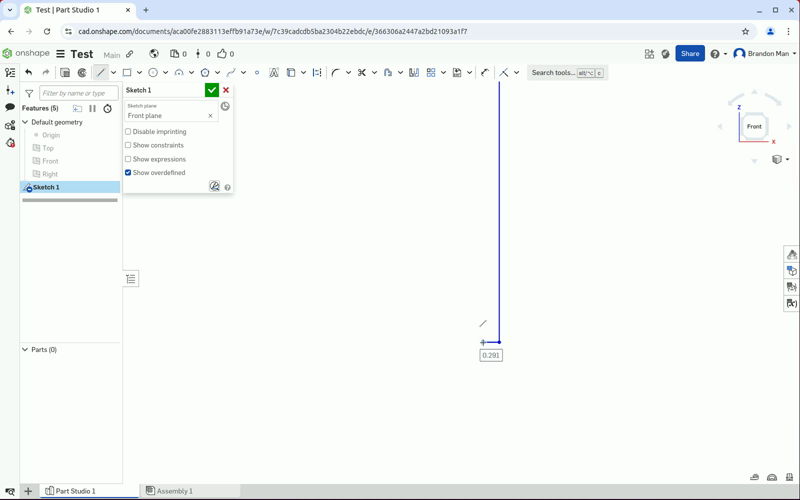
scroll(-6)
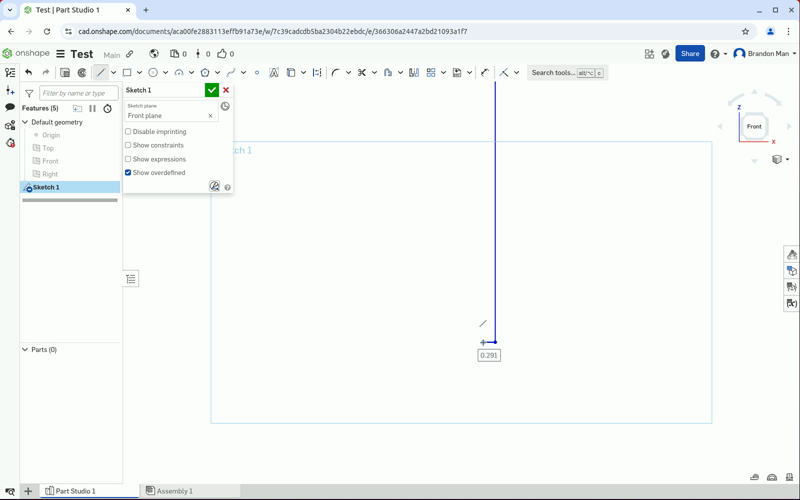
scroll(-6)
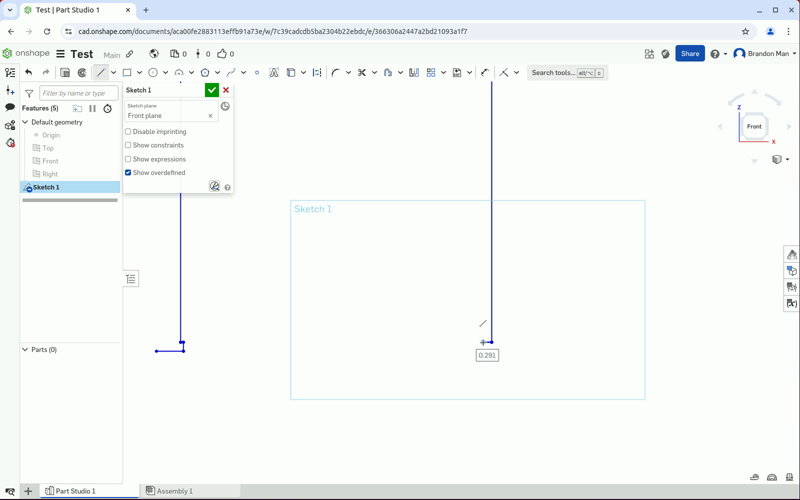
scroll(-6)
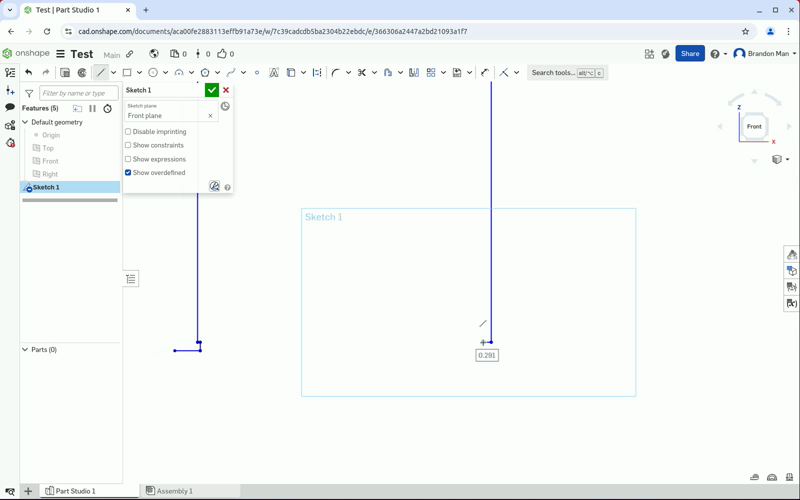
scroll(-6)
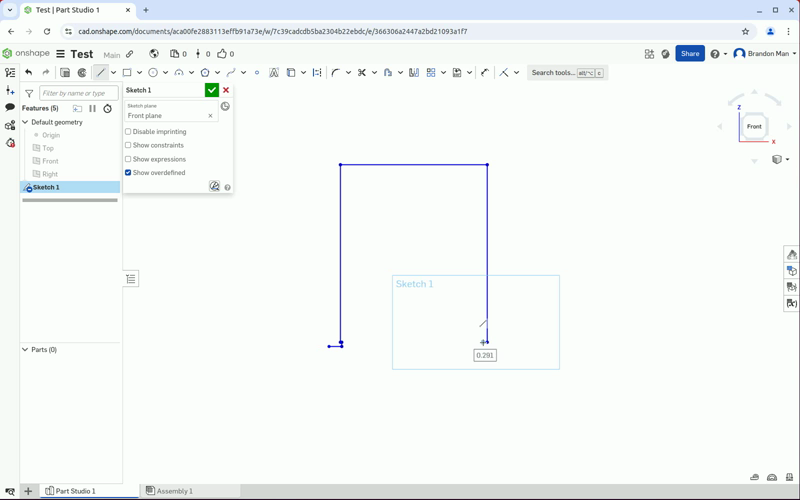
scroll(-6)
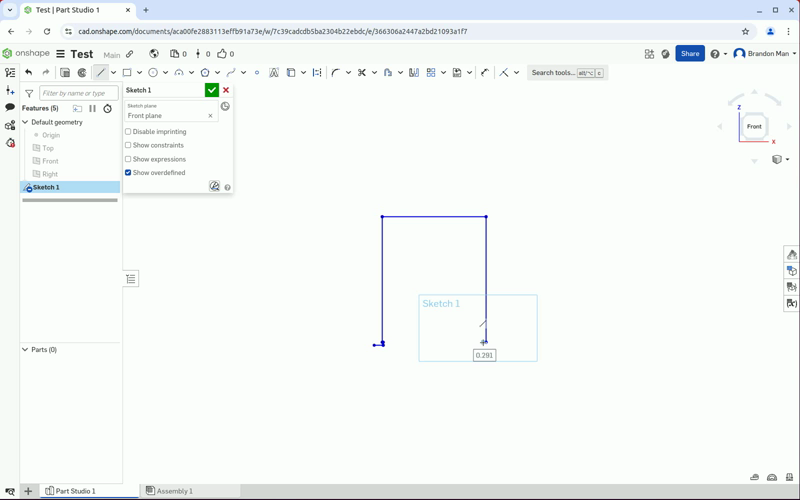
scroll(-6)
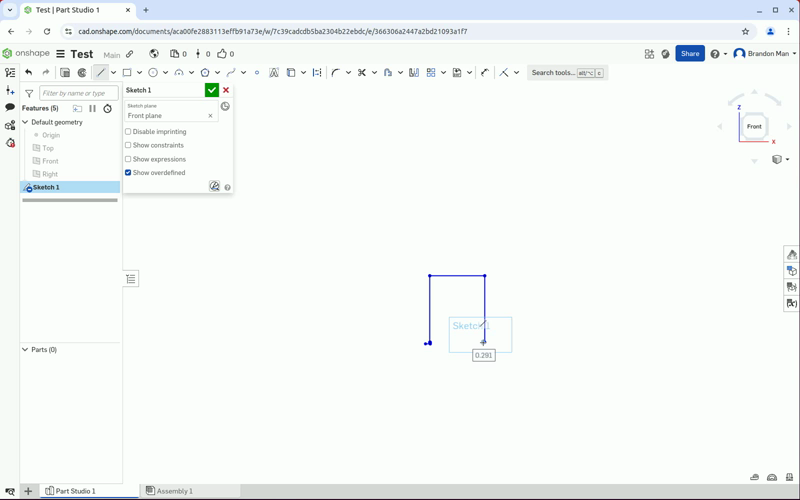
key_up(shift)
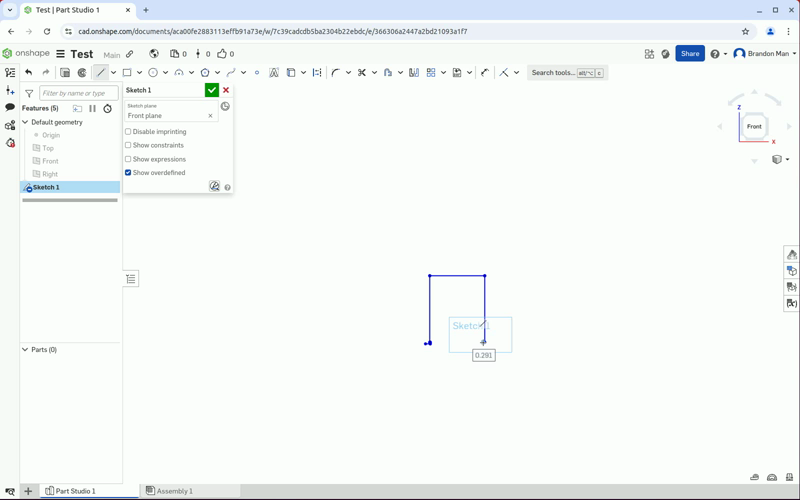
key_down(shift)
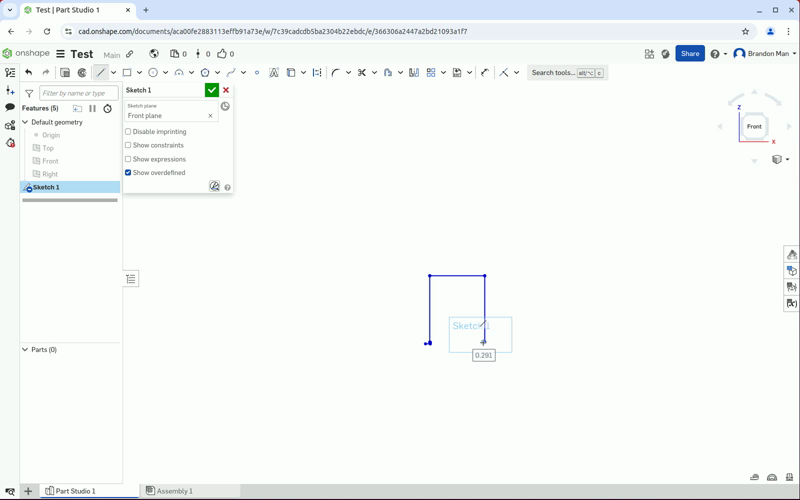
mouse_move(513, 342)
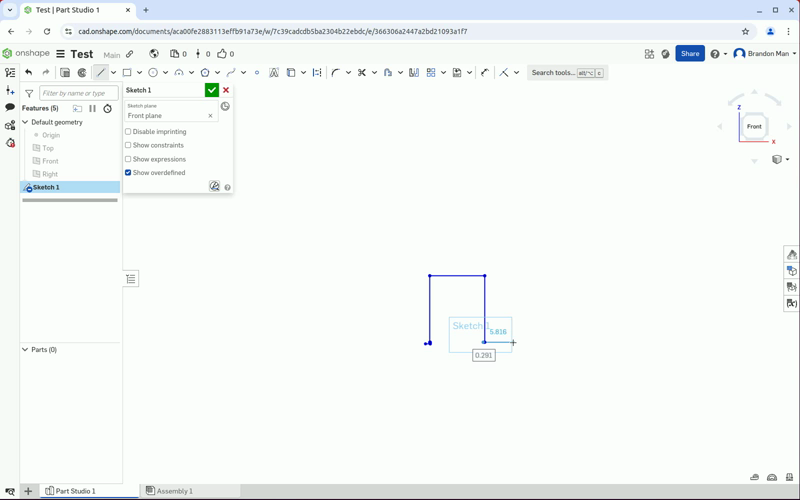
mouse_move(483, 343)
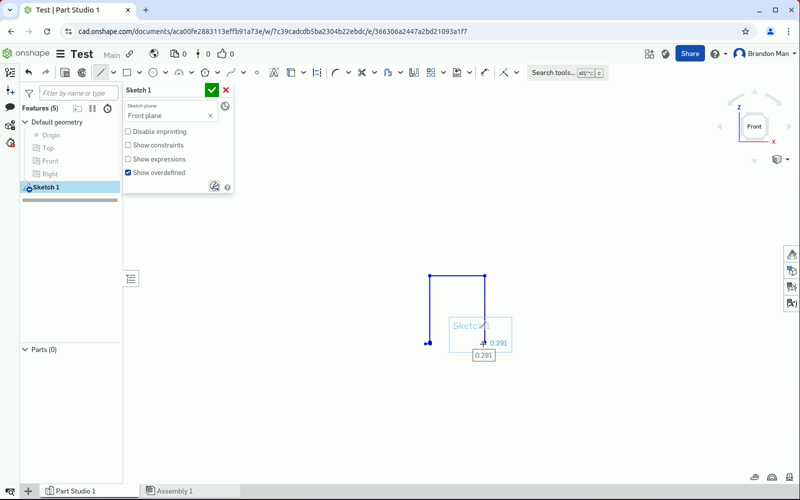
scroll(6)
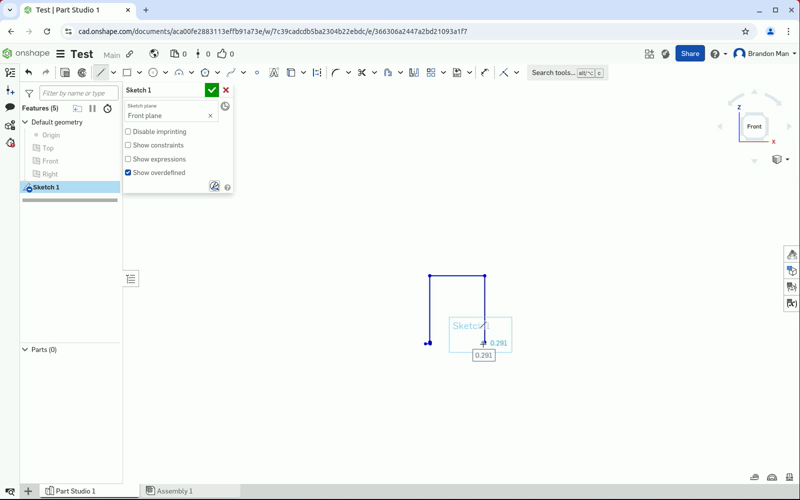
scroll(6)
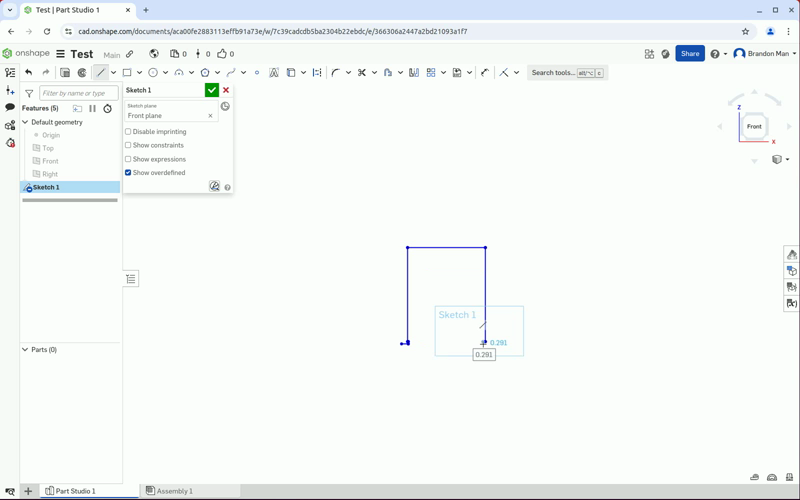
scroll(6)
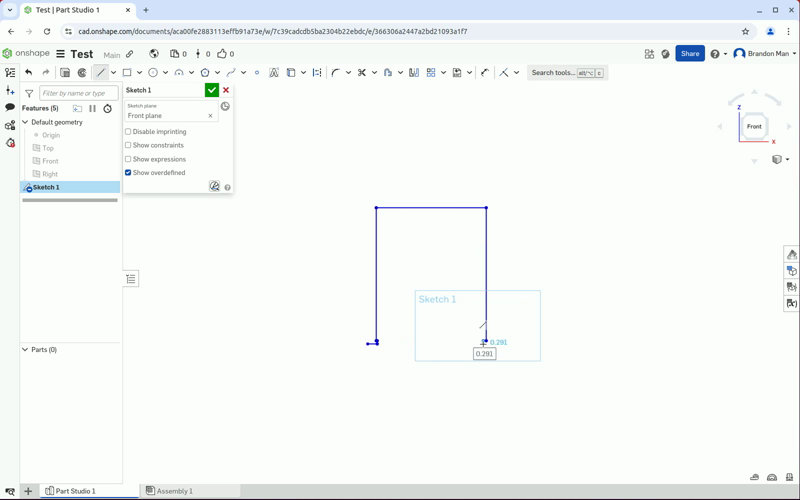
scroll(6)
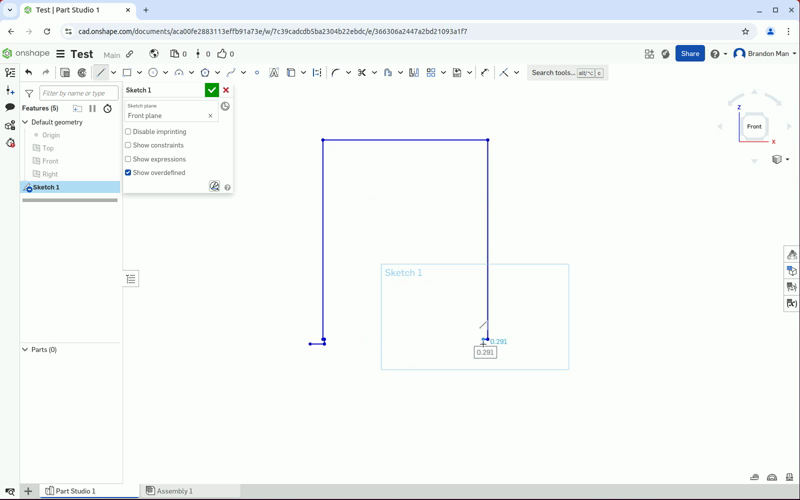
scroll(6)
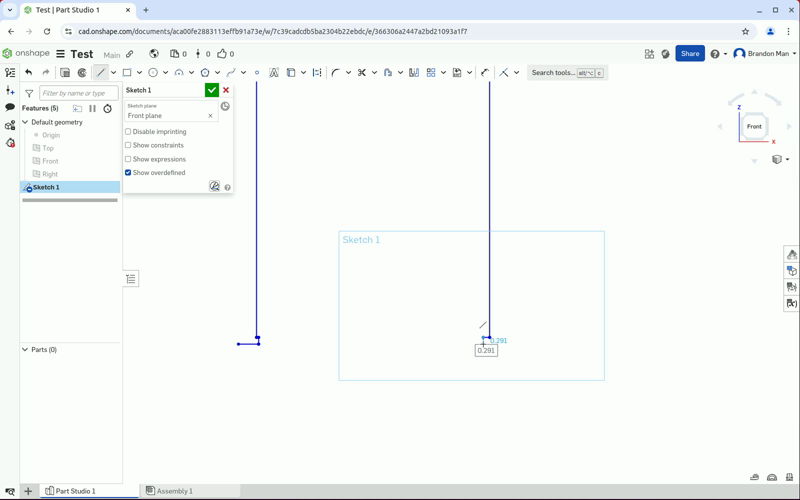
scroll(6)
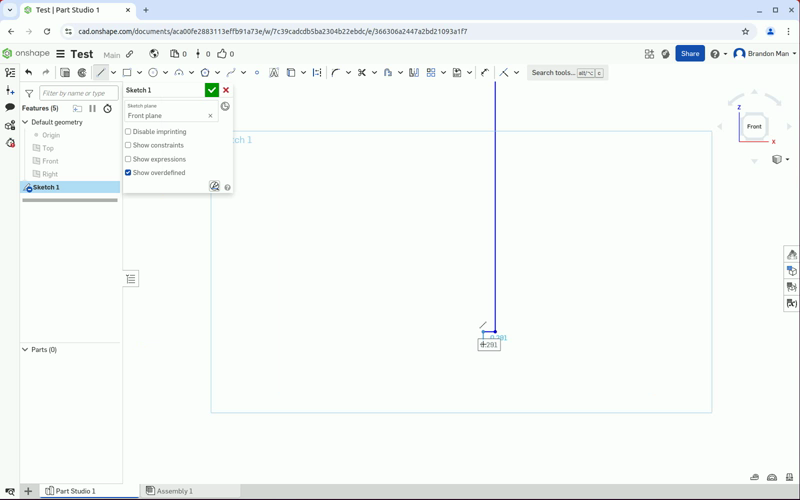
scroll(6)
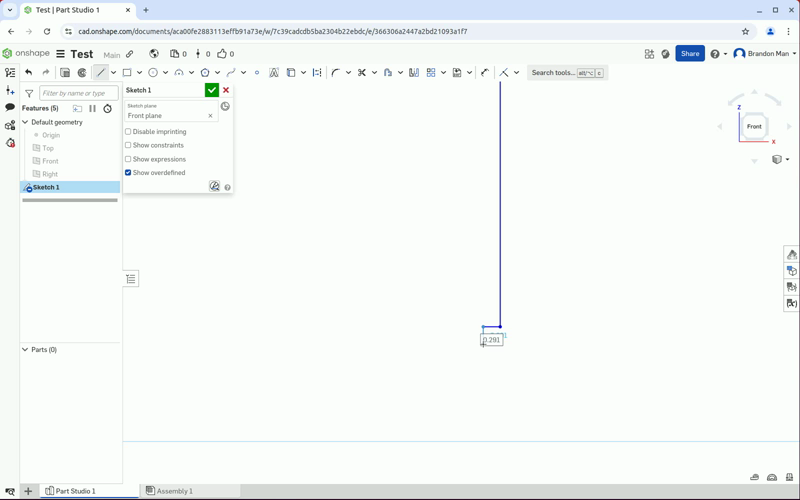
click(483, 343)
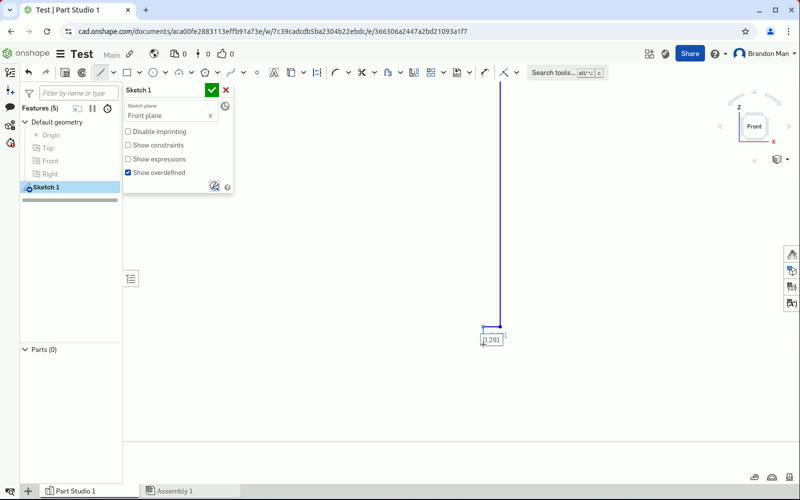
scroll(-6)
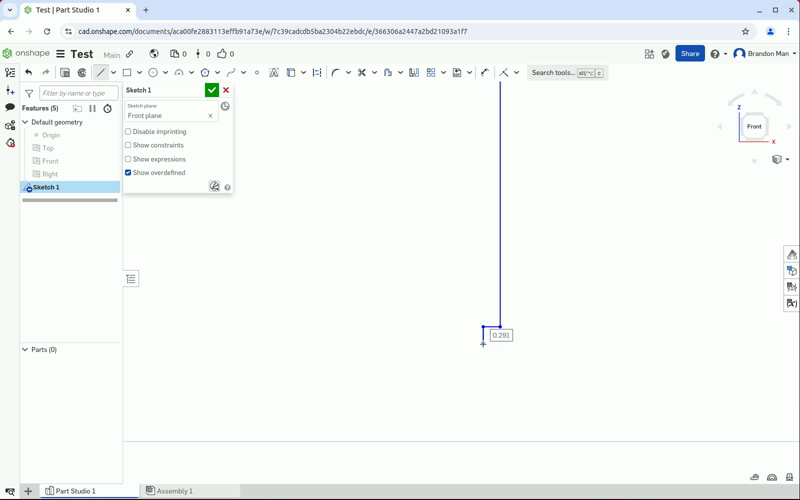
scroll(-6)
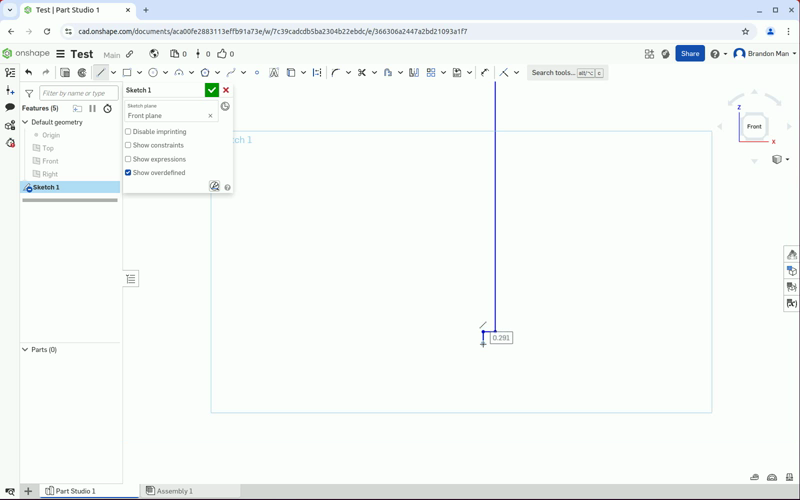
scroll(-6)
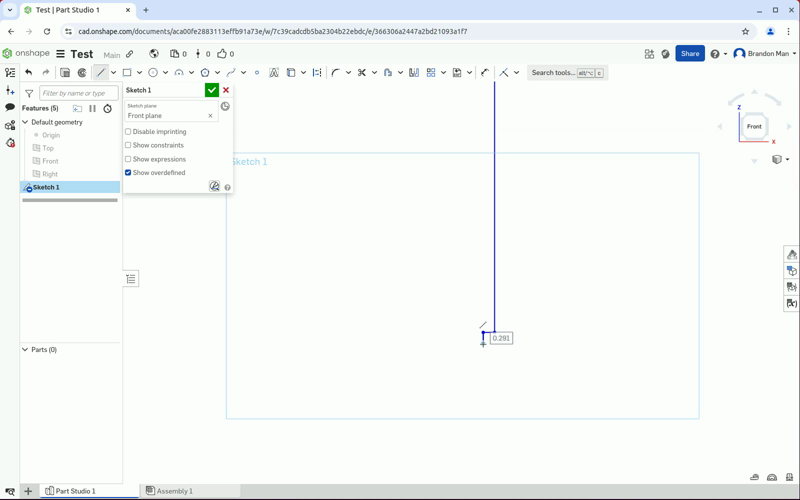
scroll(-6)
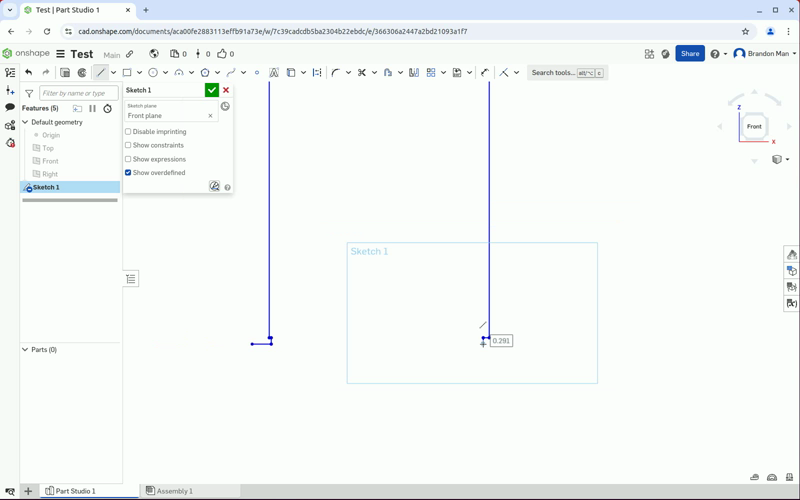
scroll(-6)
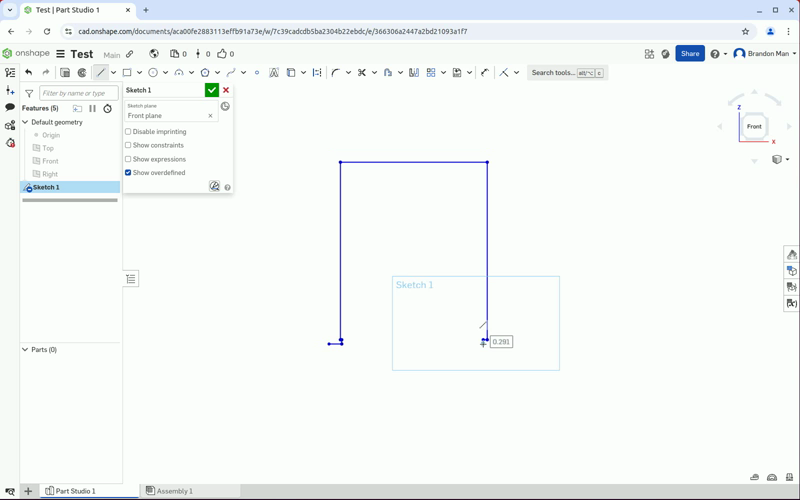
scroll(-6)
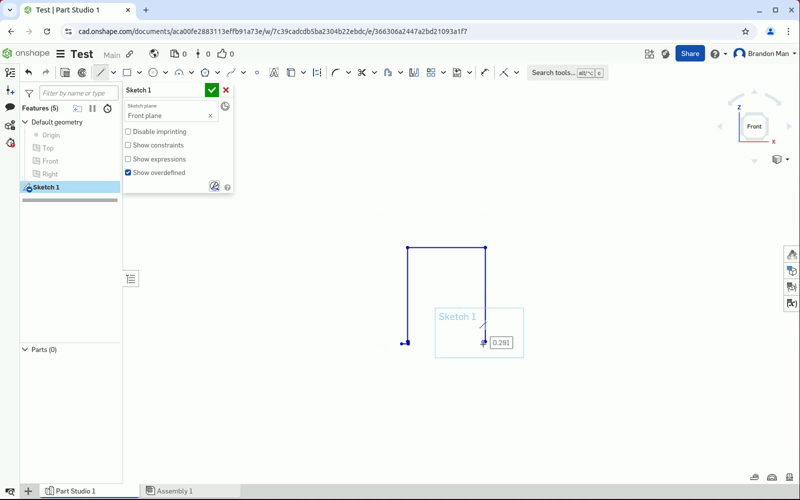
scroll(-6)
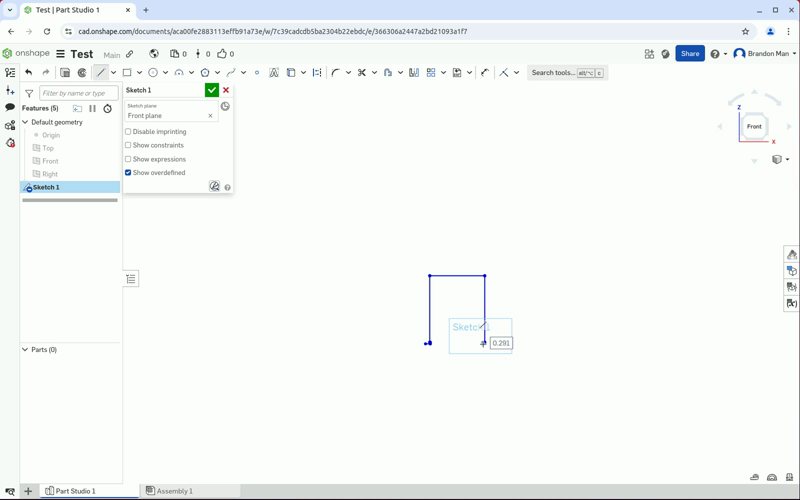
key_up(shift)
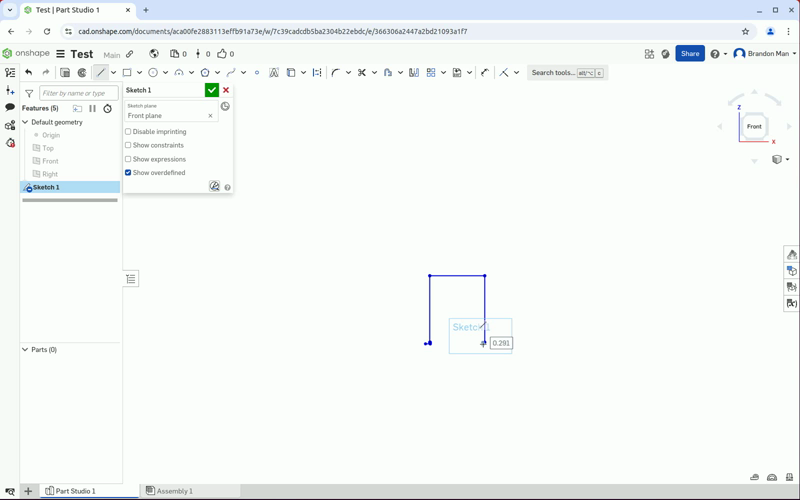
key_down(shift)
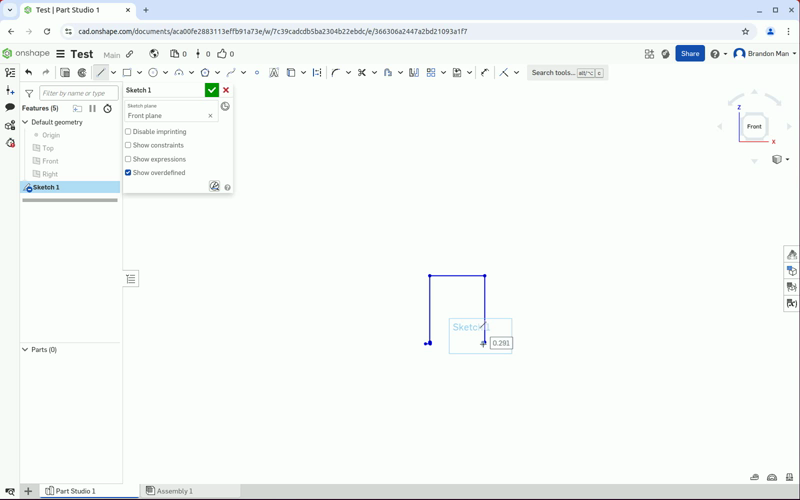
mouse_move(513, 343)
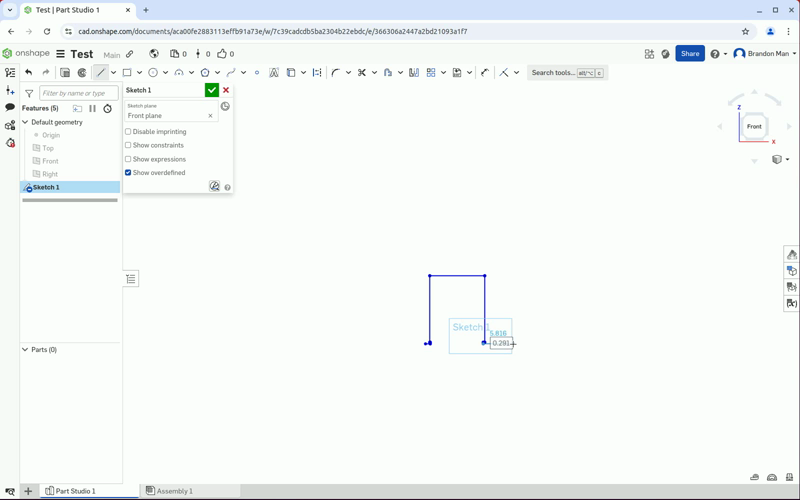
mouse_move(487, 343)
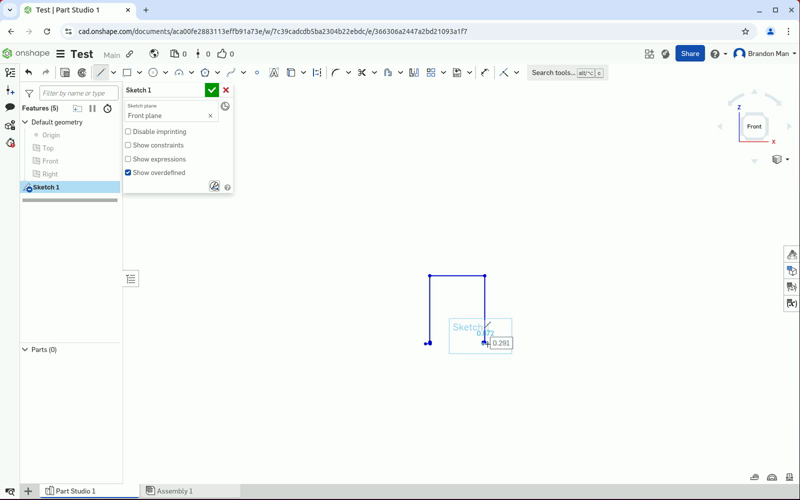
scroll(6)
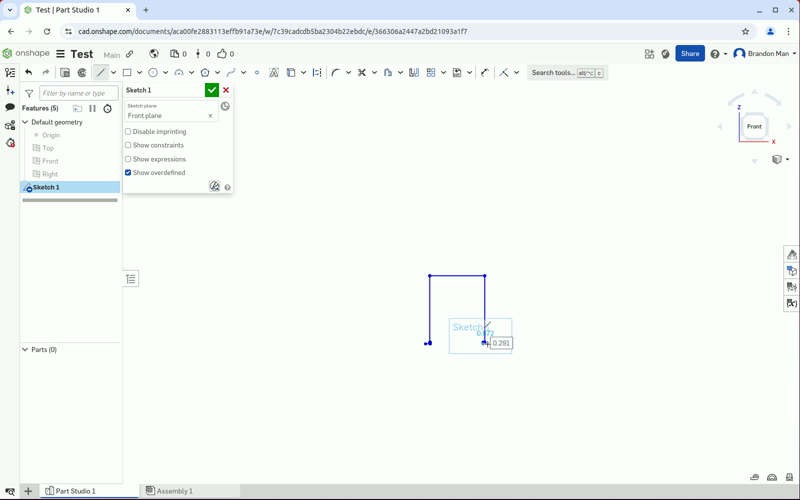
scroll(6)
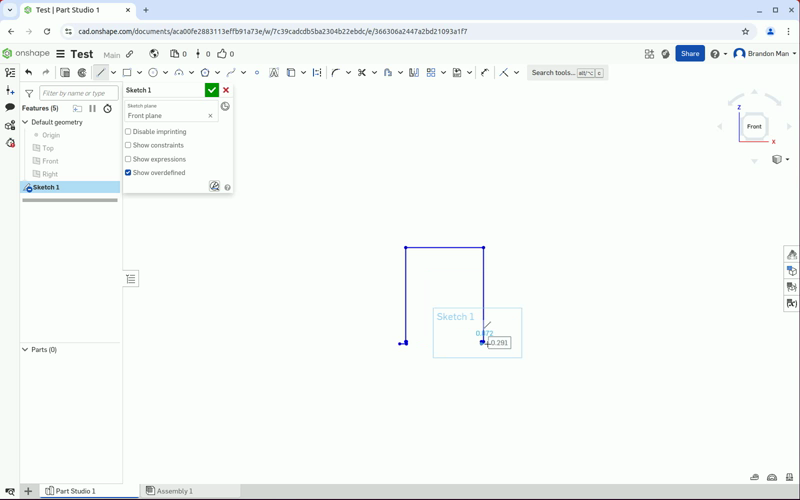
scroll(6)
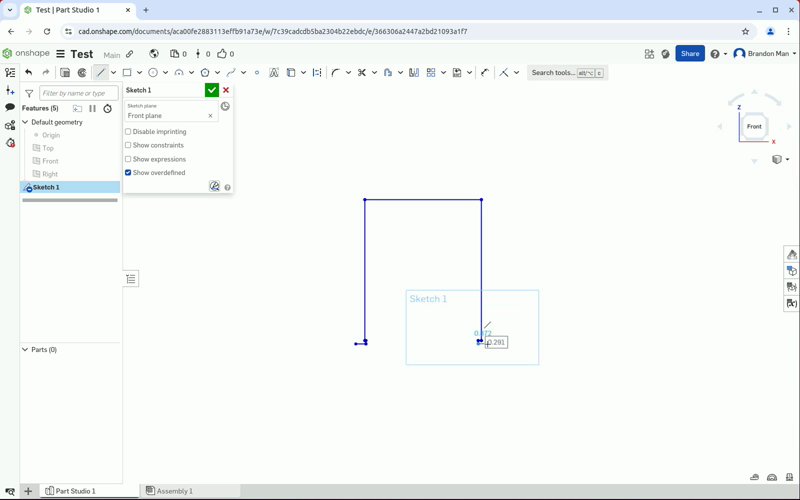
scroll(6)
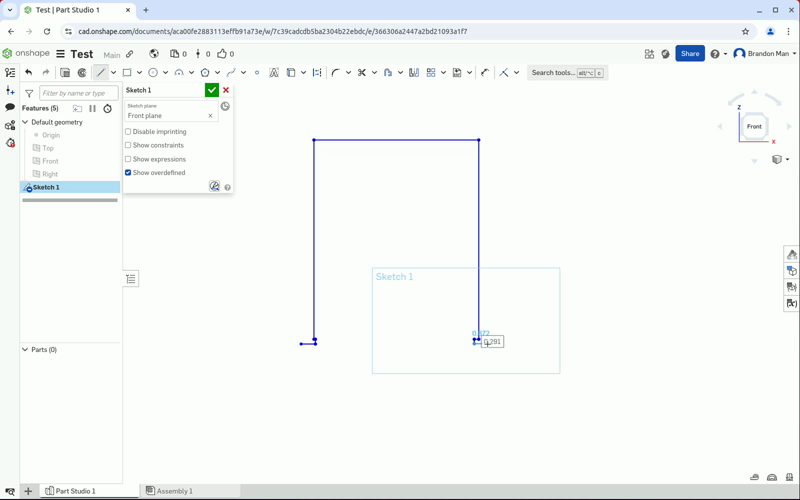
scroll(6)
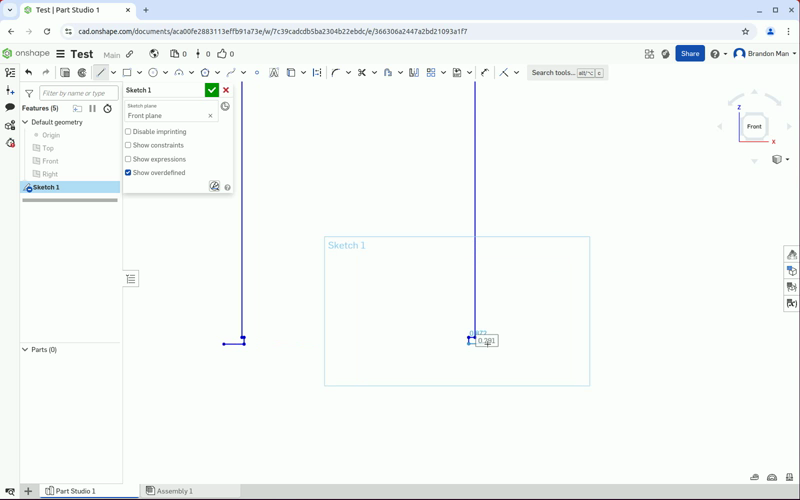
scroll(6)
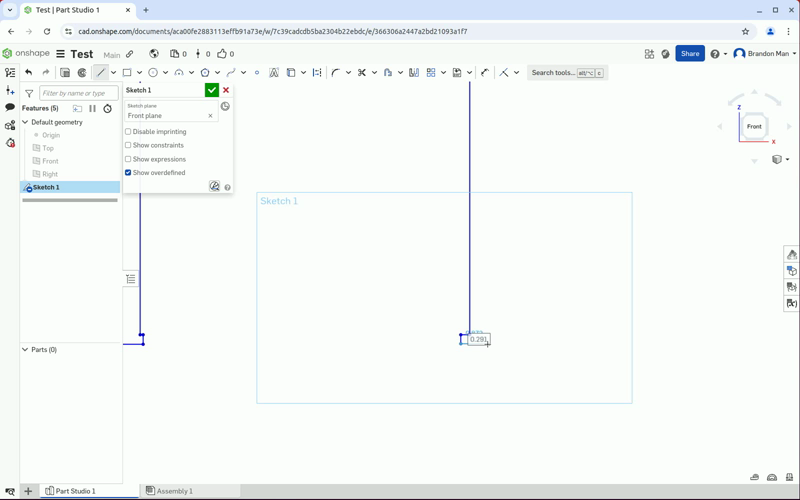
scroll(6)
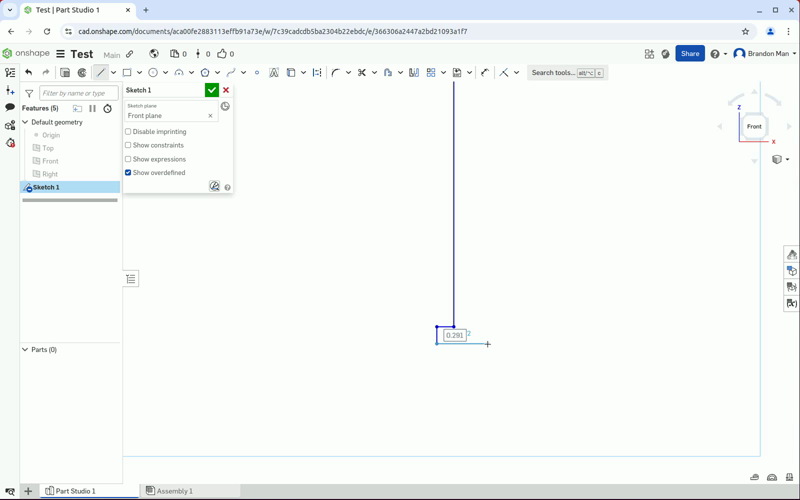
click(487, 343)
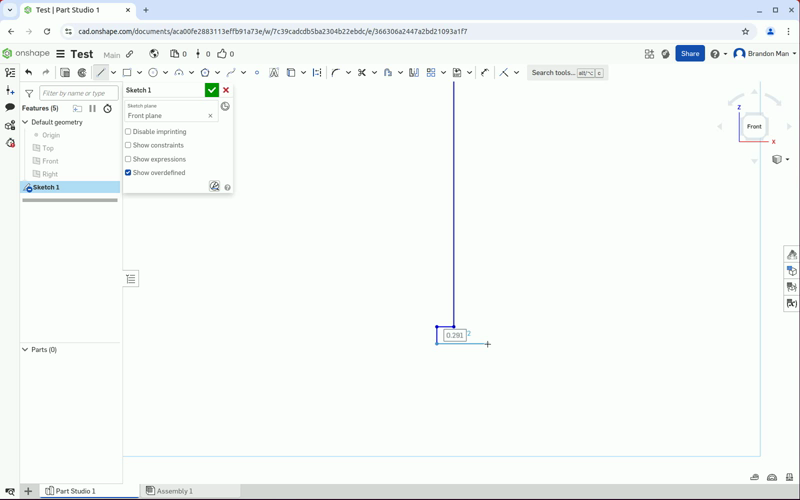
scroll(-6)
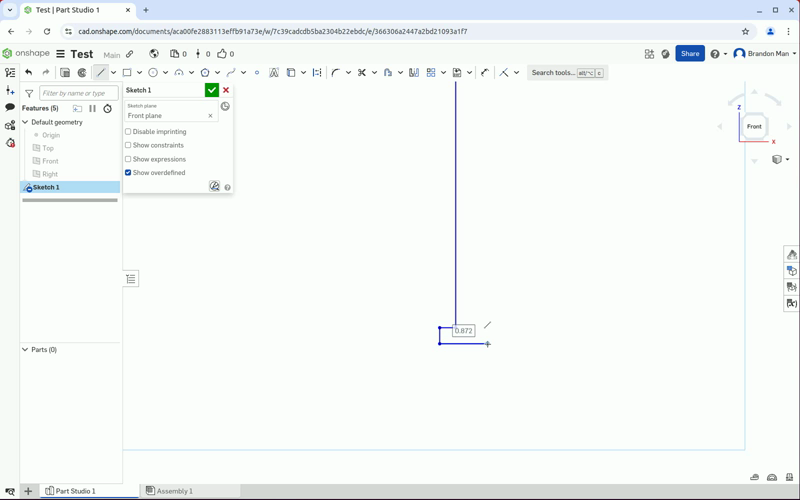
scroll(-6)
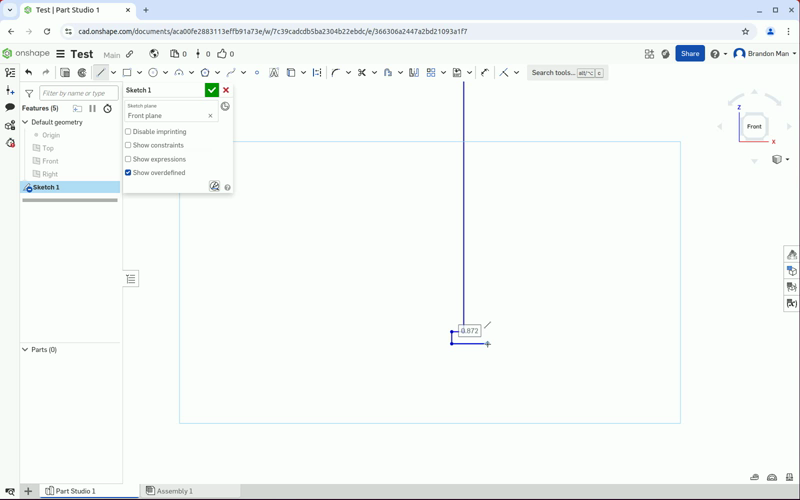
scroll(-6)
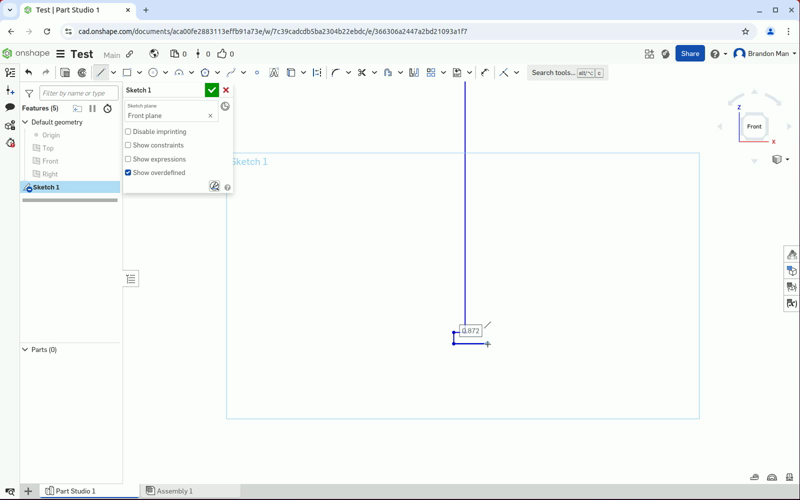
scroll(-6)
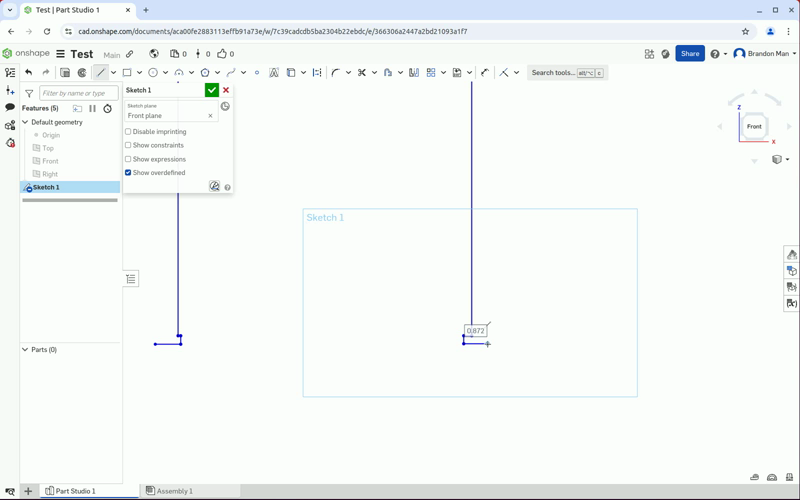
scroll(-6)
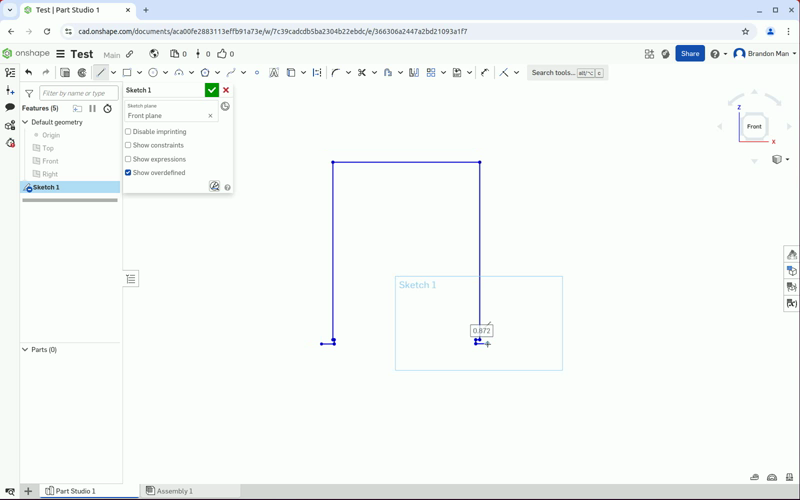
scroll(-6)
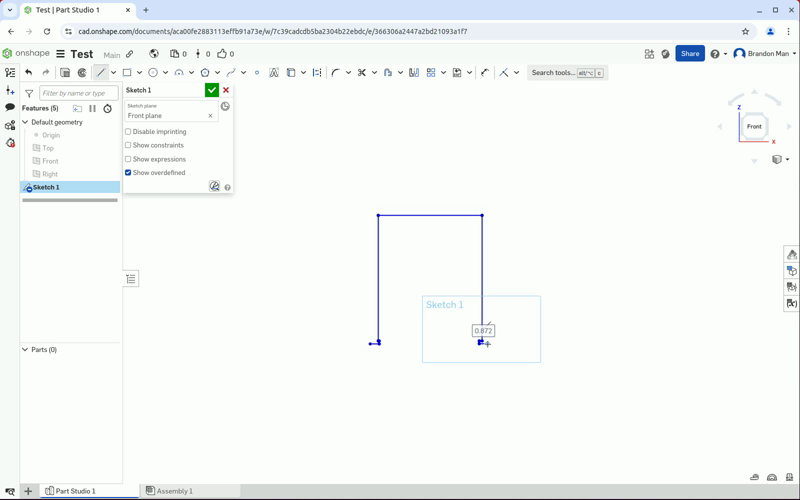
scroll(-6)
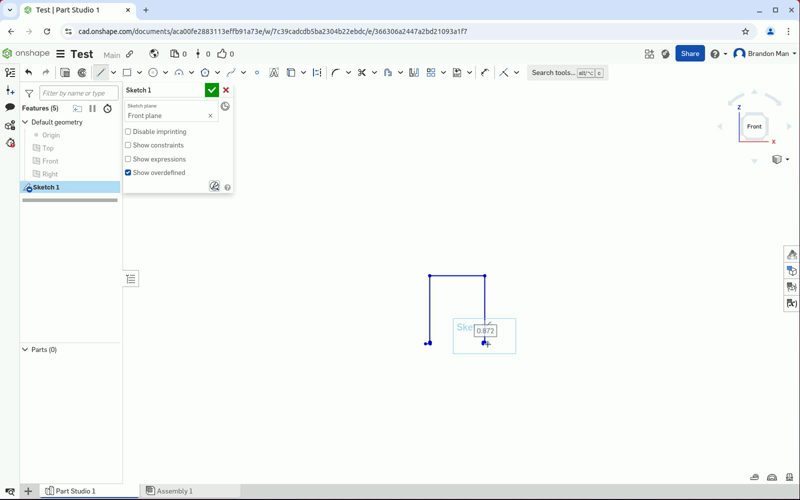
key_up(shift)
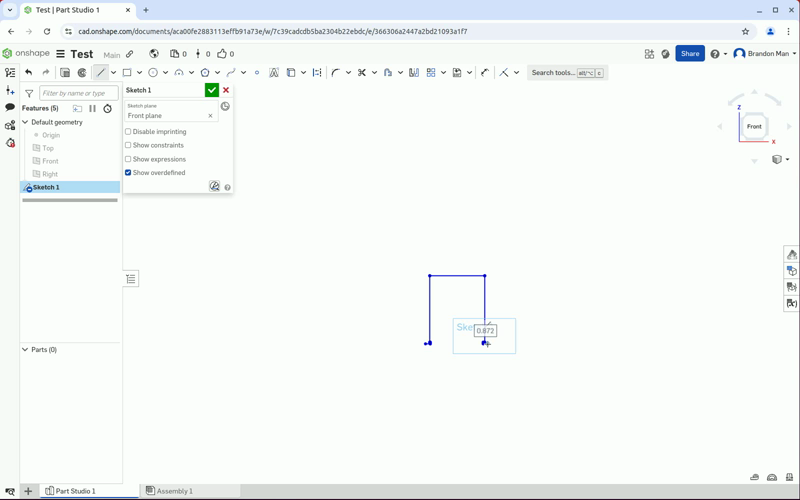
key_down(shift)
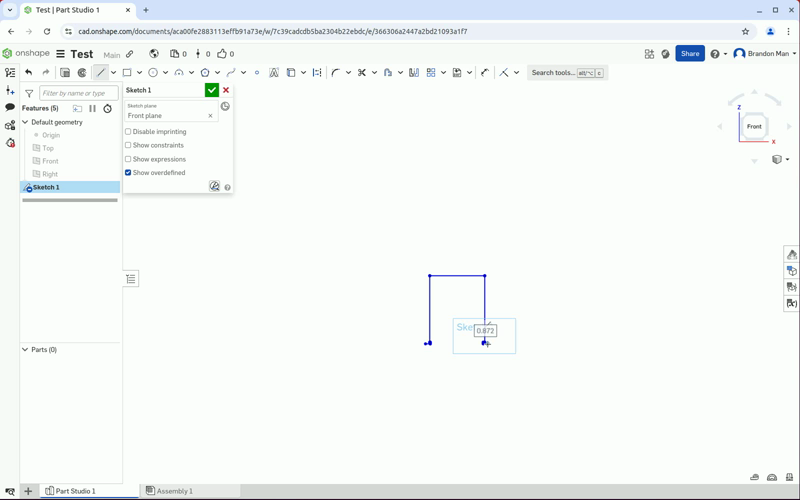
mouse_move(487, 271)
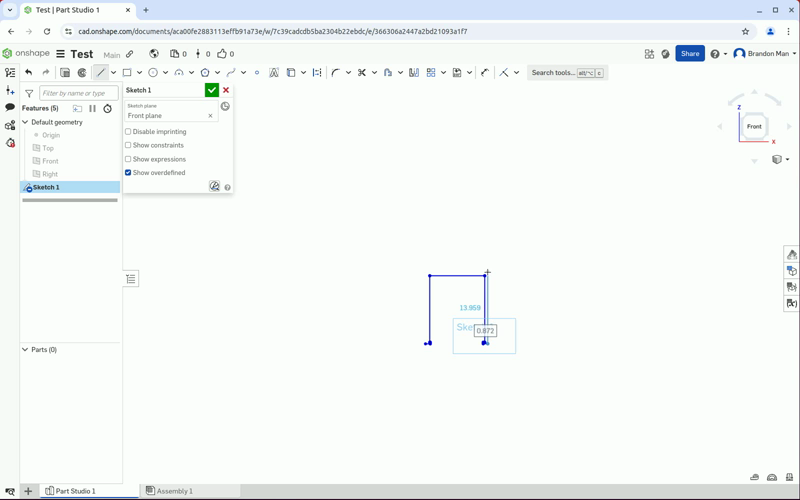
click(487, 271)
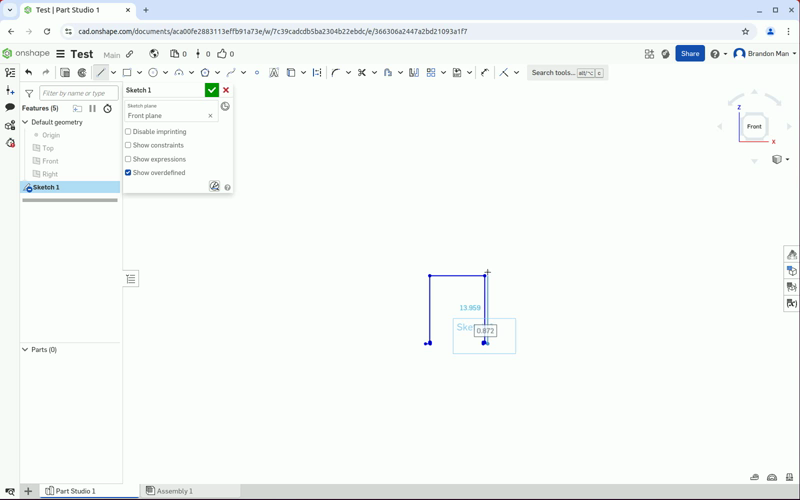
key_up(shift)
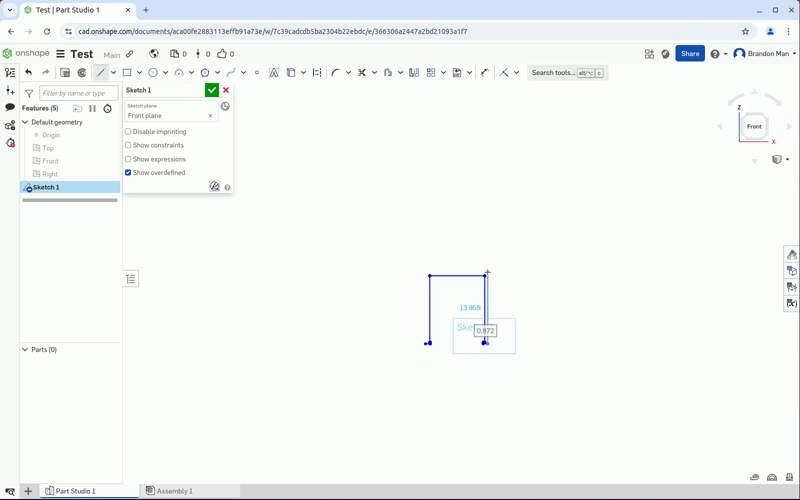
key_down(shift)
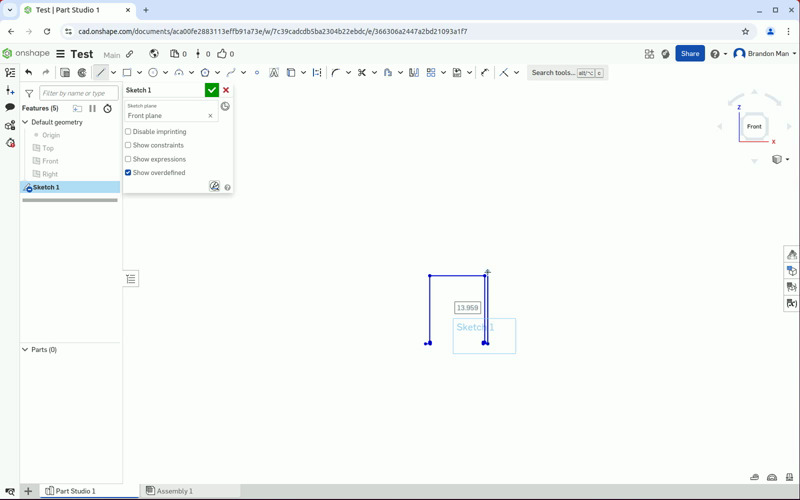
mouse_move(425, 271)
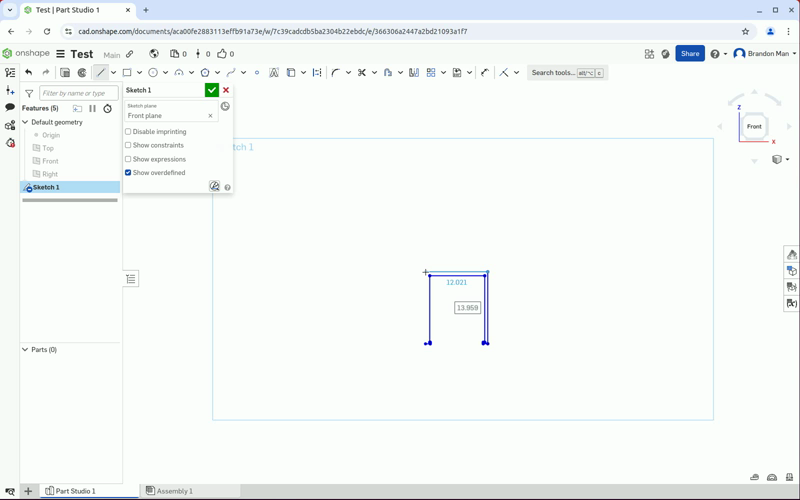
click(425, 271)
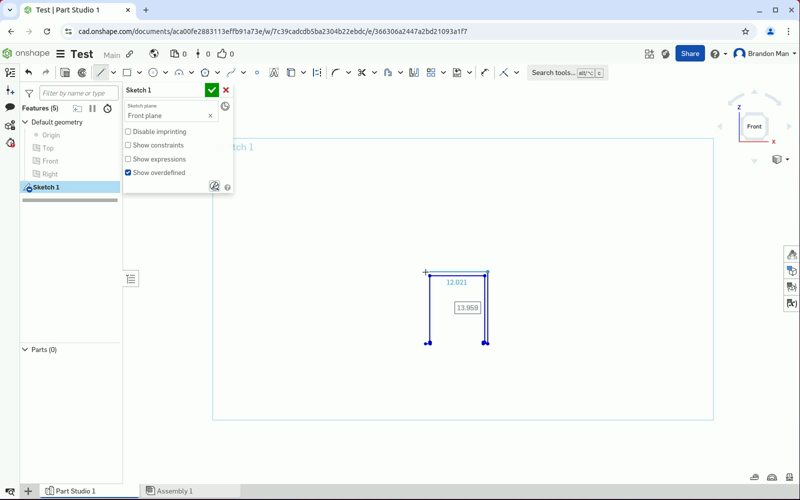
key_up(shift)
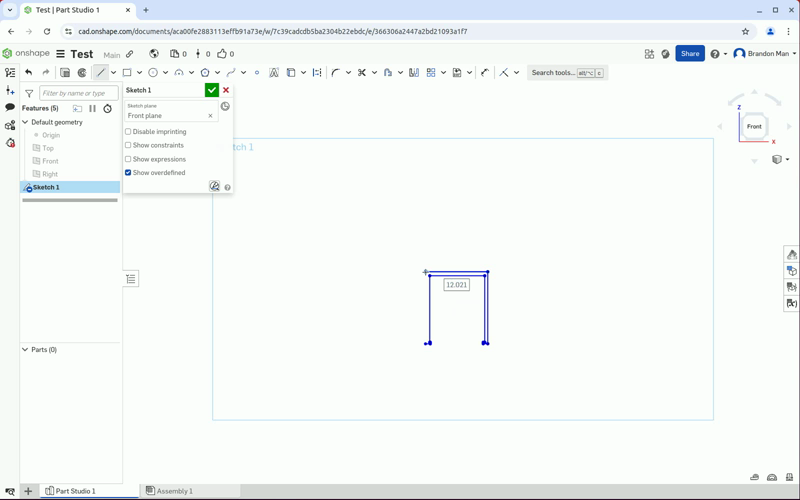
key_down(shift)
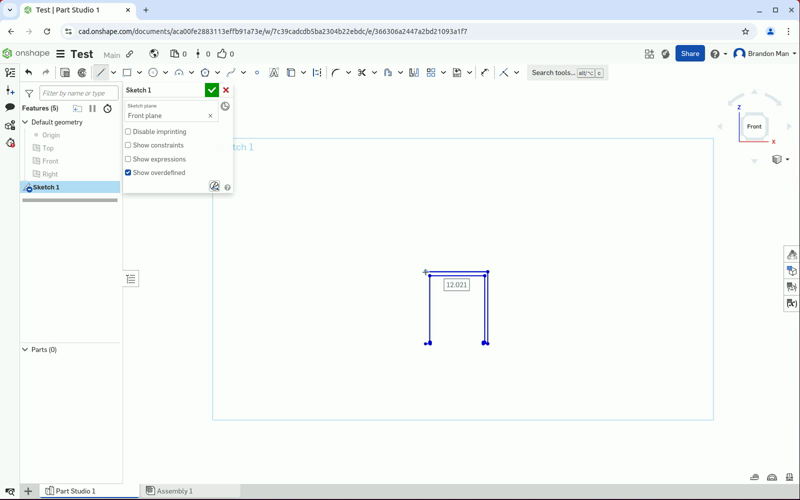
mouse_move(425, 343)
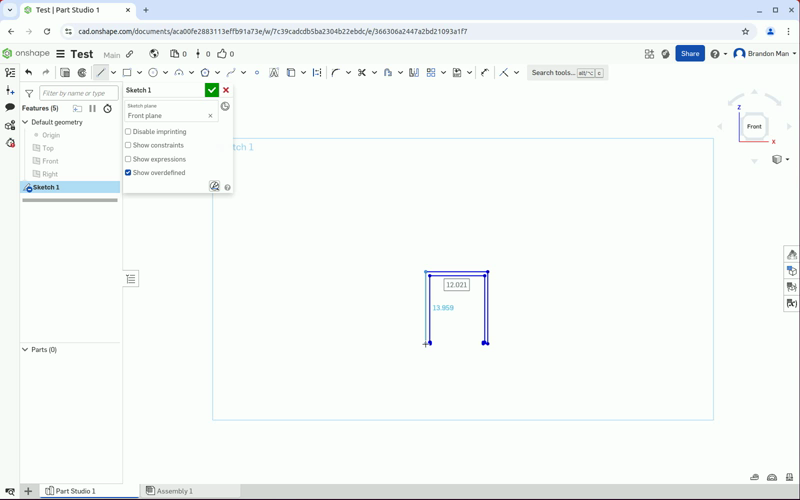
scroll(6)
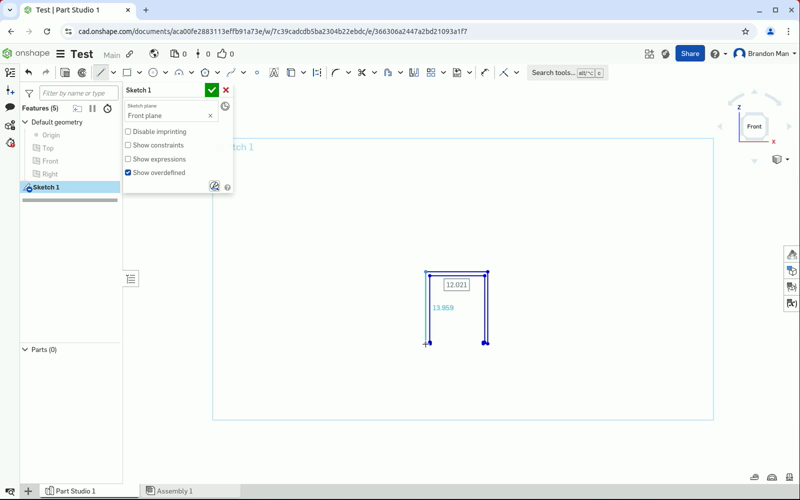
scroll(6)
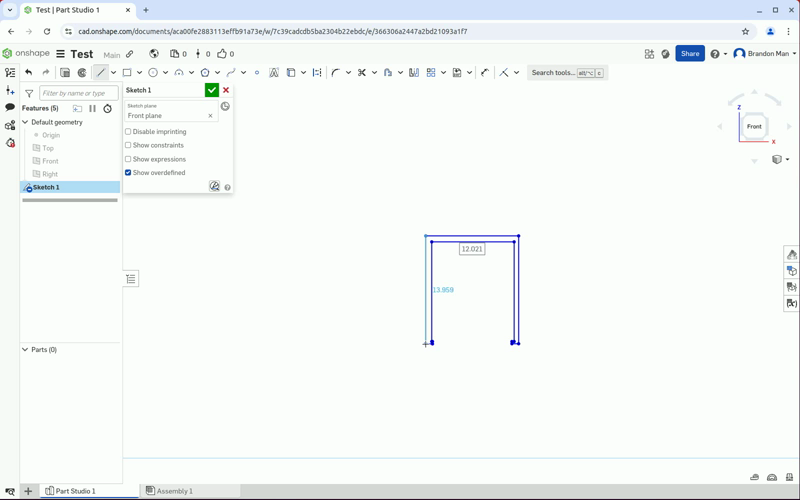
scroll(6)
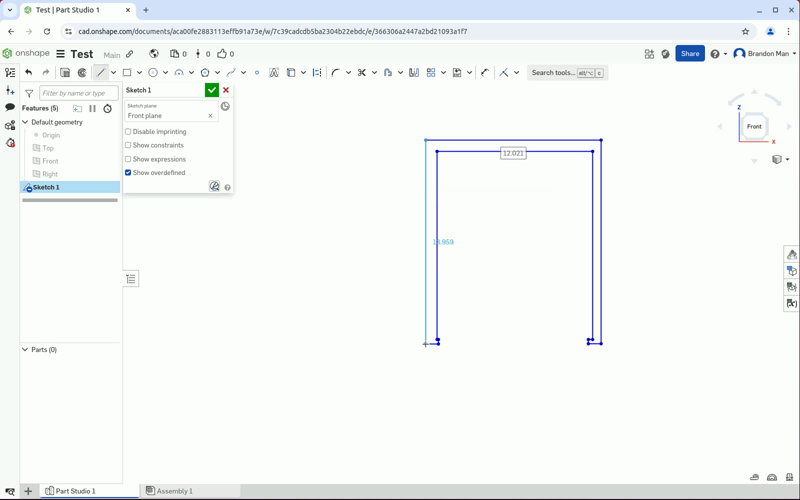
scroll(6)
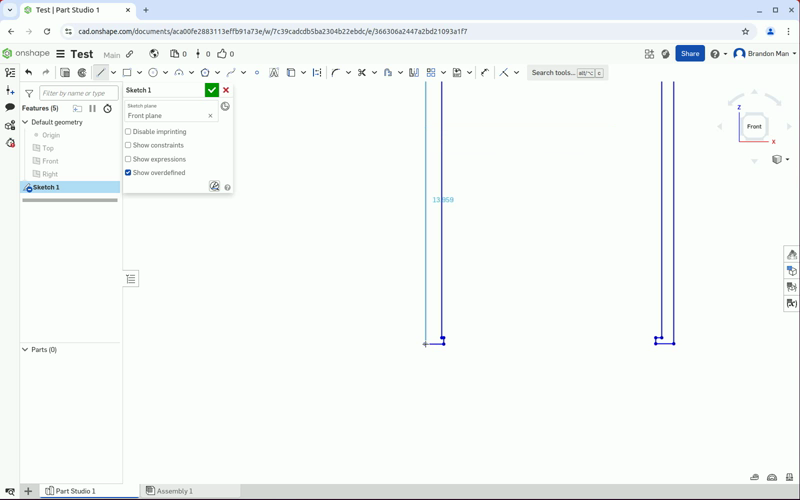
scroll(6)
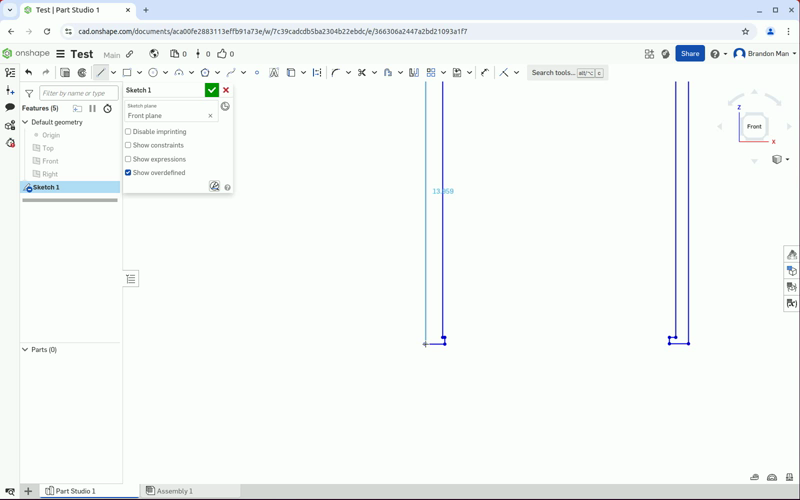
scroll(6)
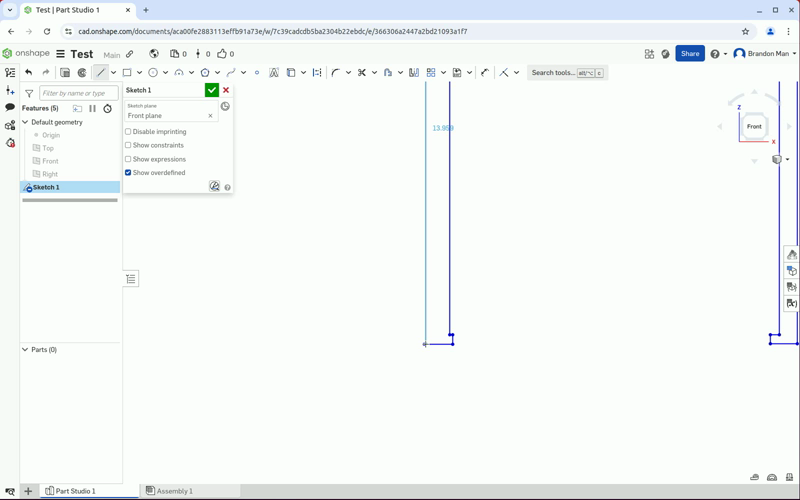
scroll(6)
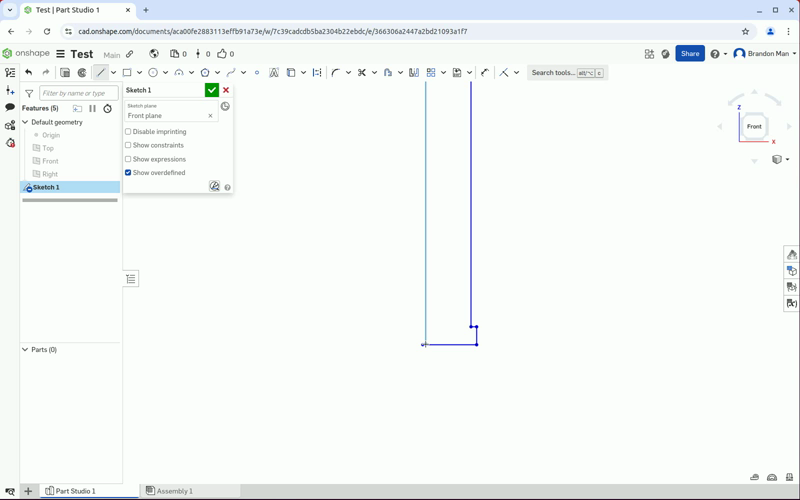
key_up(shift)
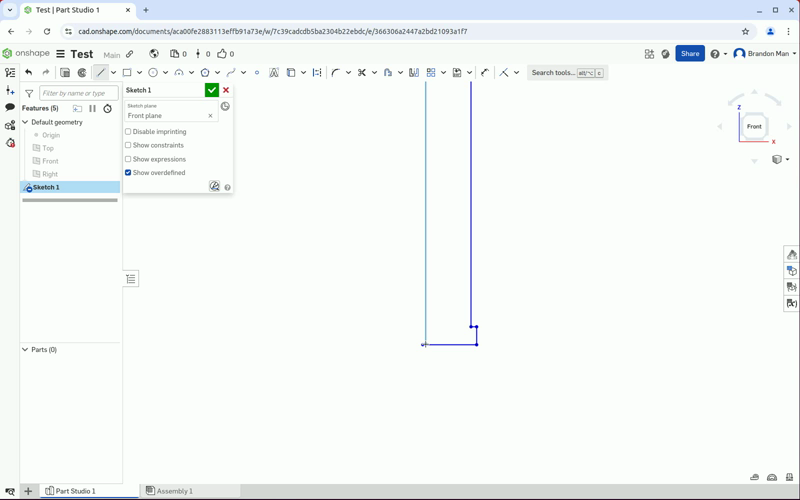
click(425, 343)
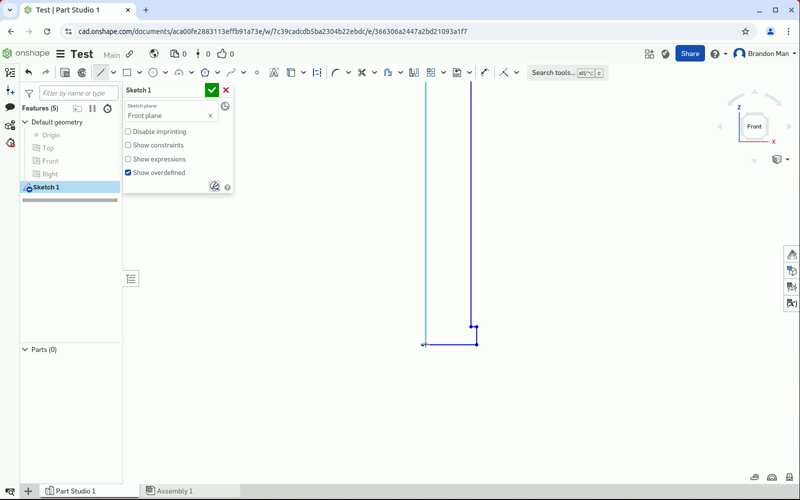
scroll(-6)
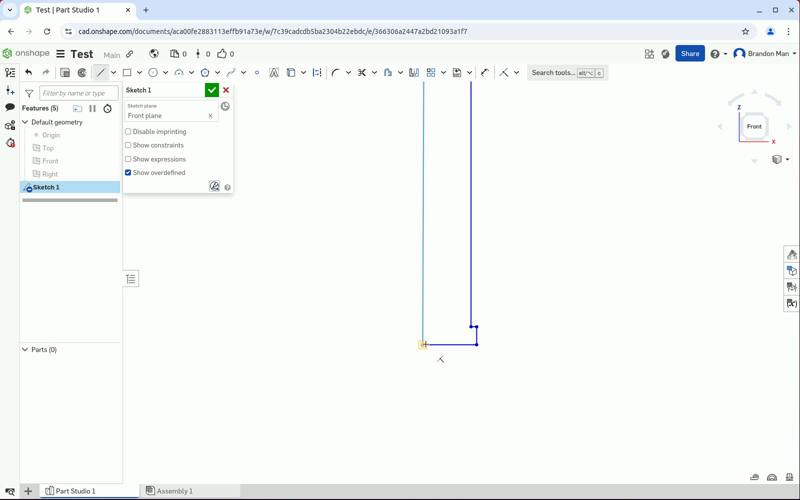
scroll(-6)
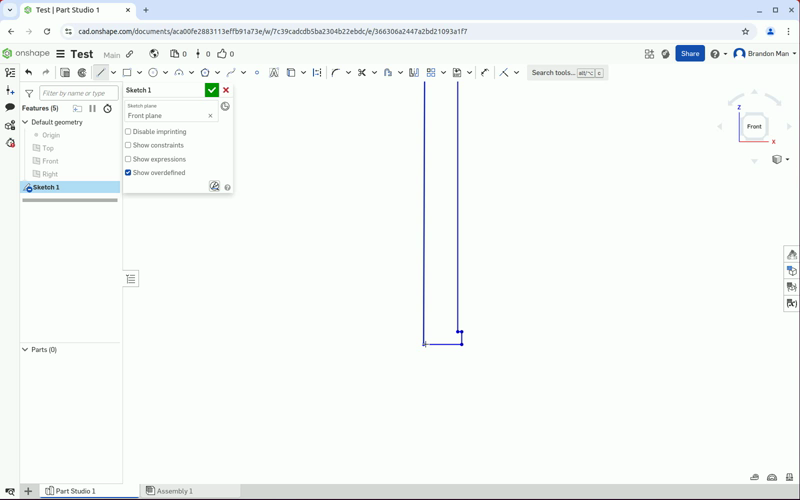
scroll(-6)
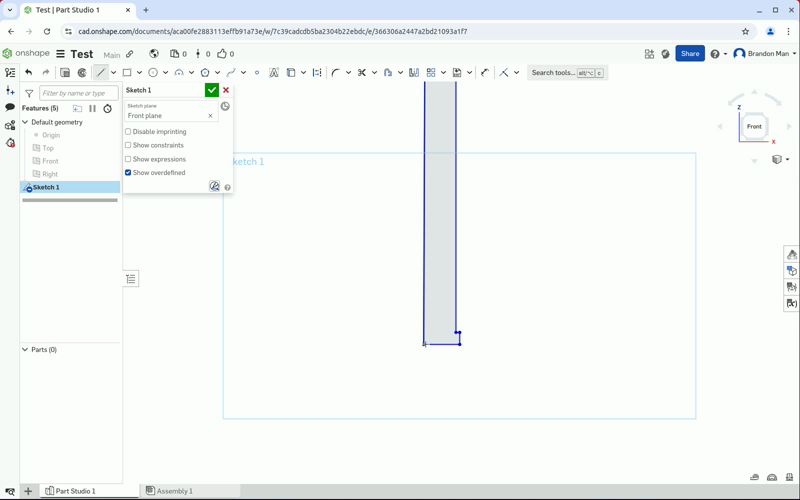
scroll(-6)
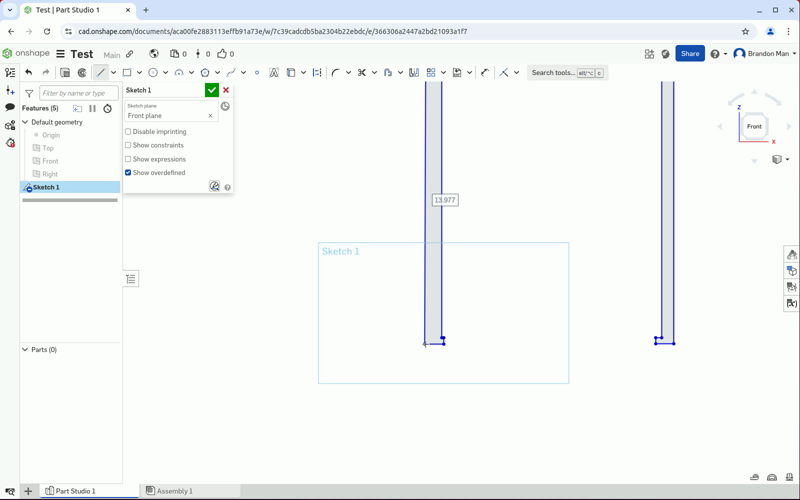
scroll(-6)
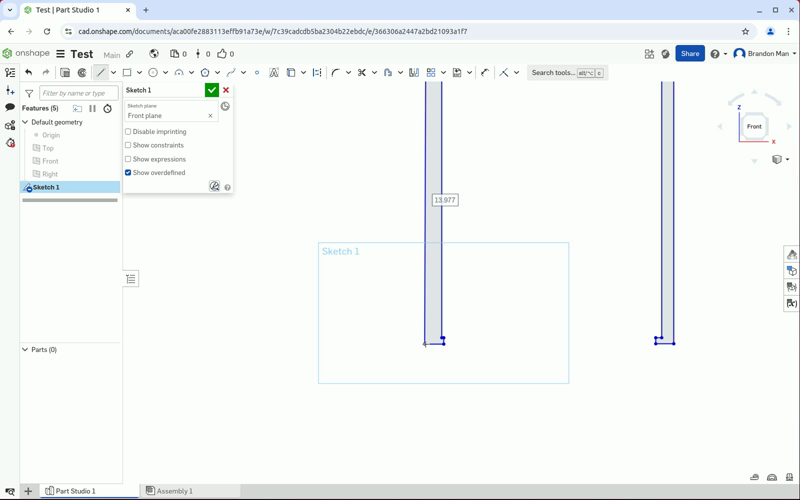
scroll(-6)
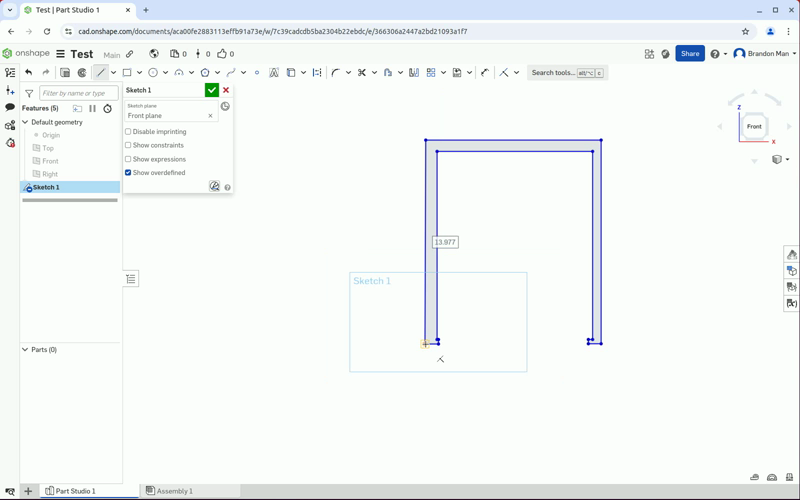
scroll(-6)
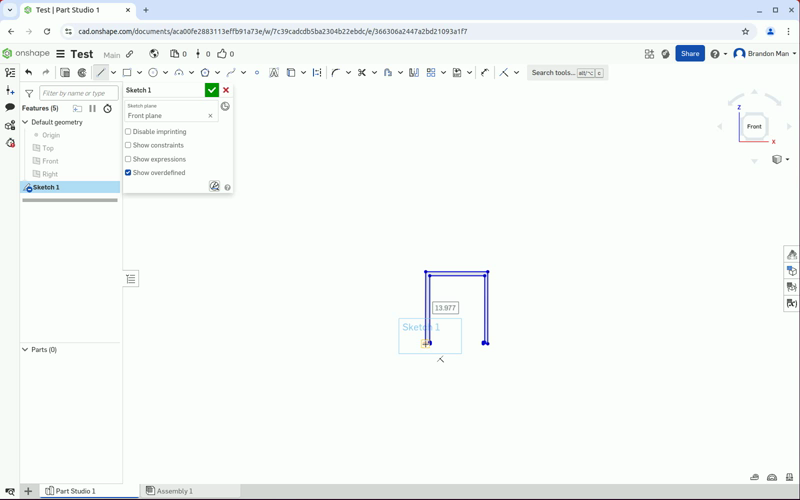
key(esc)
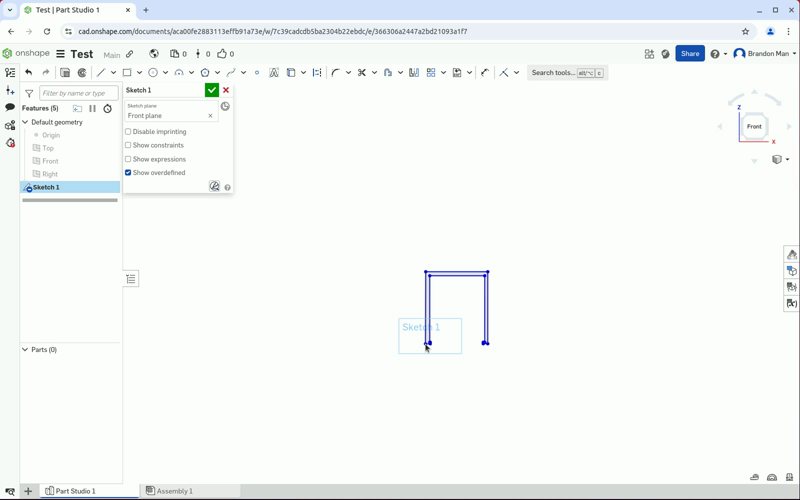
mouse_move(428, 288)
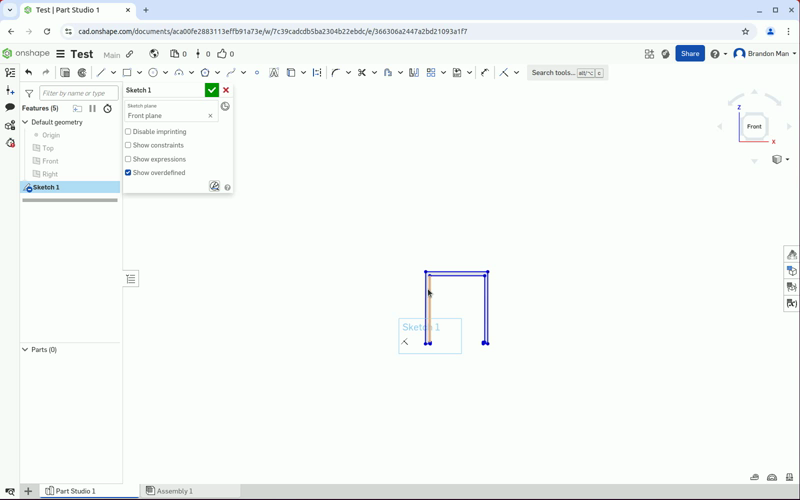
scroll(6)
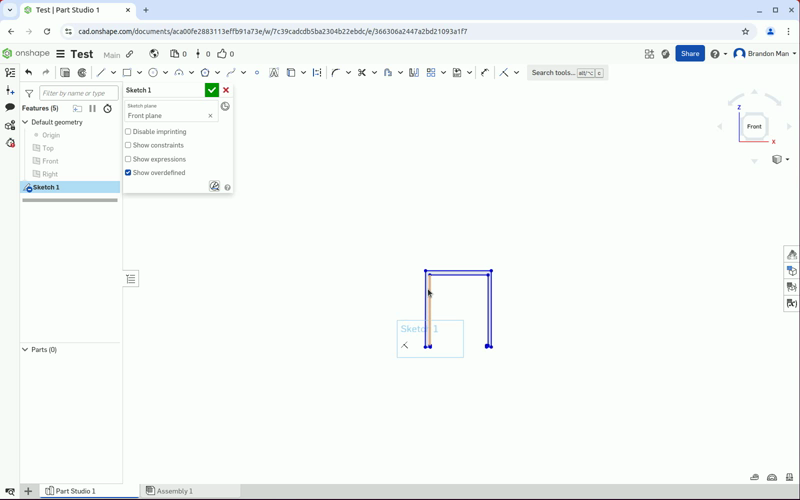
scroll(6)
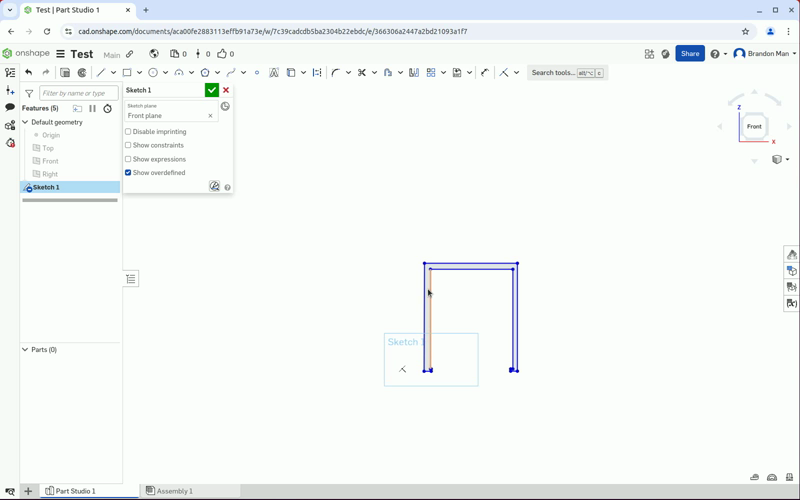
scroll(6)
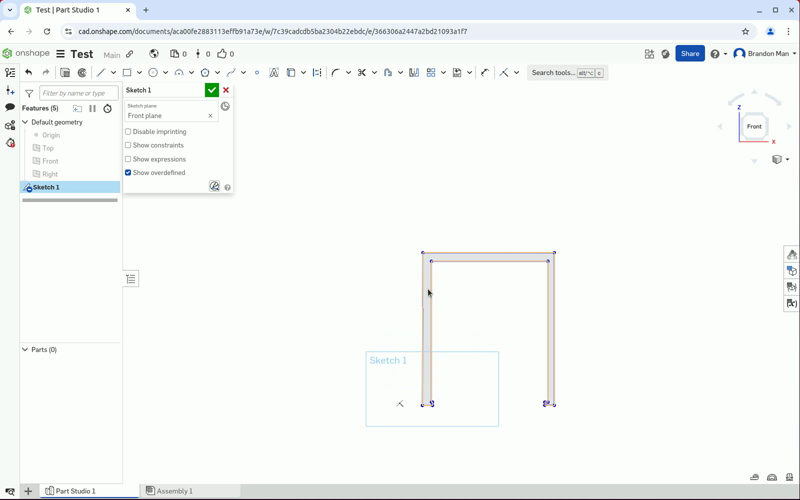
scroll(6)
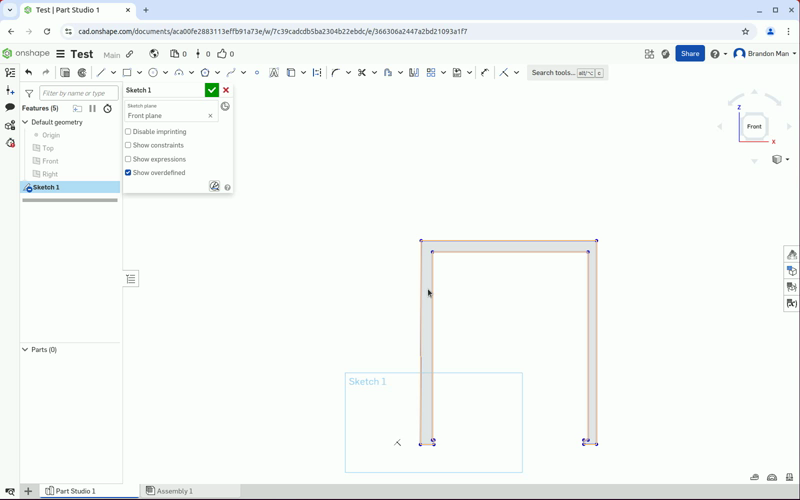
scroll(6)
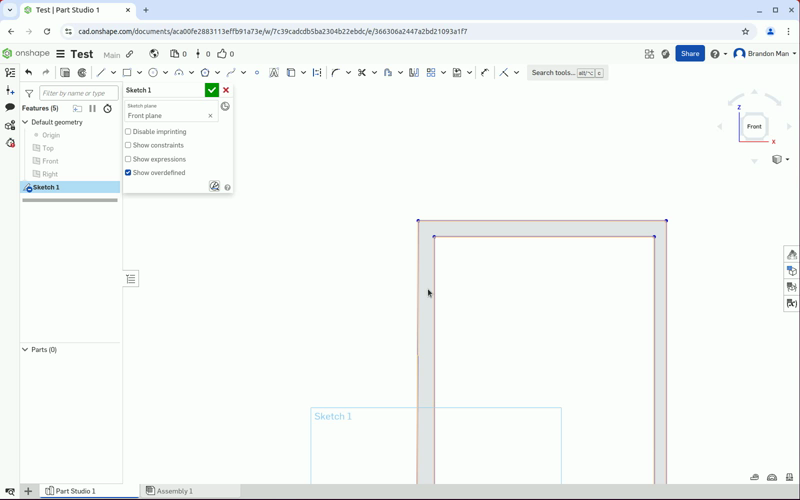
scroll(6)
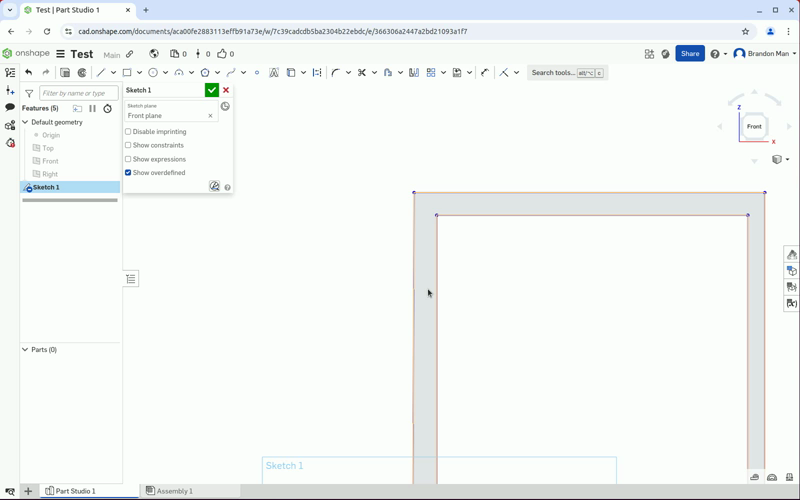
scroll(6)
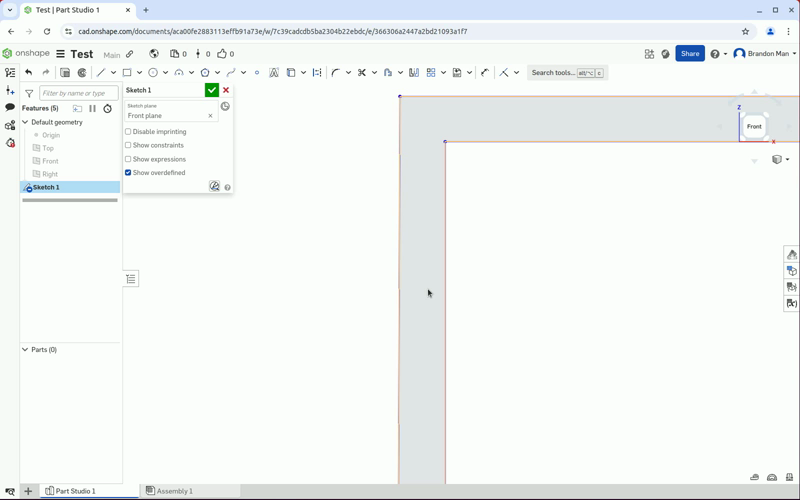
click(428, 288)
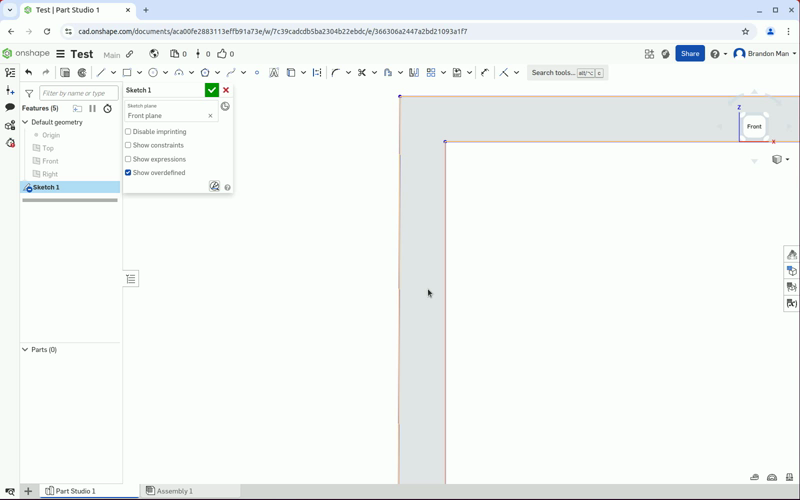
scroll(-6)
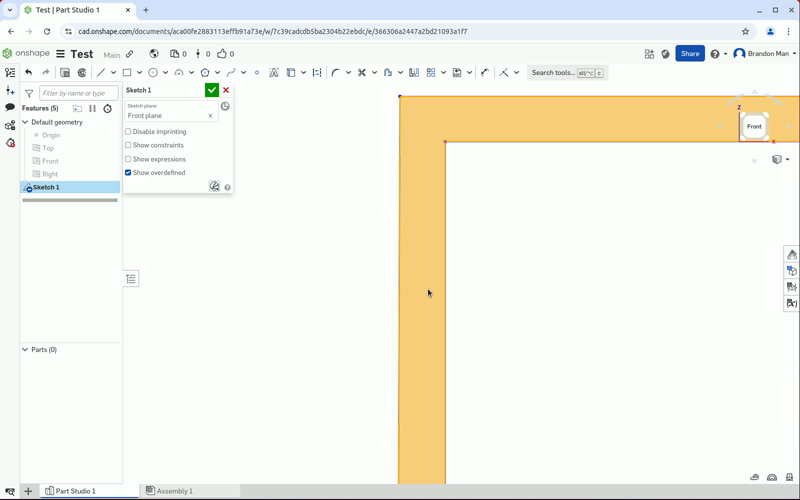
scroll(-6)
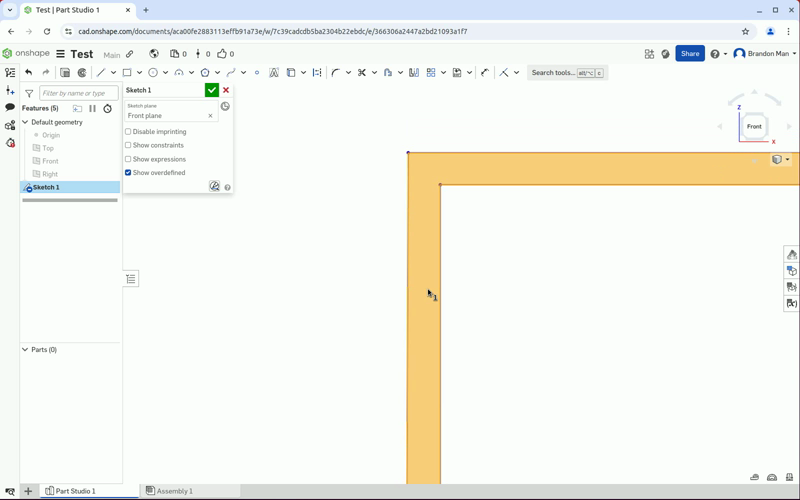
scroll(-6)
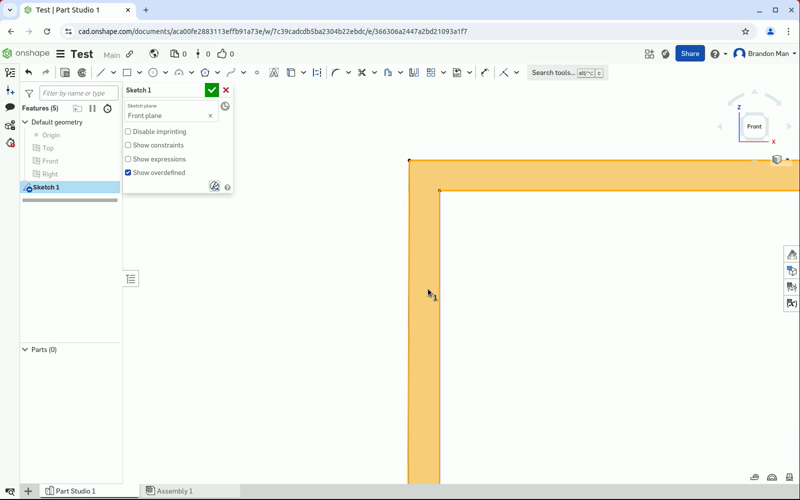
scroll(-6)
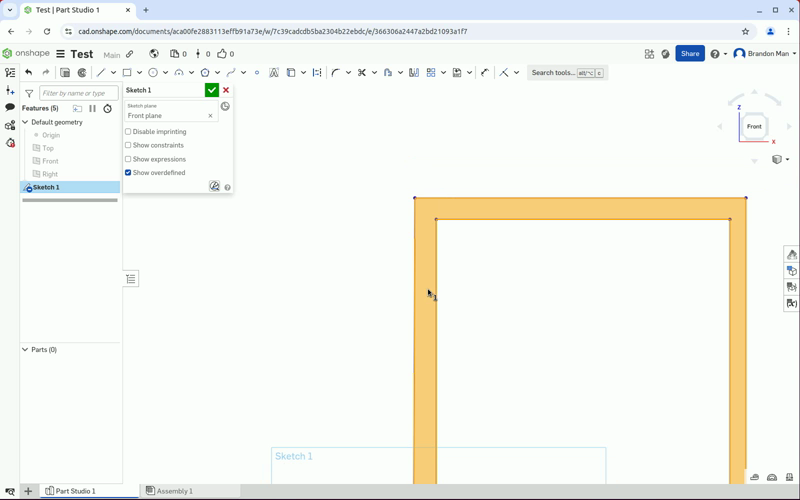
scroll(-6)
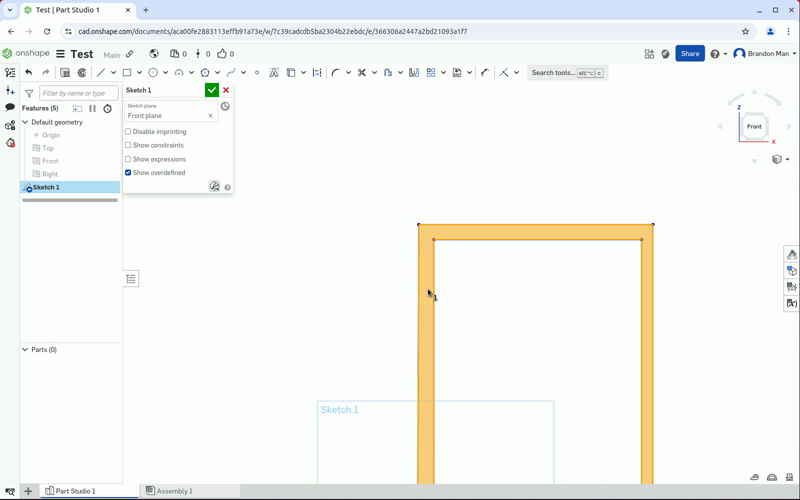
scroll(-6)
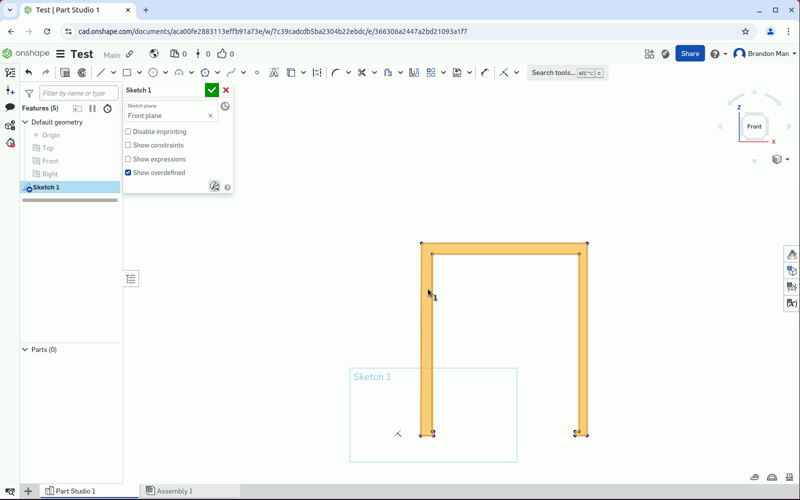
scroll(-6)
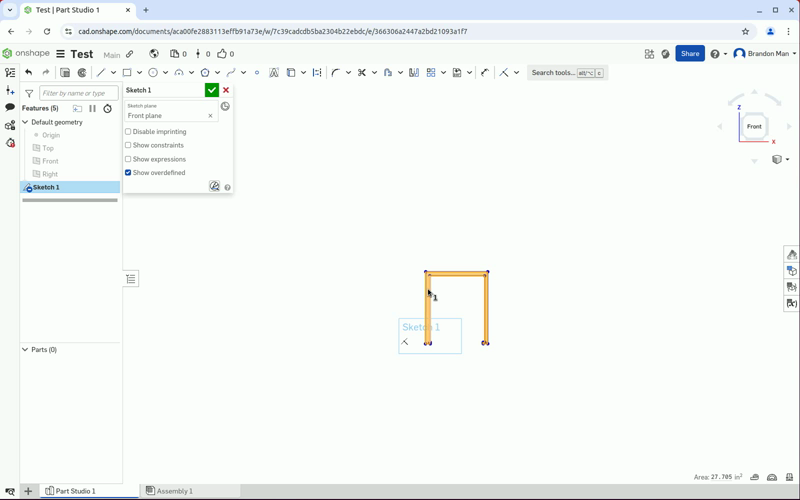
mouse_move(73, 352)
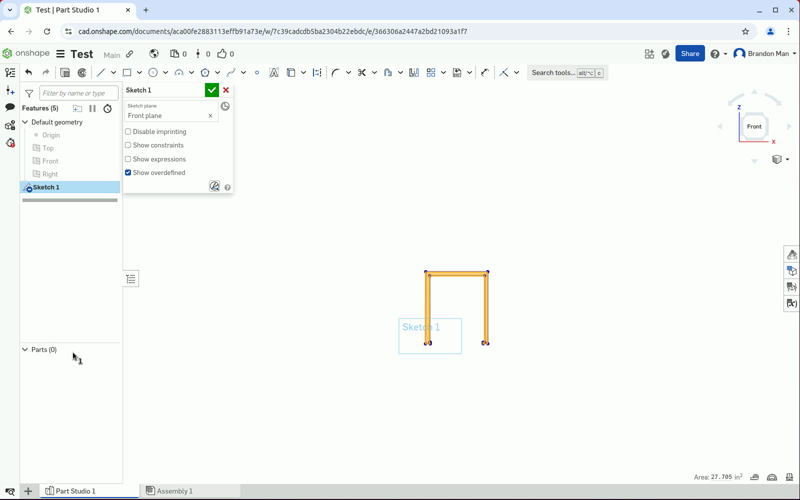
key(shift+y)
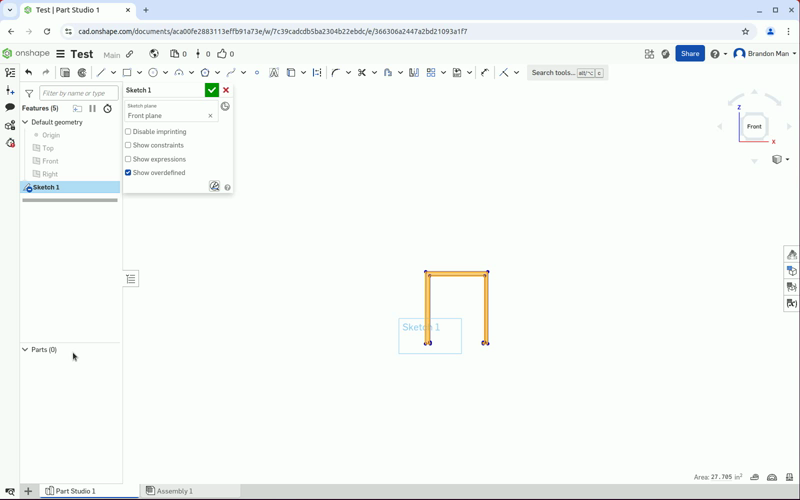
key(shift+e)
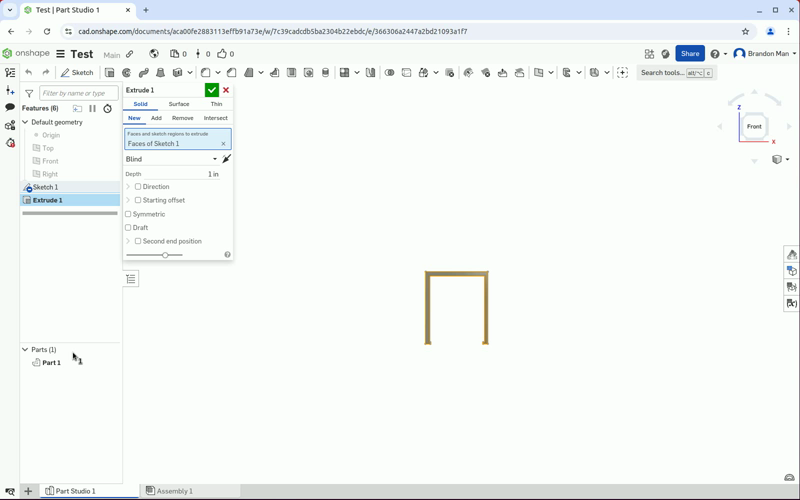
mouse_move(143, 106)
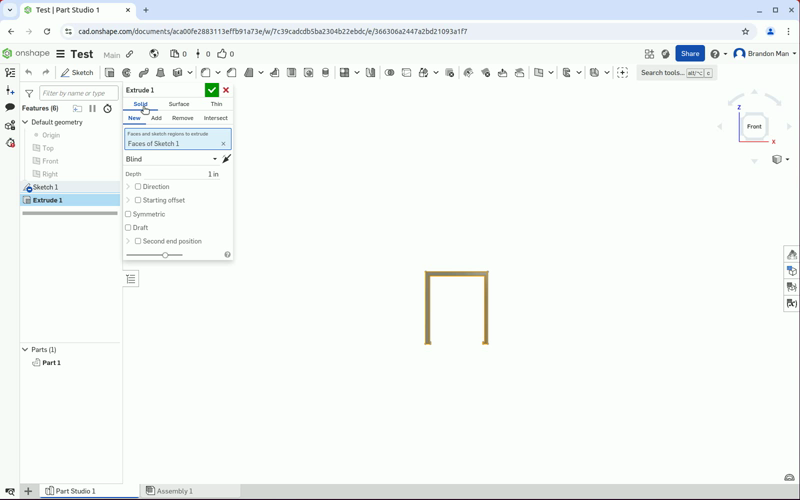
click(143, 106)
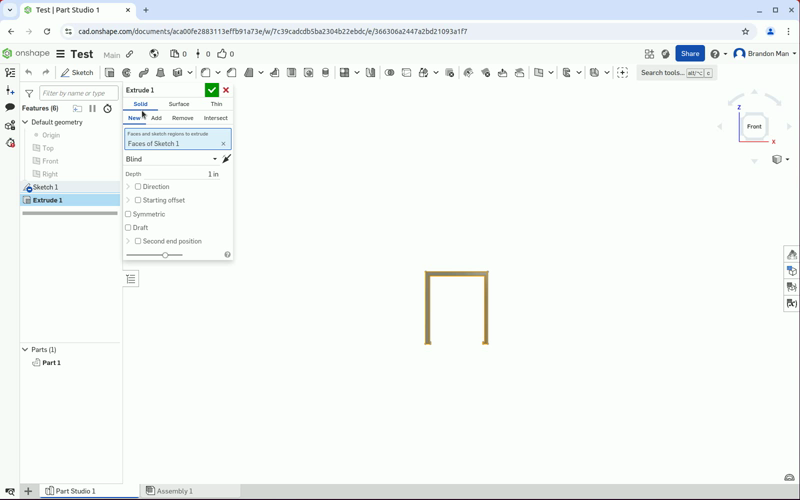
mouse_move(137, 120)
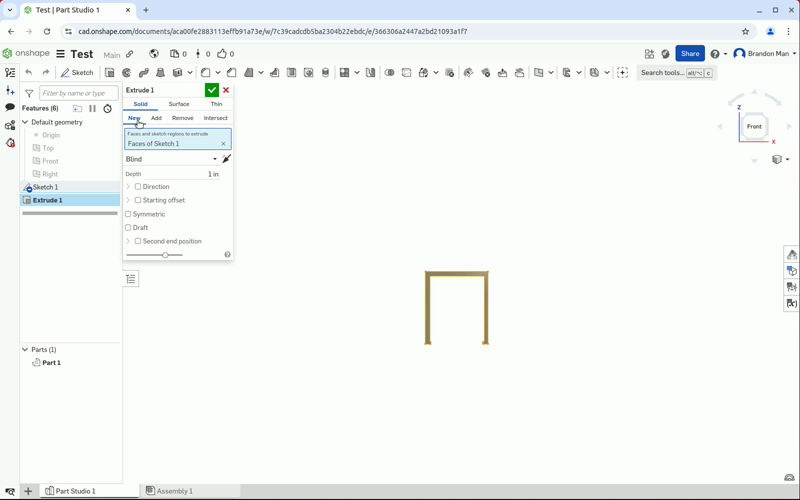
click(137, 120)
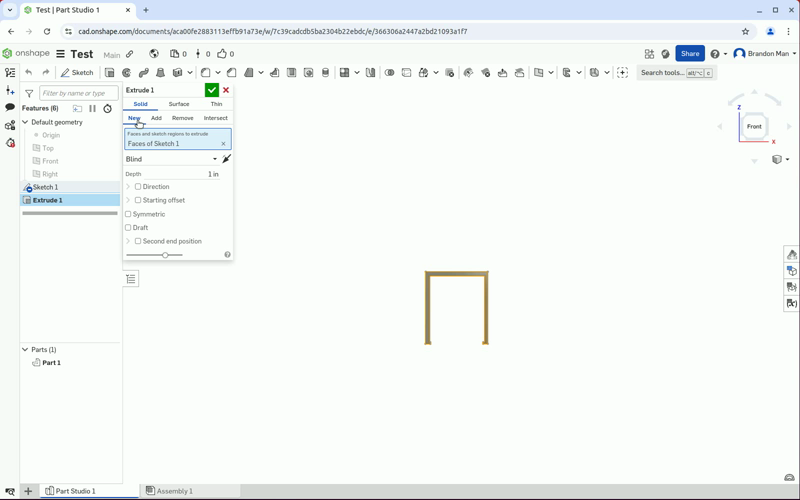
key(tab, 4)
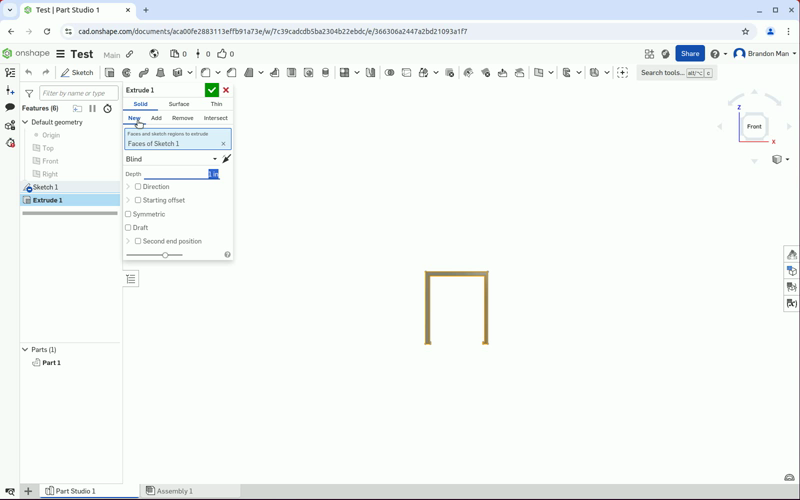
text(19.498)
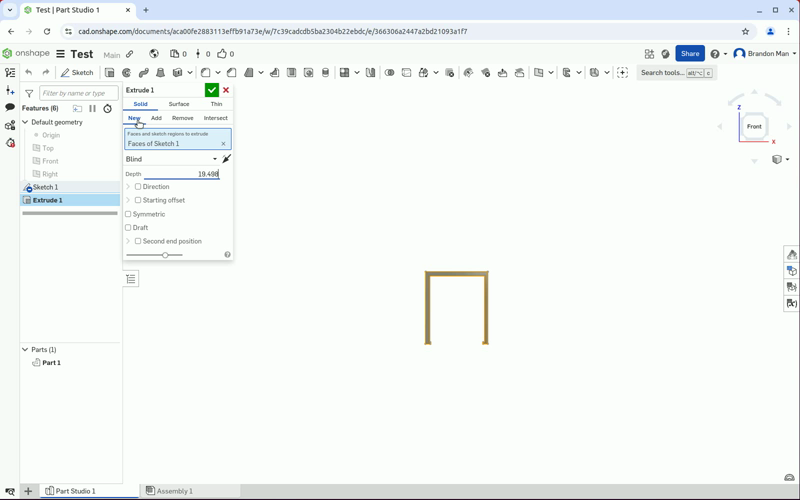
key(enter)
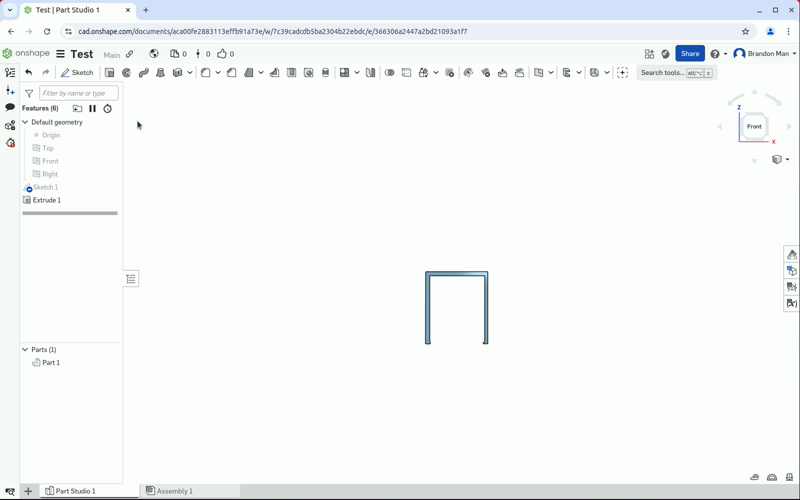
key(shift+h)
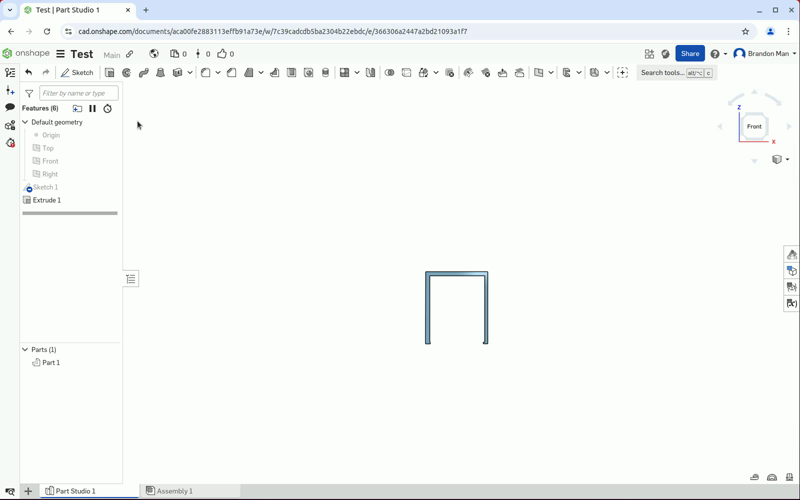
key(shift+h)
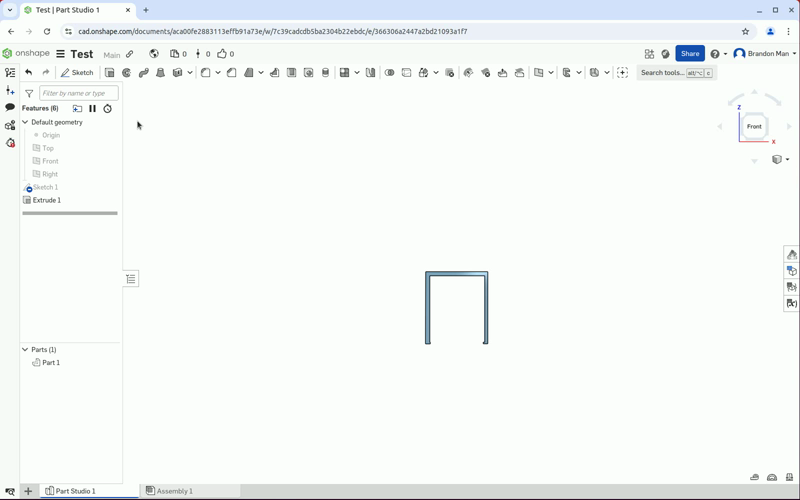
mouse_move(73, 189)
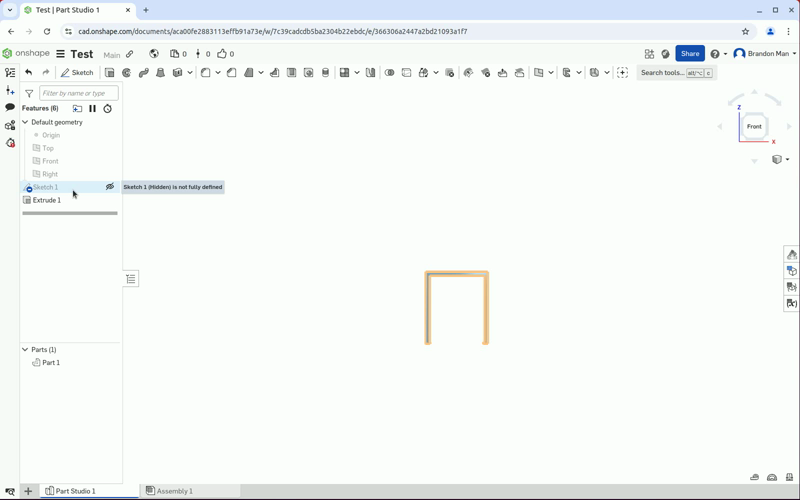
click(73, 189)
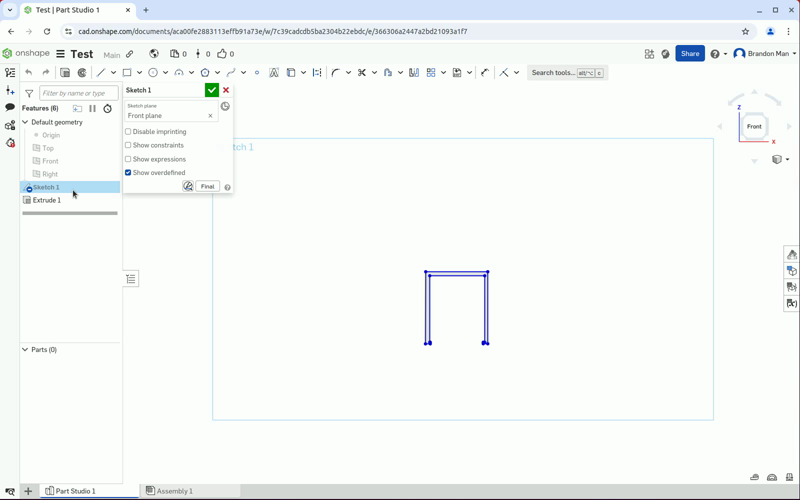
mouse_move(229, 92)
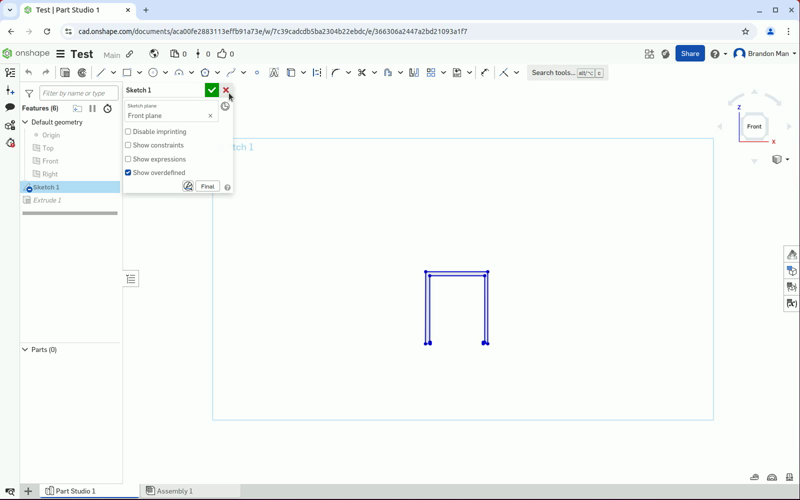
click(229, 92)
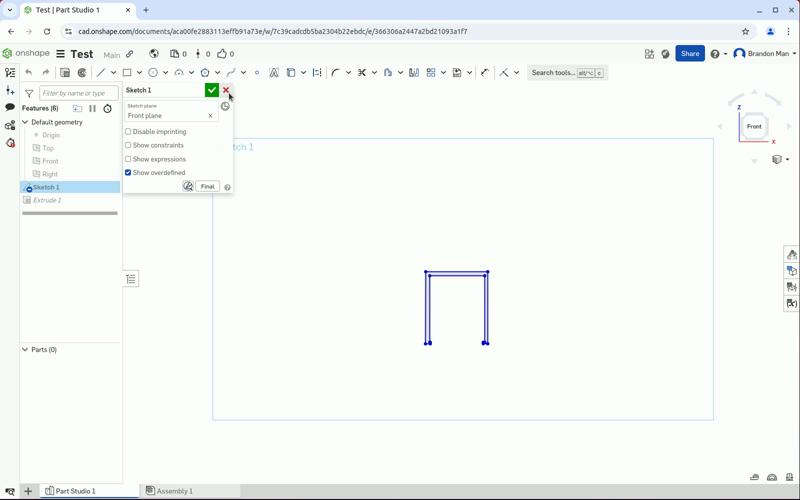
key(shift+s)
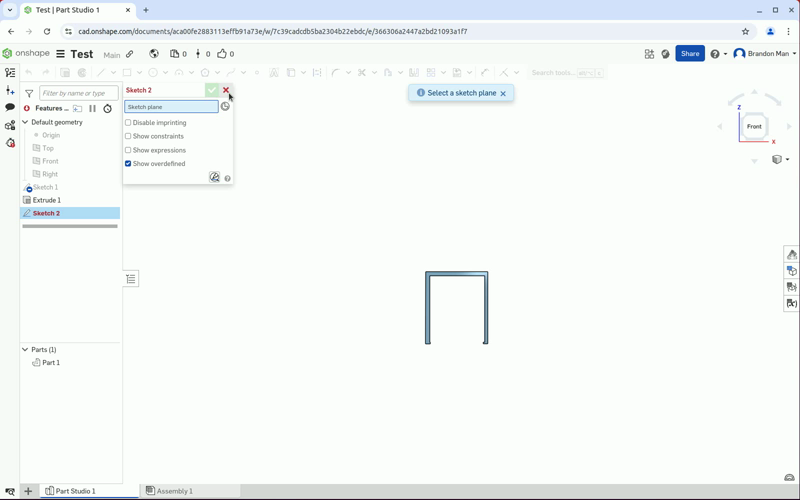
mouse_move(73, 163)
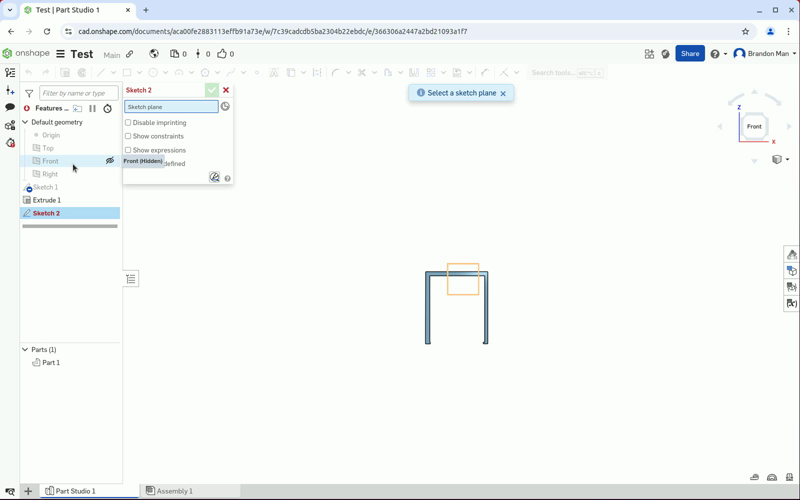
click(73, 163)
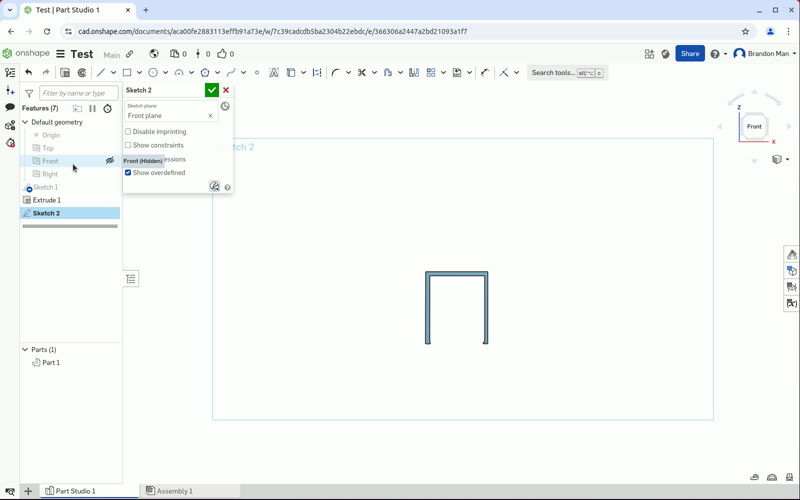
mouse_move(73, 352)
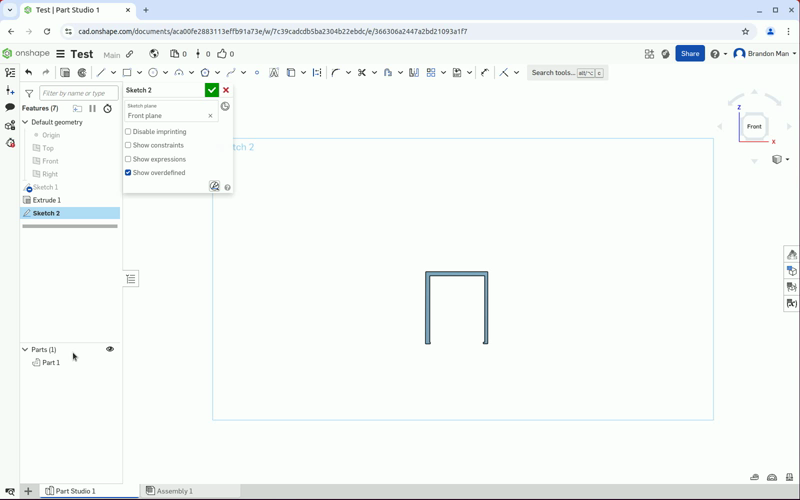
key(y)
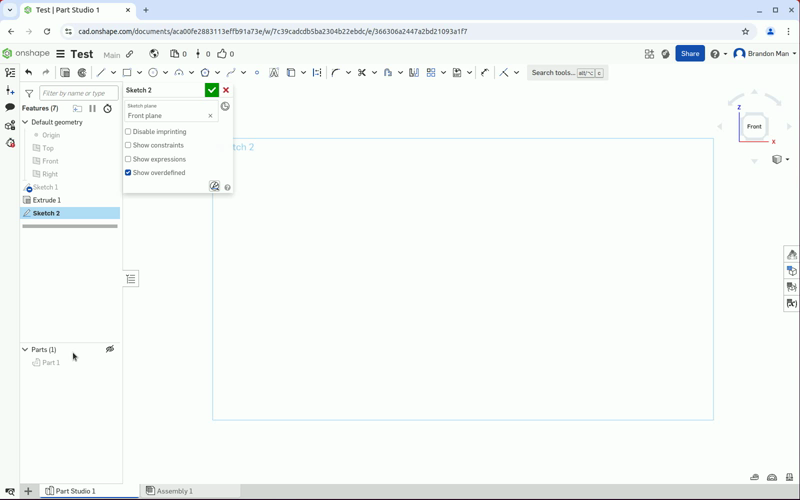
key(l)
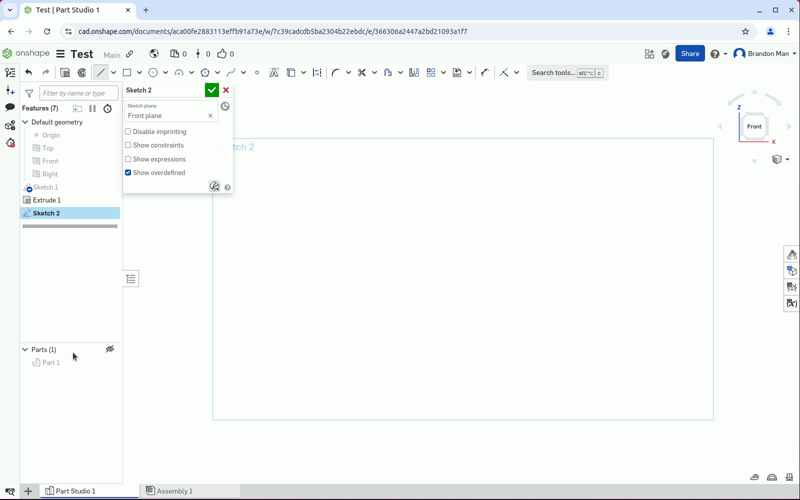
key_down(shift)
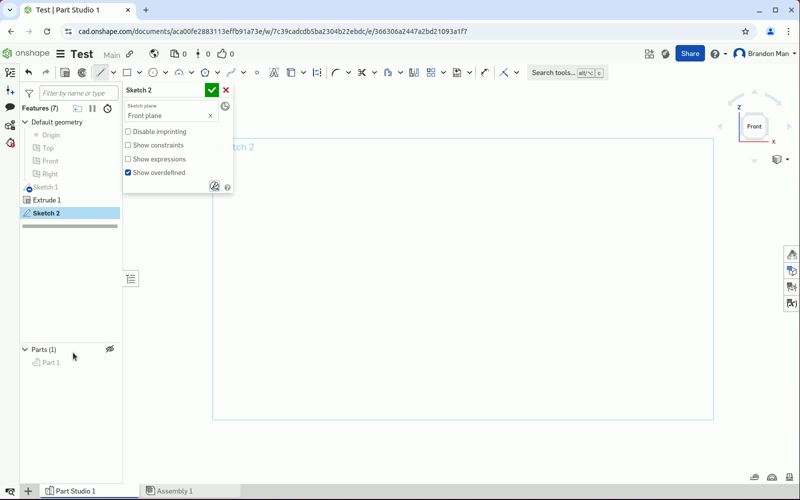
mouse_move(500, 241)
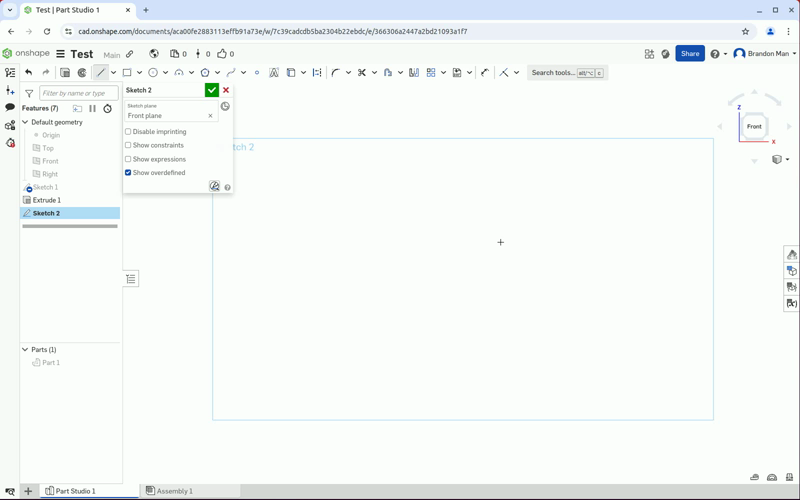
click(500, 241)
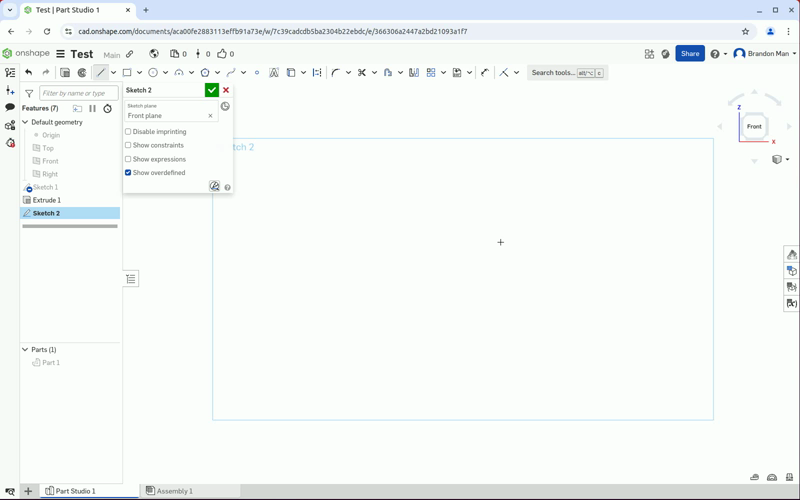
key_up(shift)
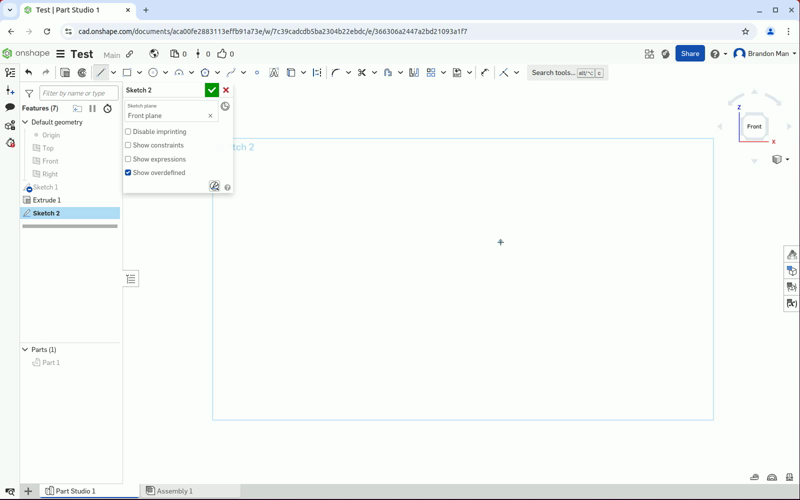
key_down(shift)
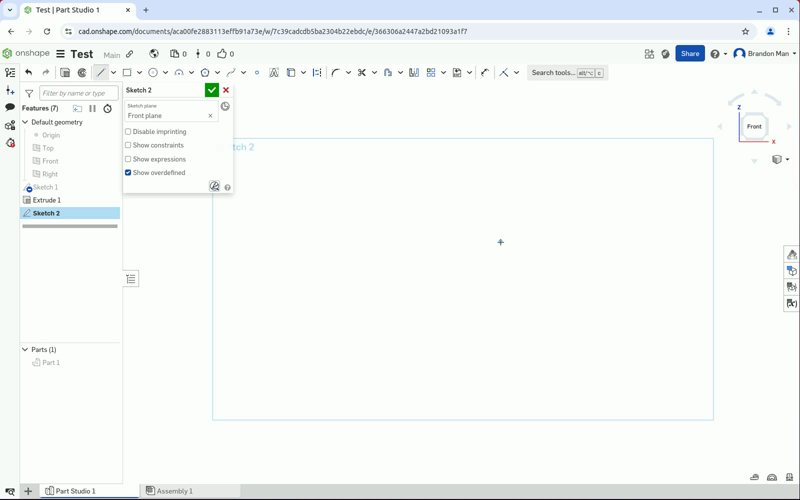
mouse_move(562, 241)
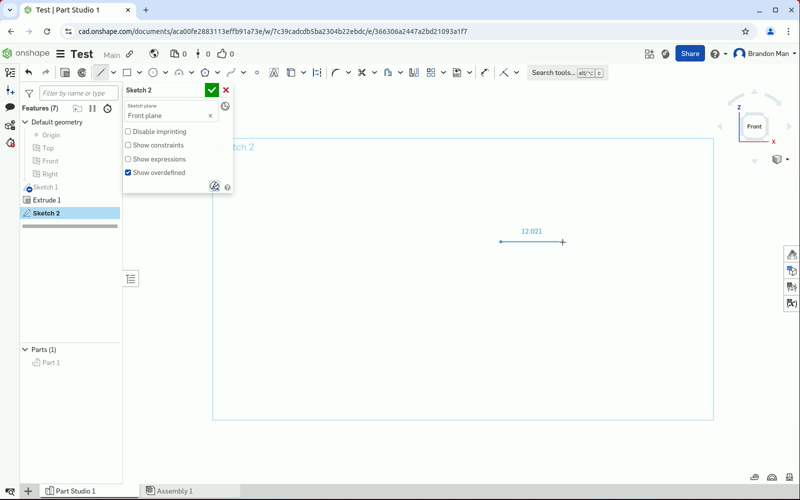
click(562, 241)
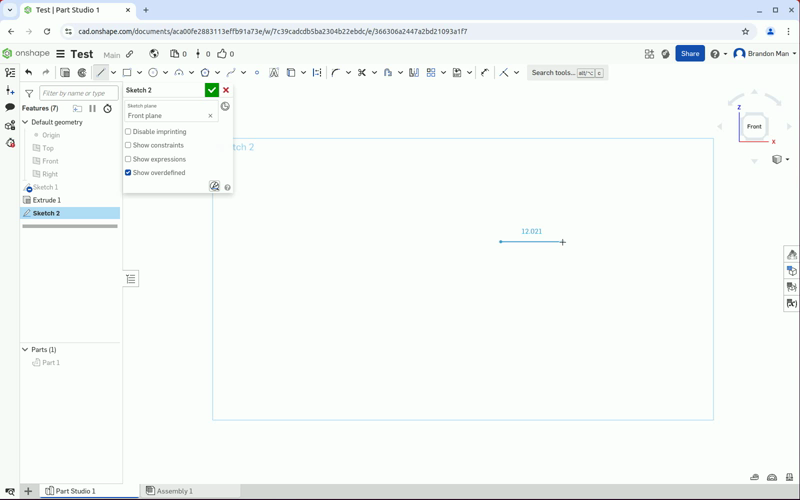
key_up(shift)
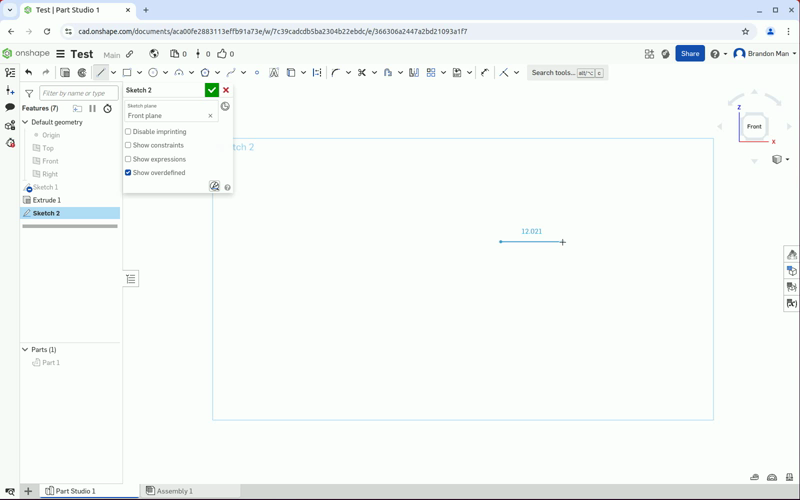
key_down(shift)
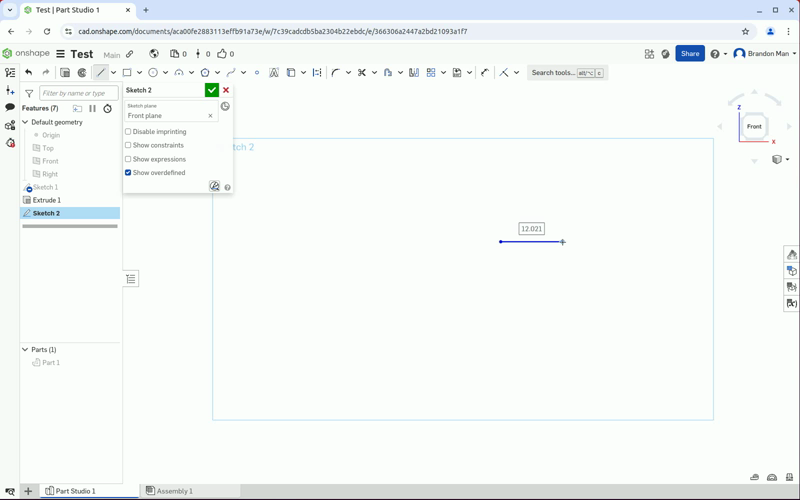
mouse_move(562, 170)
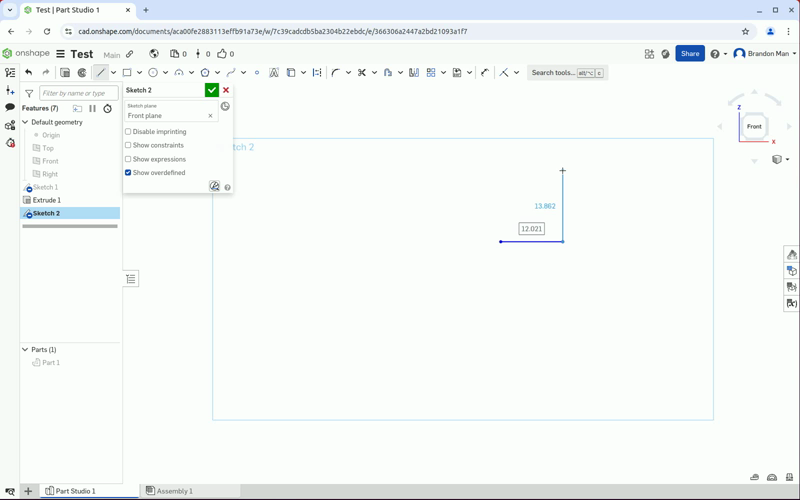
click(562, 170)
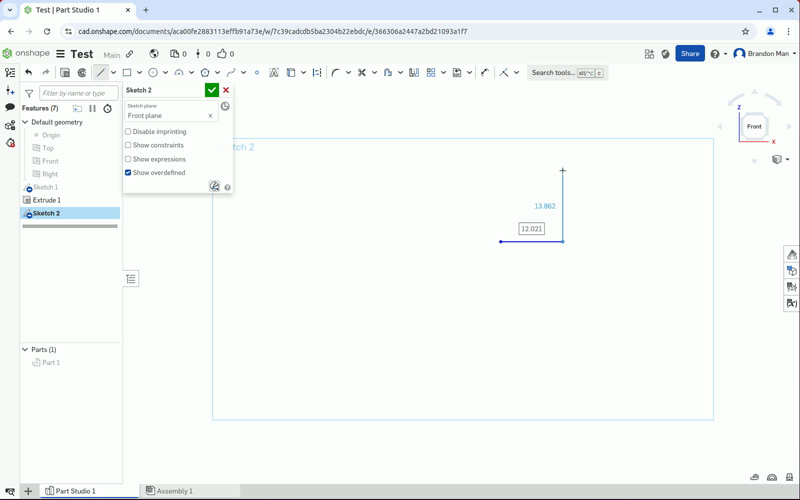
key_up(shift)
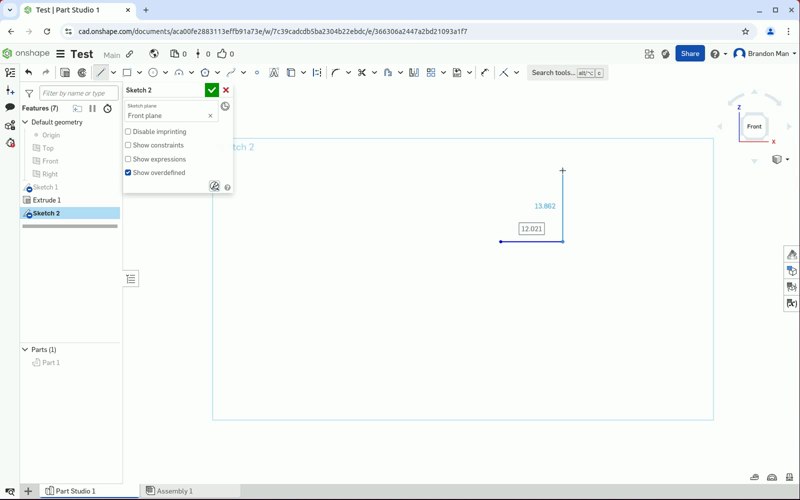
key_down(shift)
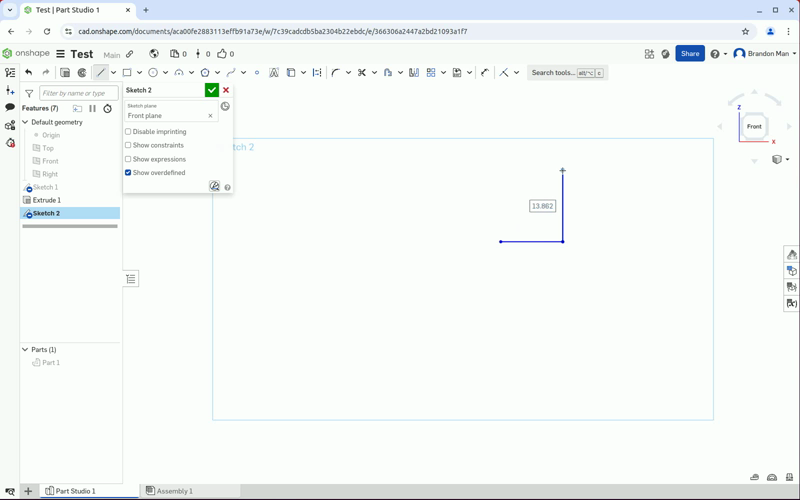
mouse_move(500, 170)
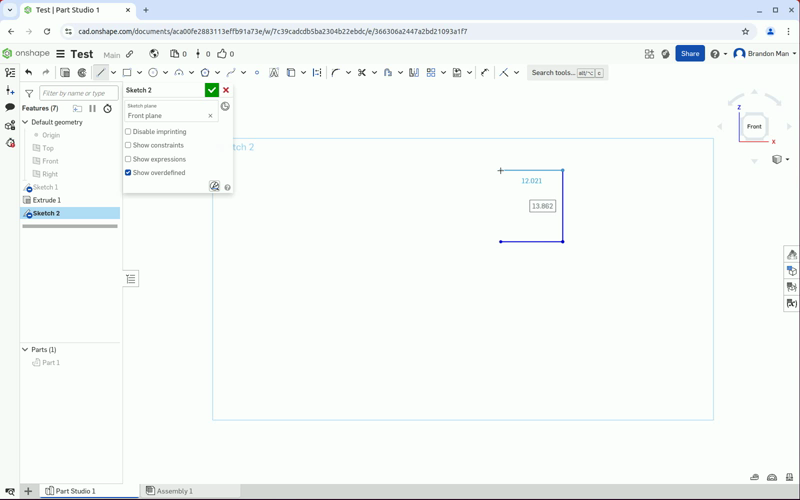
click(500, 170)
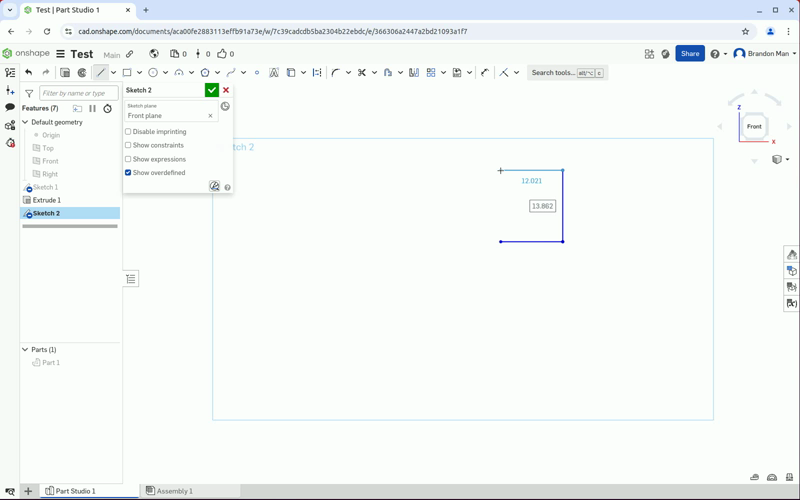
key_up(shift)
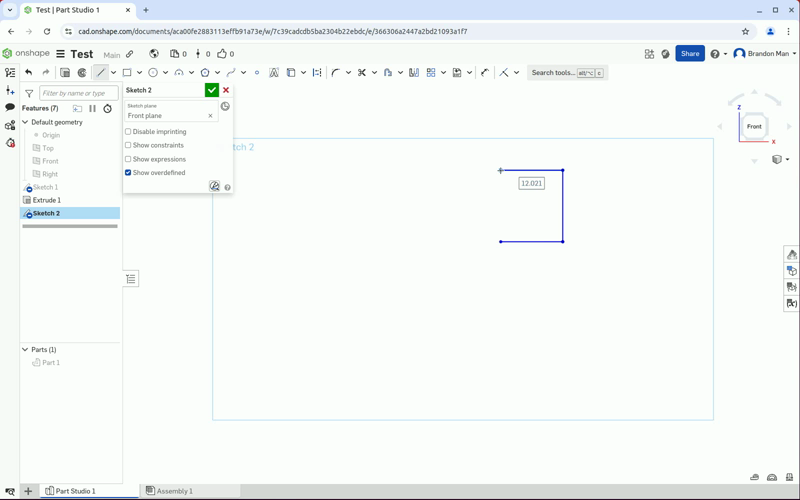
key_down(shift)
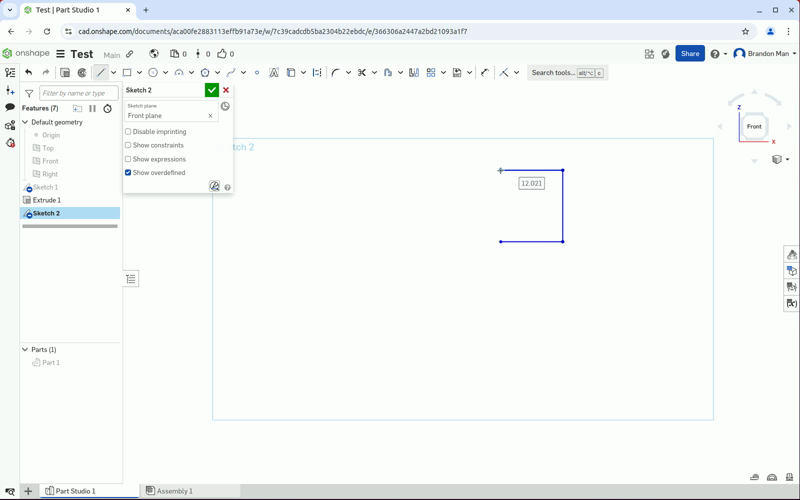
mouse_move(500, 241)
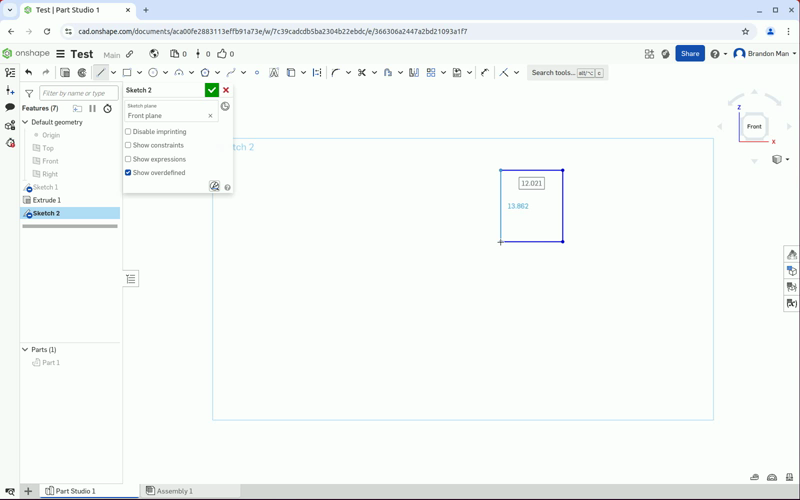
key_up(shift)
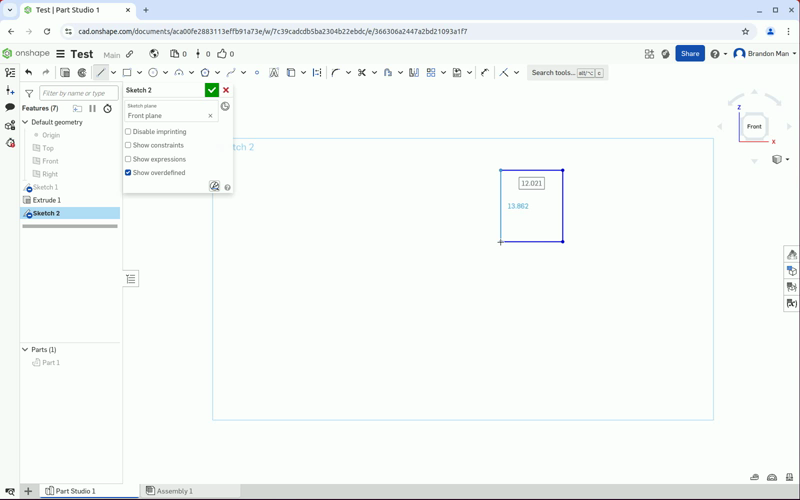
click(500, 241)
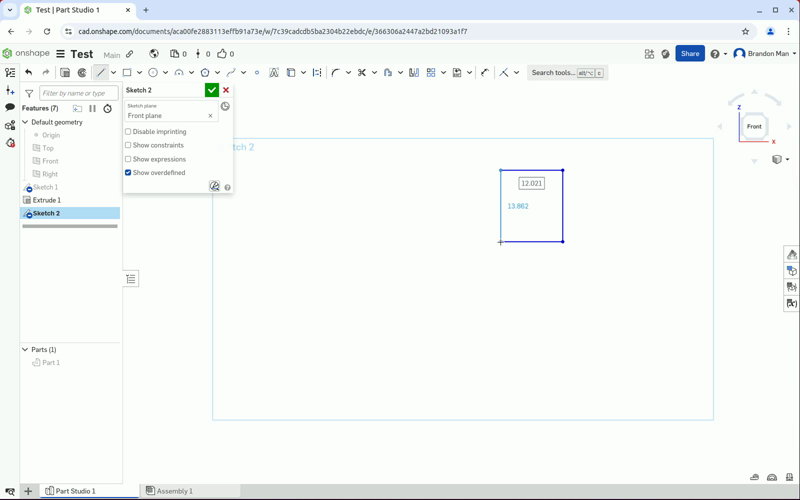
key(esc)
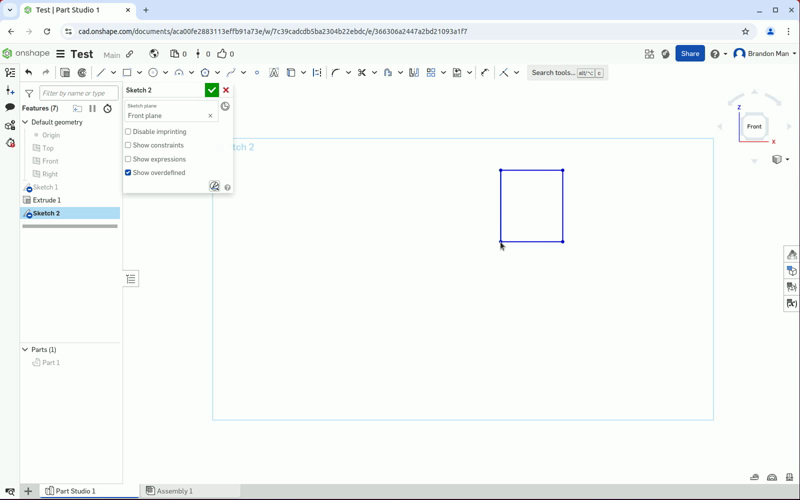
mouse_move(517, 226)
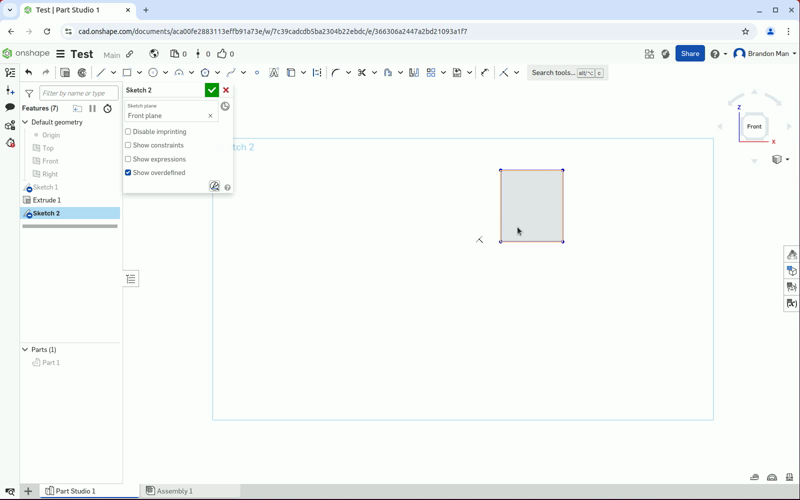
click(517, 226)
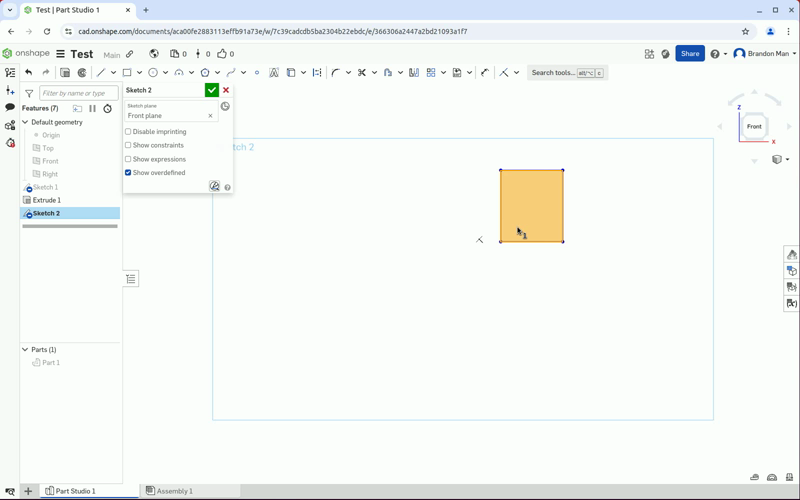
mouse_move(73, 352)
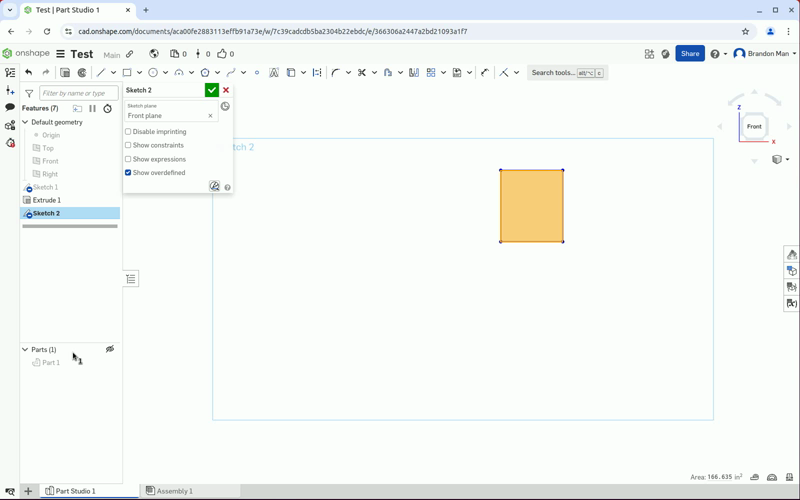
key(shift+y)
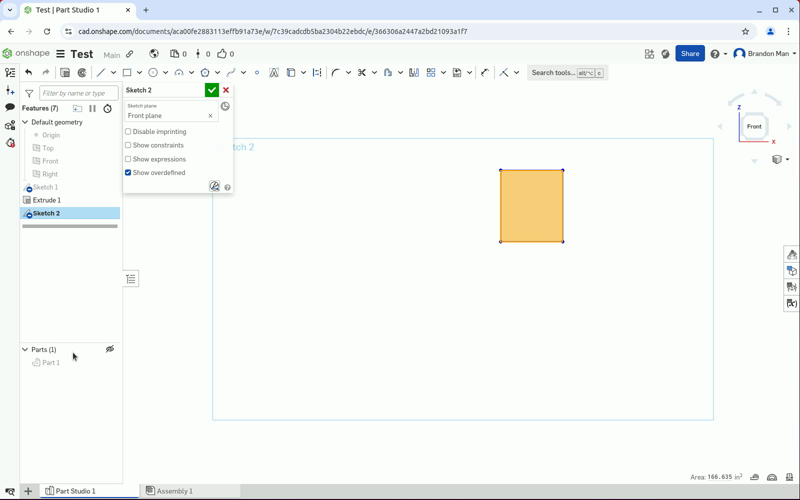
key(shift+e)
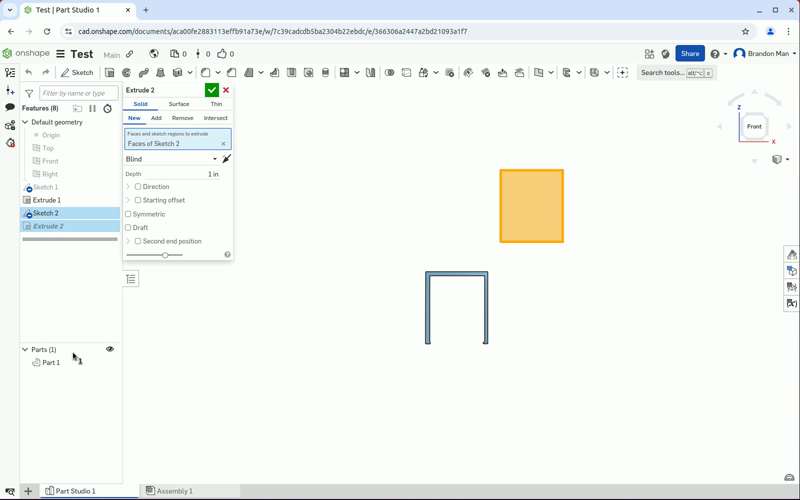
mouse_move(143, 106)
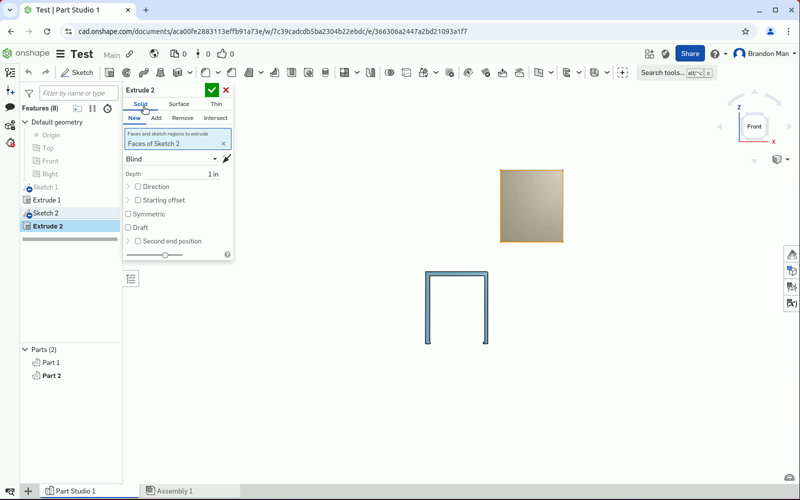
click(143, 106)
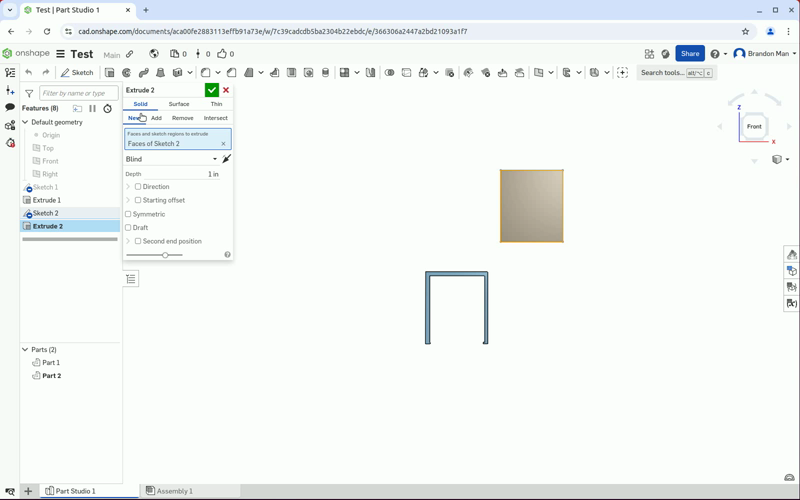
mouse_move(137, 120)
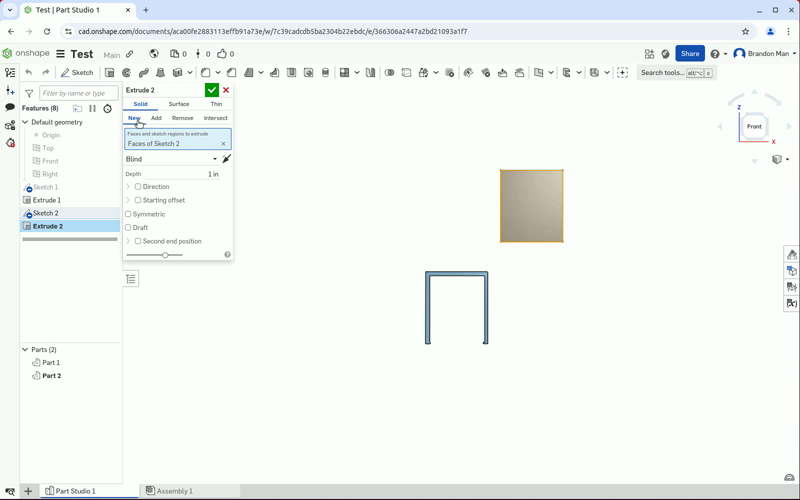
click(137, 120)
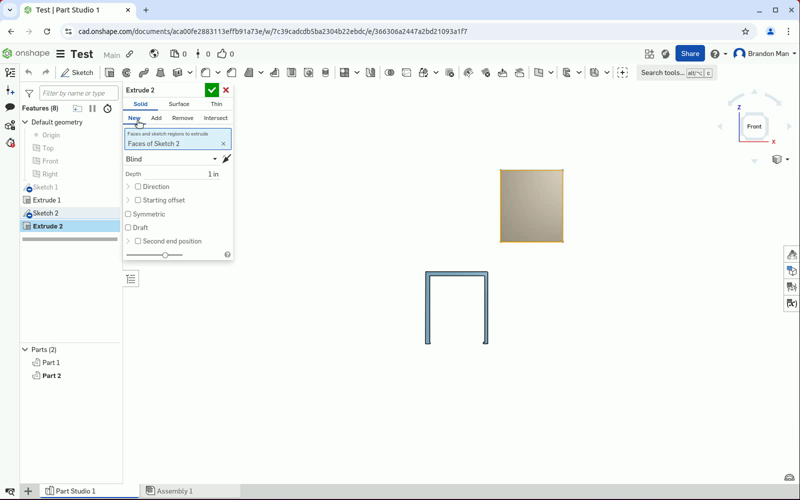
key(tab, 4)
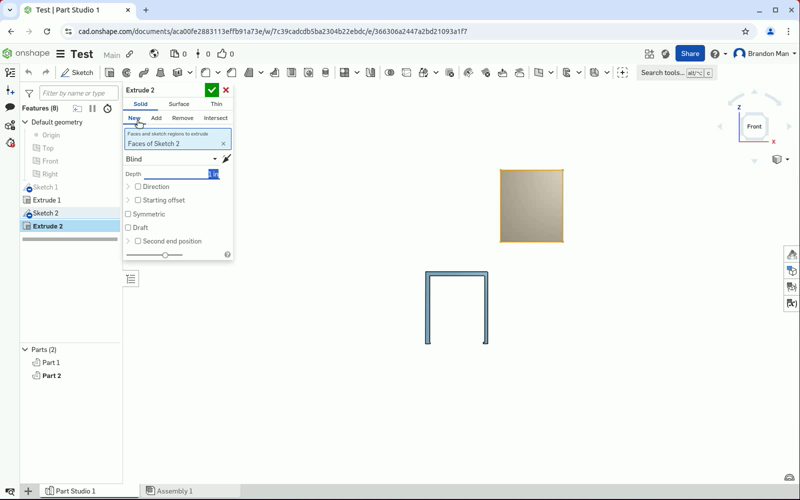
text(-0.481)
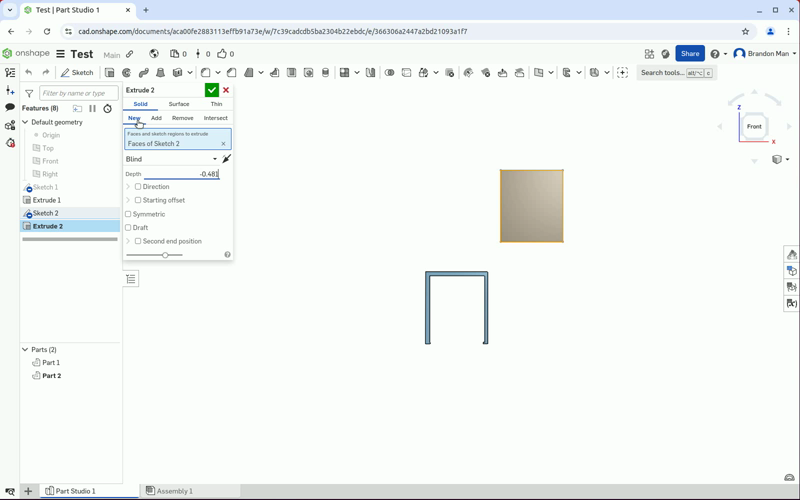
key(enter)
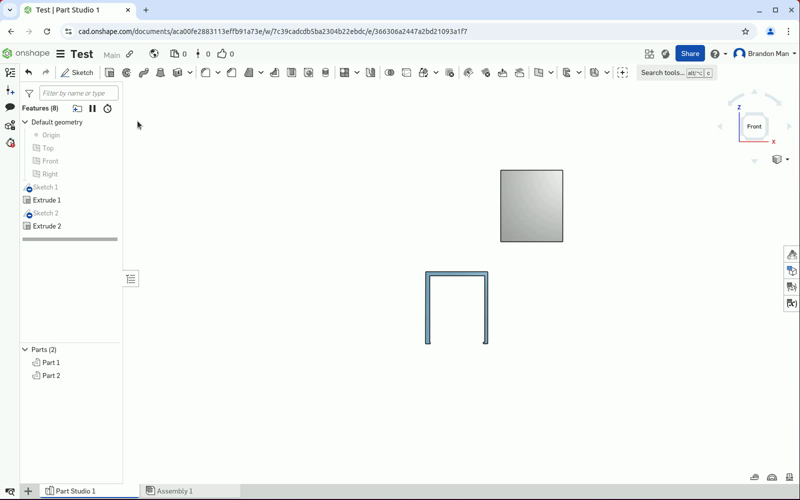
key(shift+h)
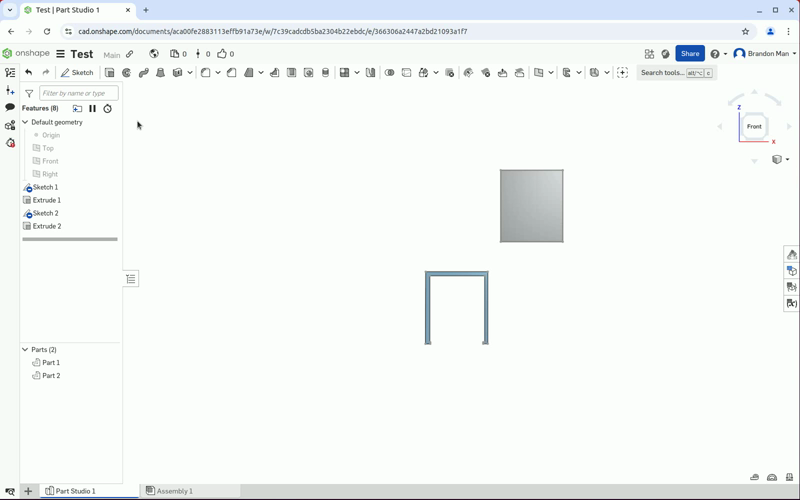
key(shift+h)
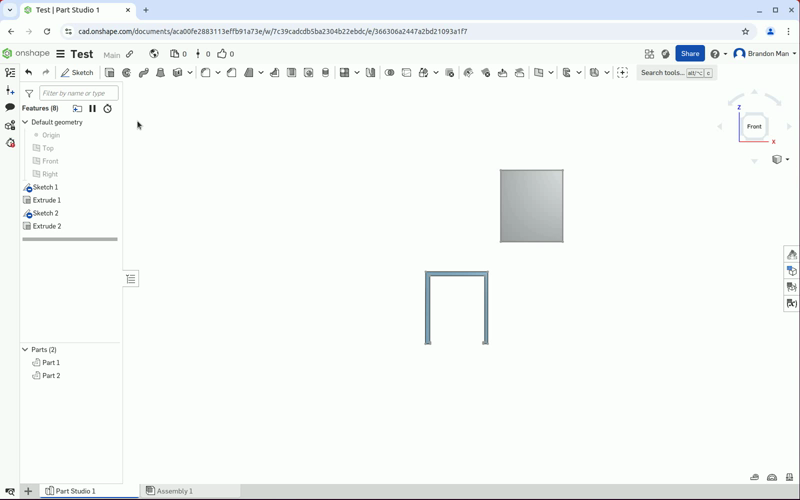
key(shift+7)
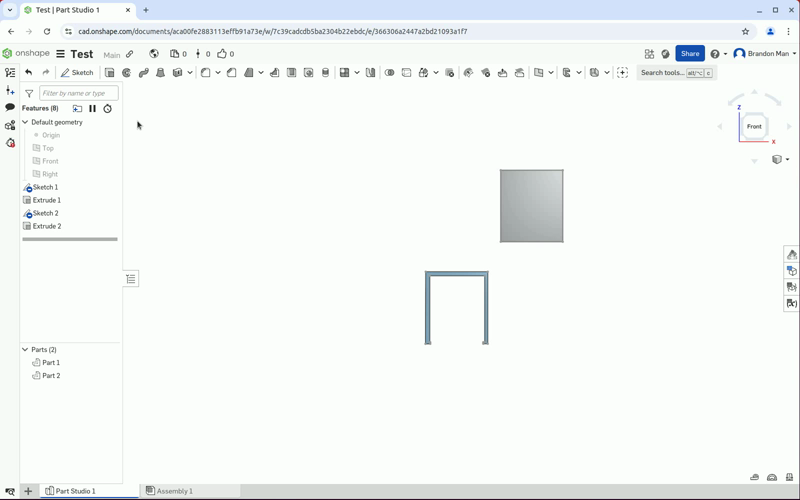
key(left, 2)
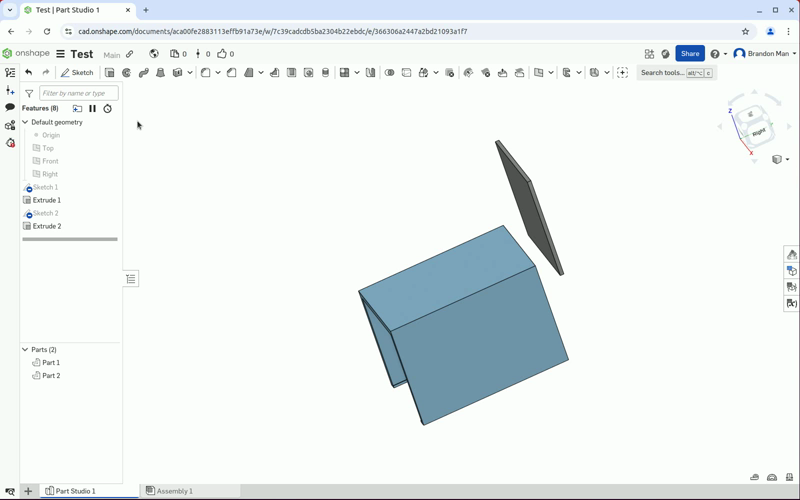
key(down, 2)
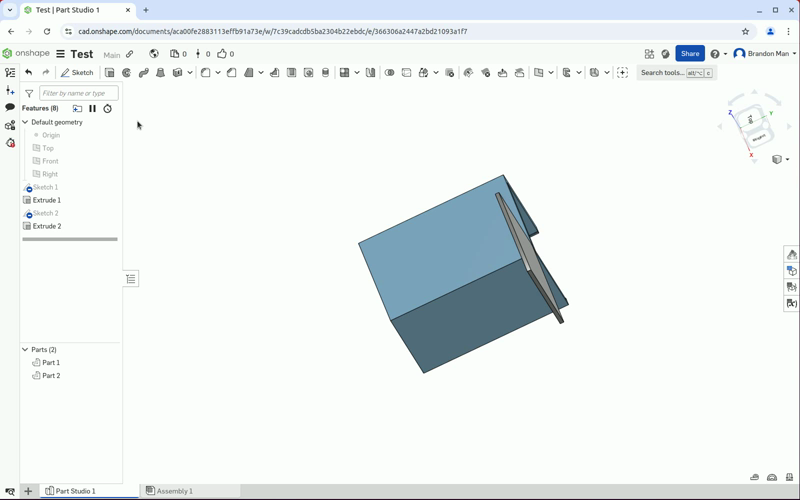
key(up, 2)
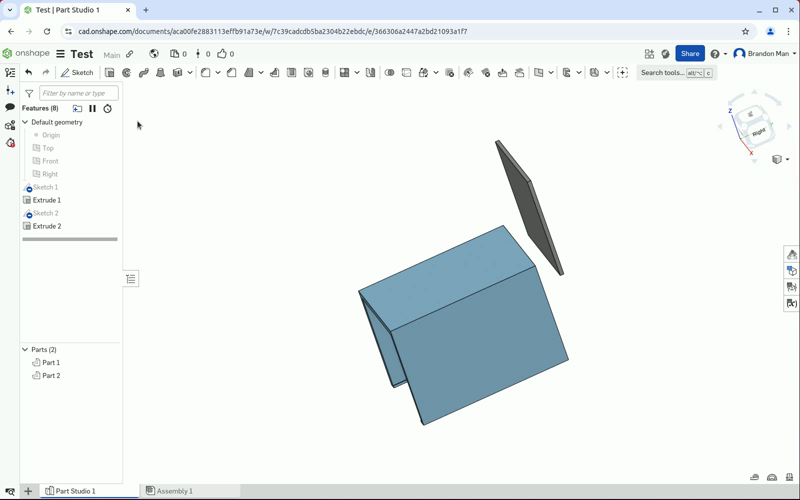
key(right, 2)
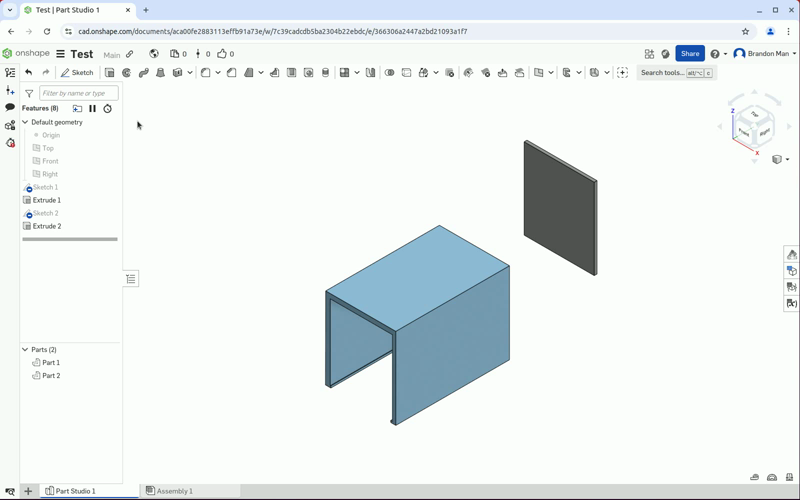
mouse_move(73, 189)
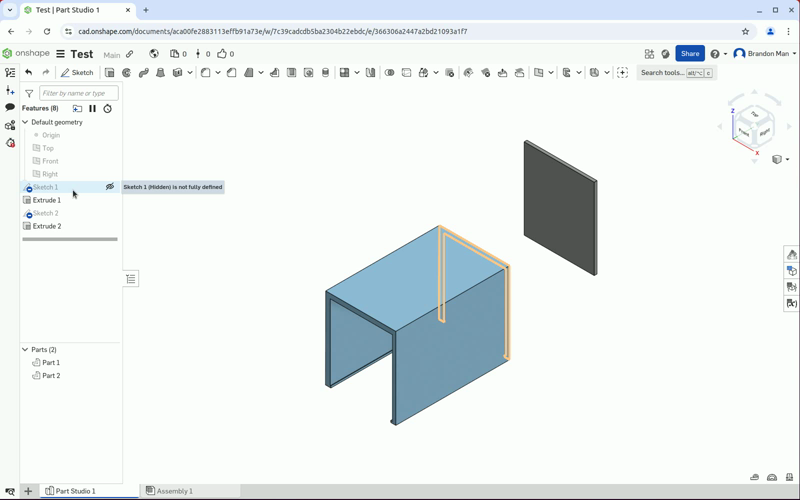
click(73, 189)